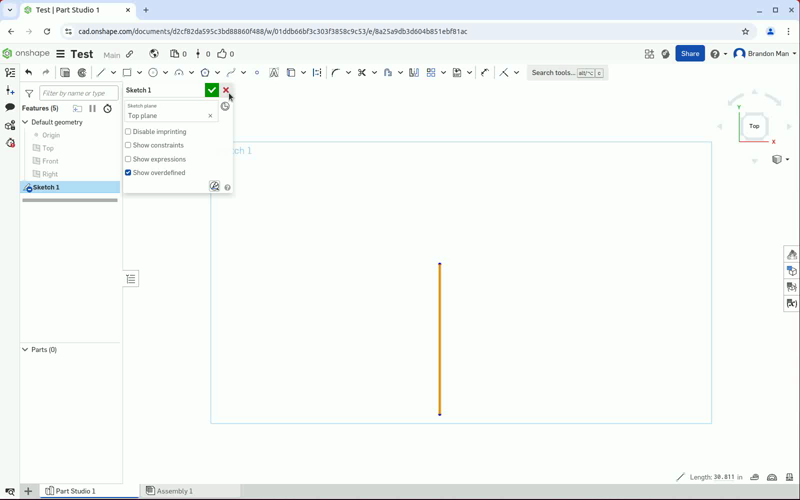
key(shift+h)
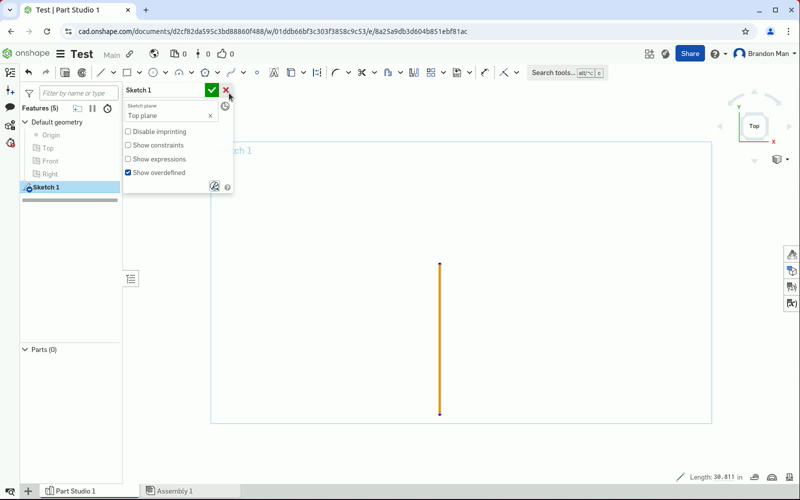
key(shift+s)
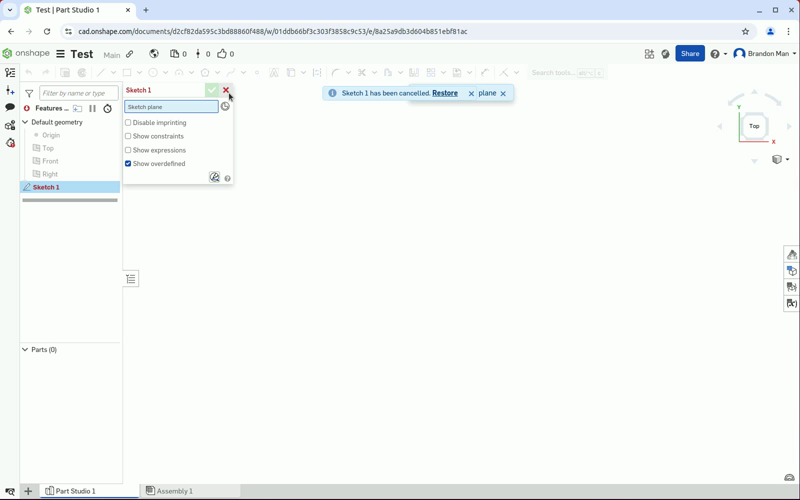
mouse_move(73, 150)
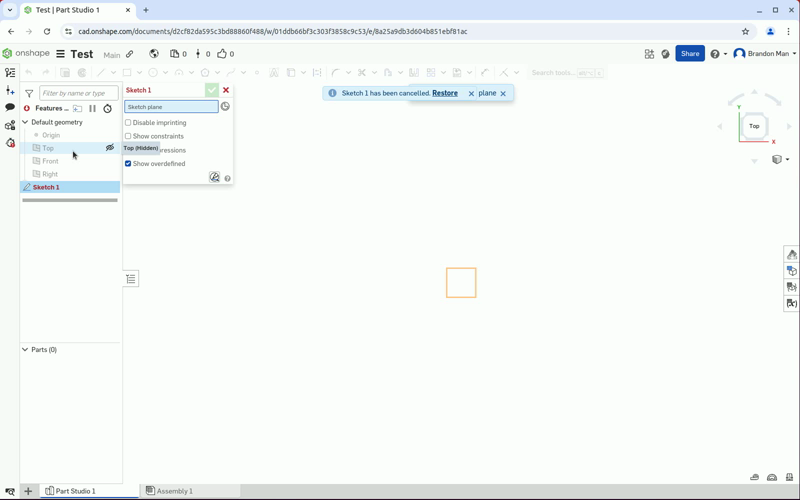
click(73, 150)
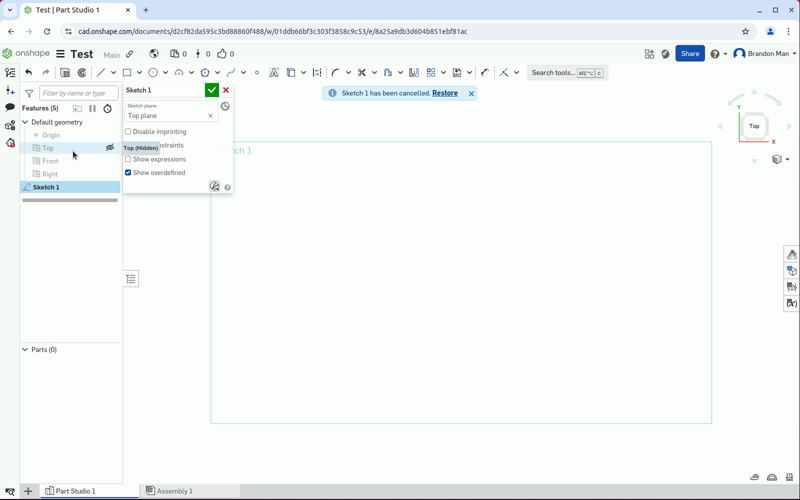
mouse_move(73, 352)
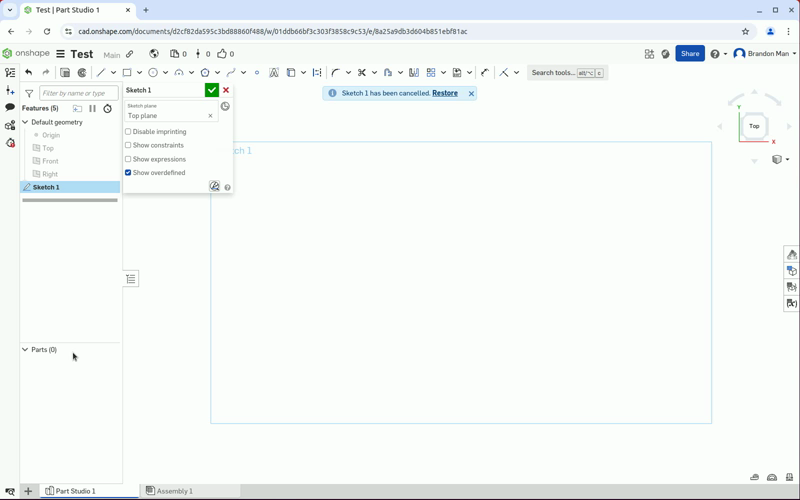
key(y)
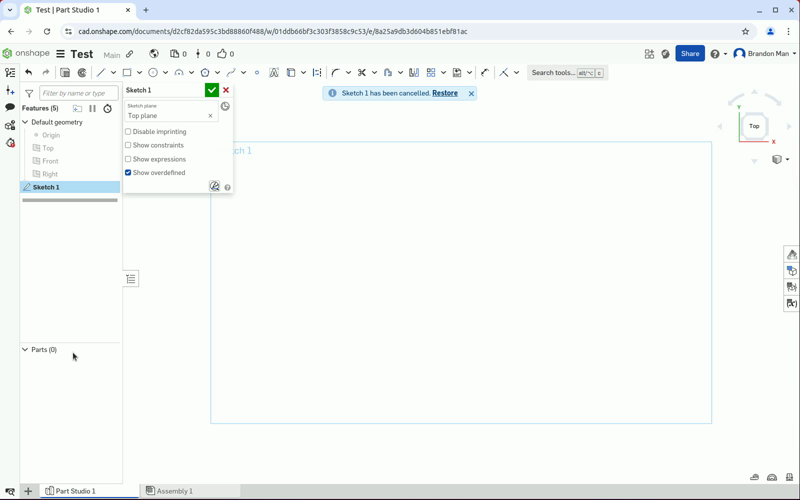
key(l)
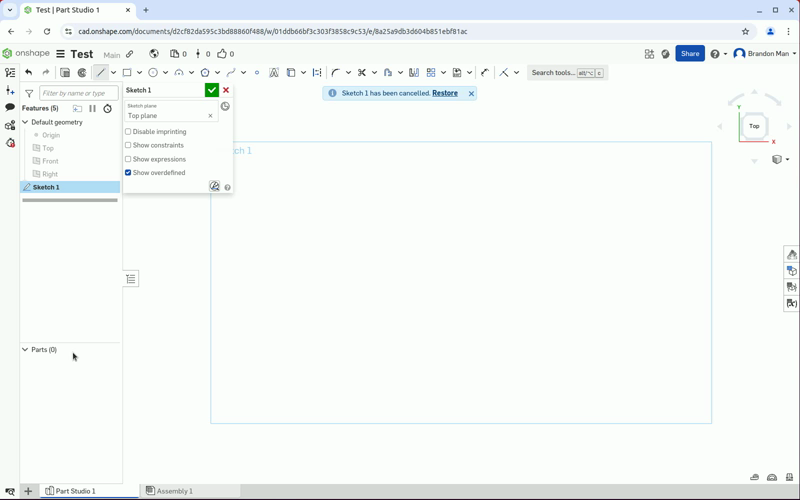
key_down(shift)
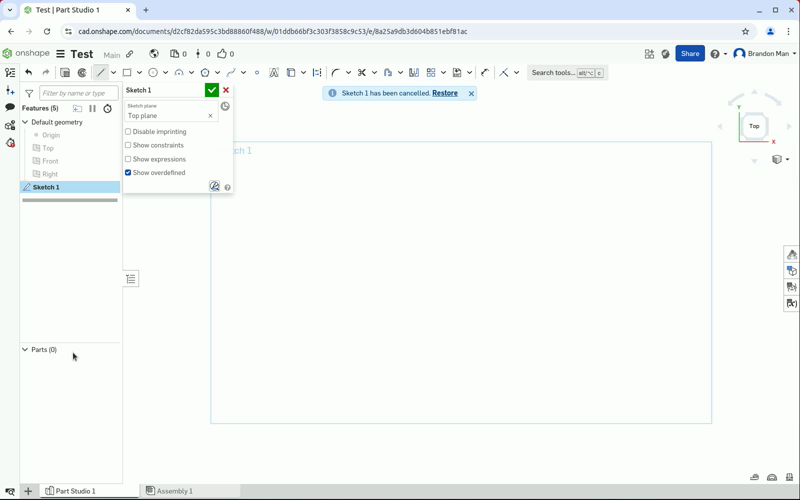
mouse_move(348, 332)
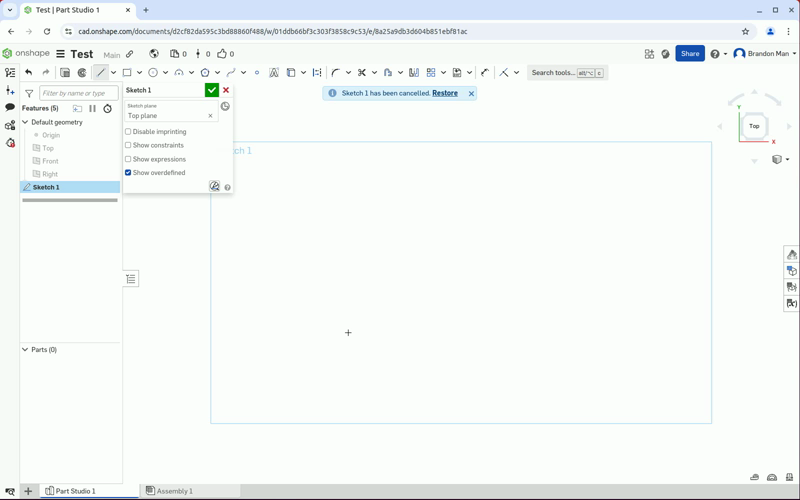
click(348, 332)
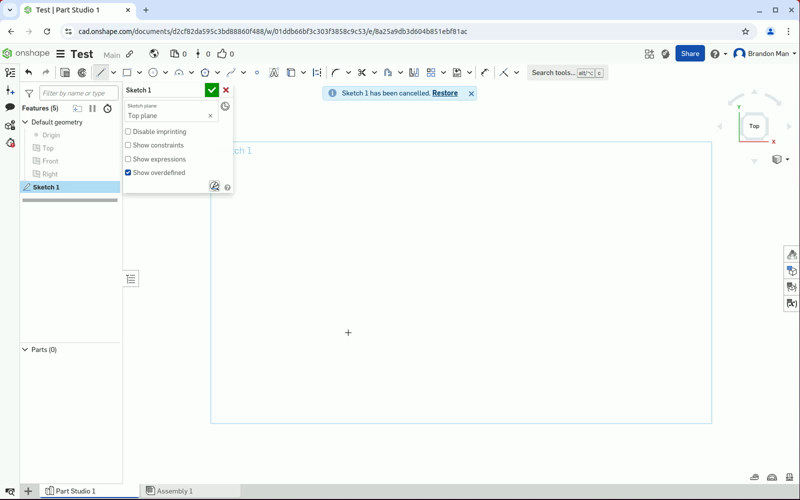
key_up(shift)
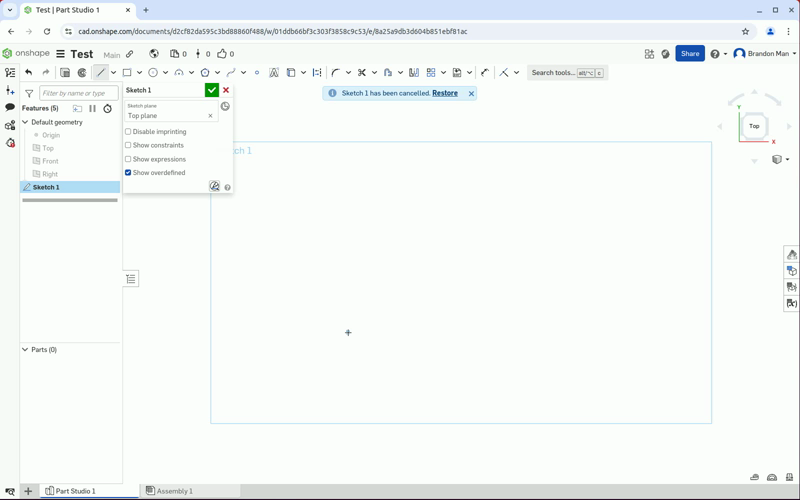
key_down(shift)
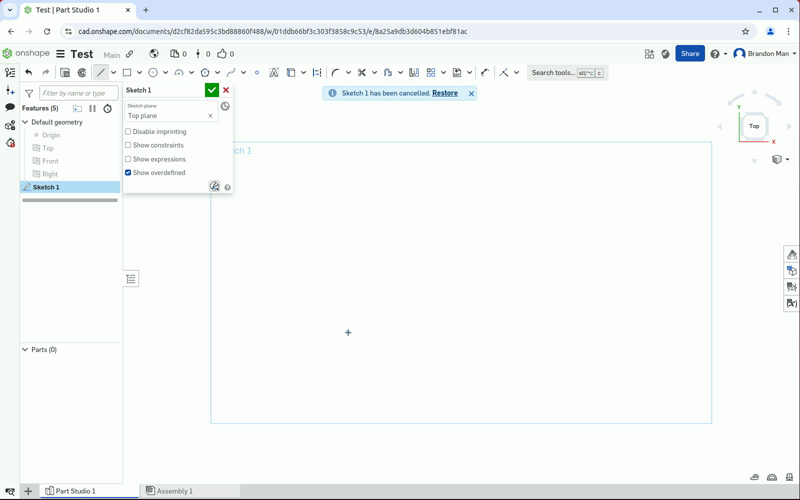
mouse_move(572, 332)
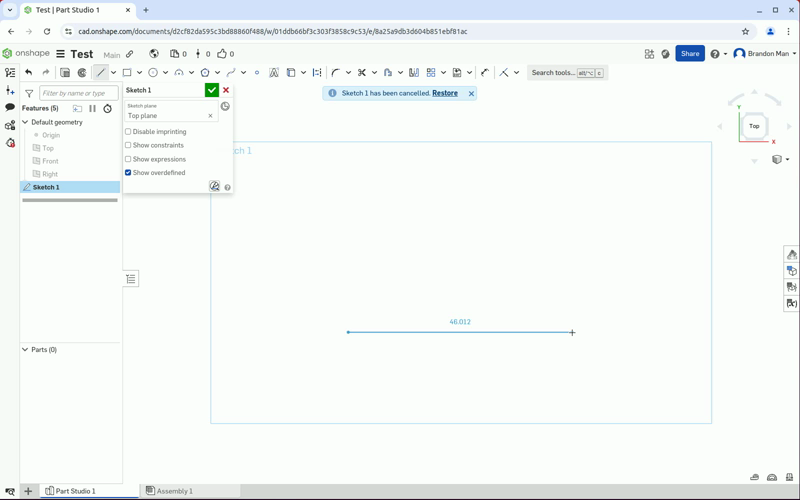
click(572, 332)
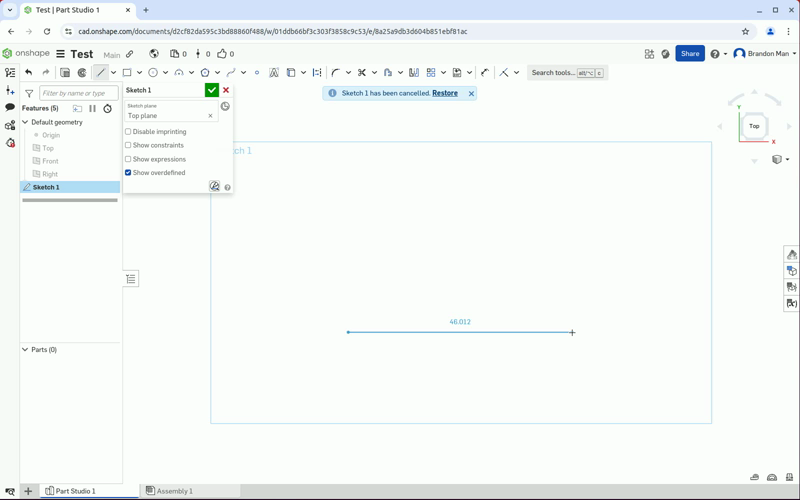
key_up(shift)
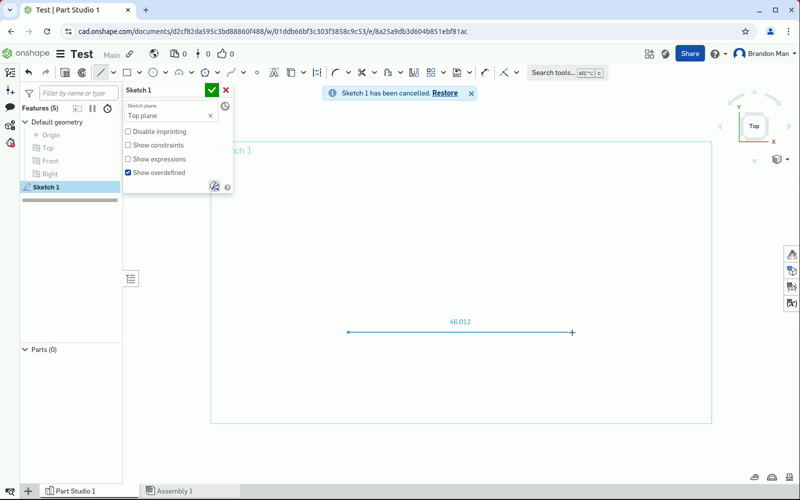
key_down(shift)
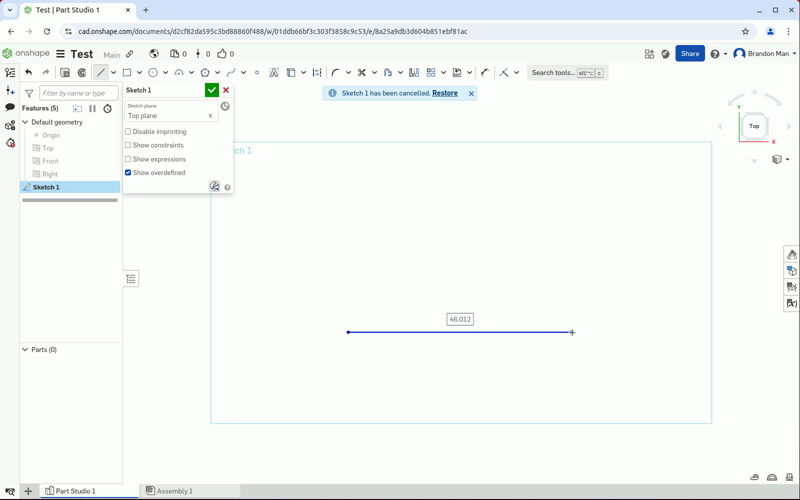
mouse_move(572, 235)
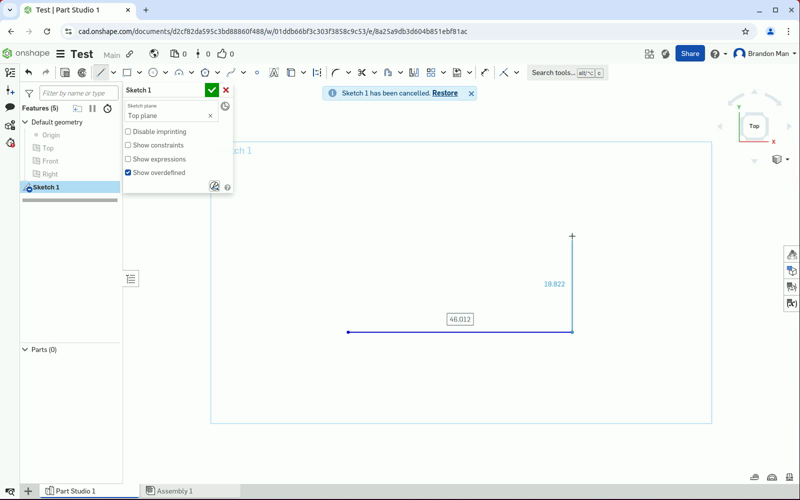
click(572, 235)
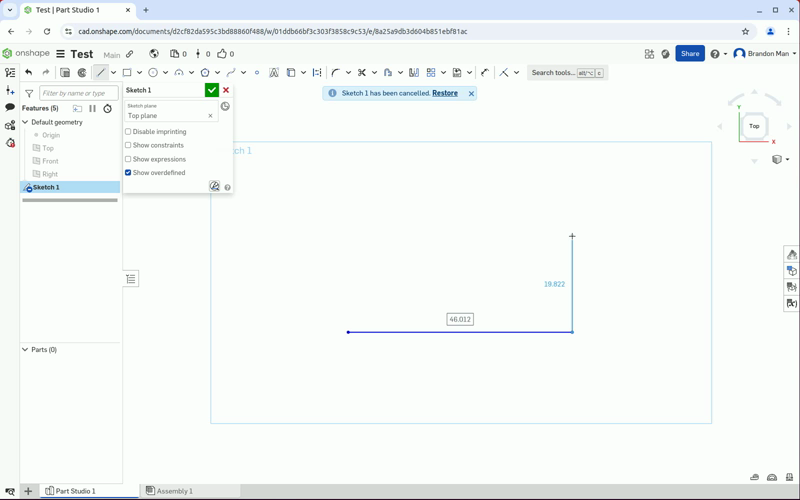
key_up(shift)
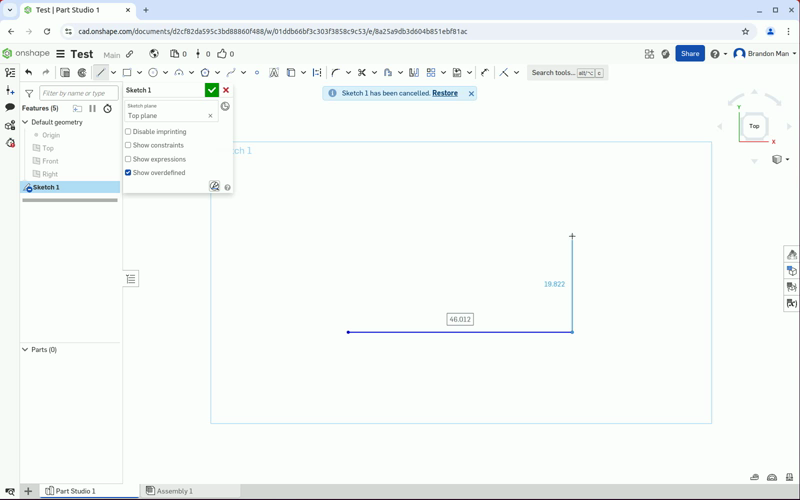
key_down(shift)
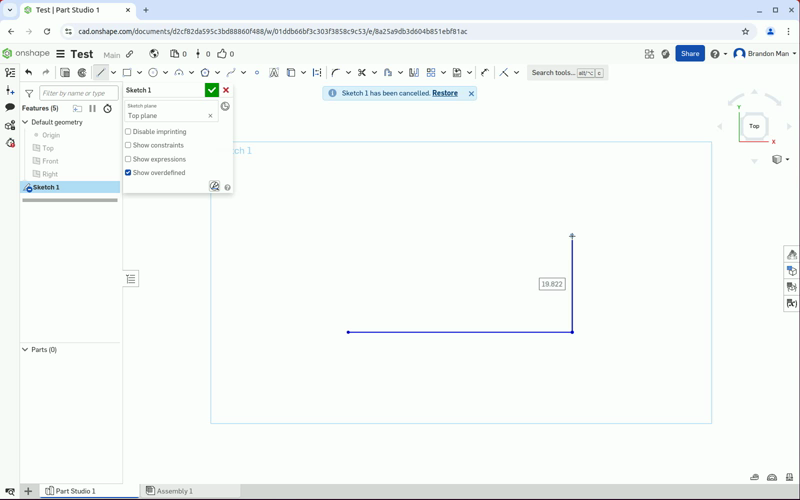
mouse_move(348, 235)
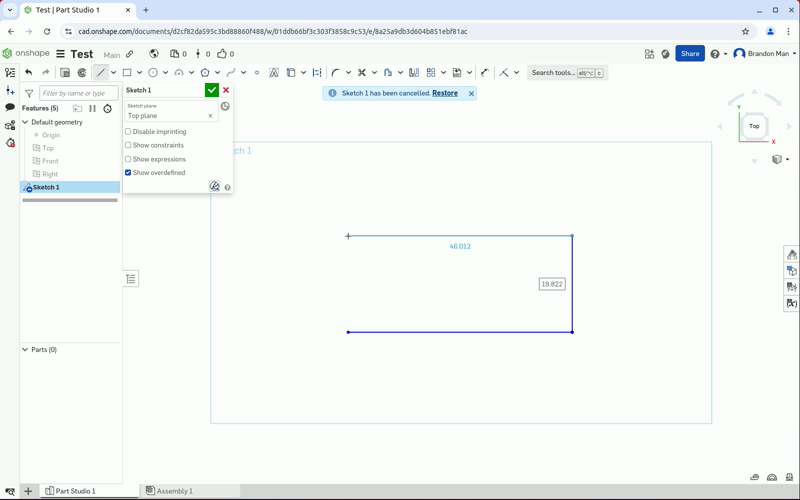
click(348, 235)
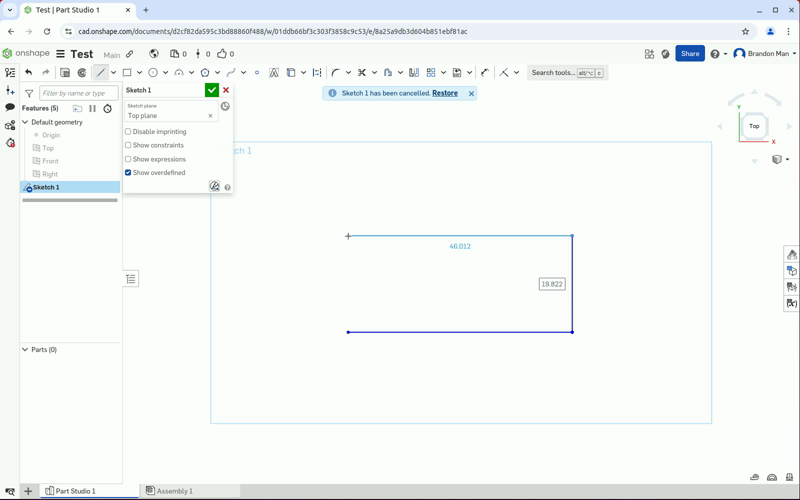
key_up(shift)
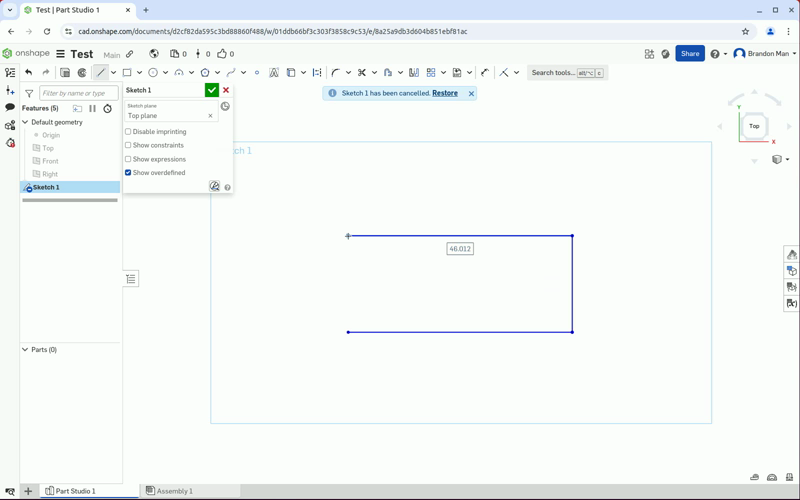
key_down(shift)
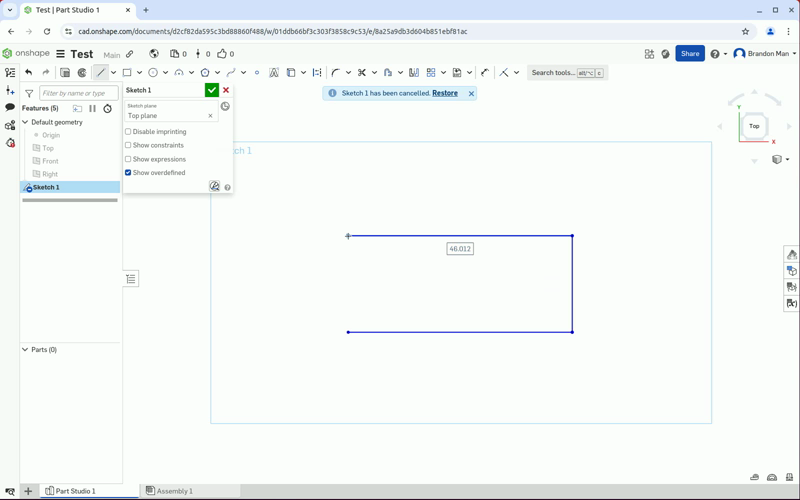
mouse_move(348, 332)
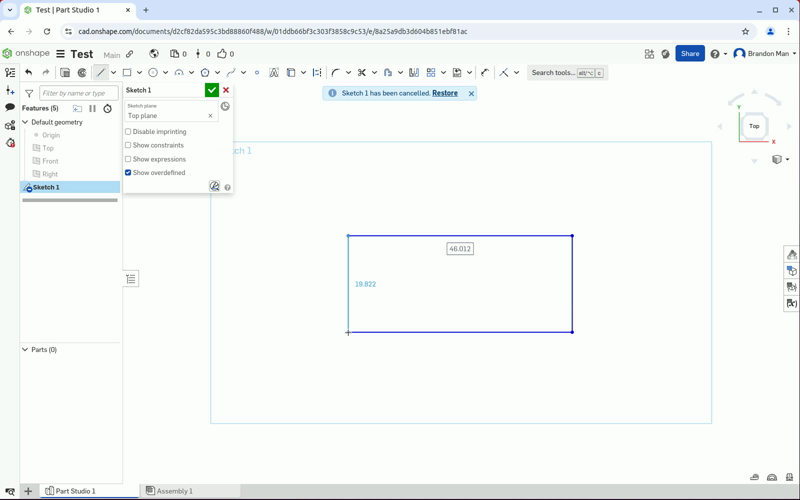
key_up(shift)
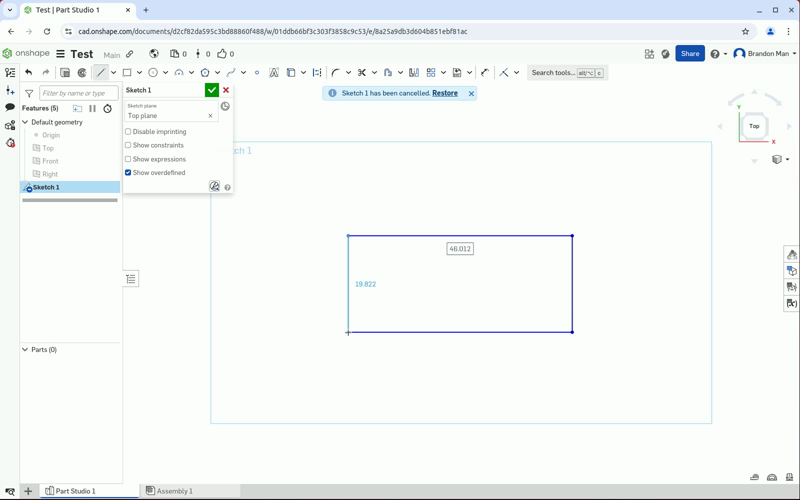
click(348, 332)
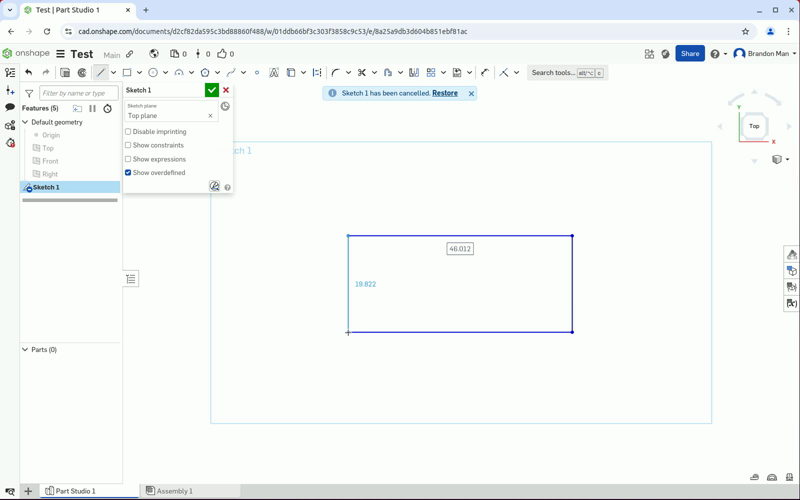
key(esc)
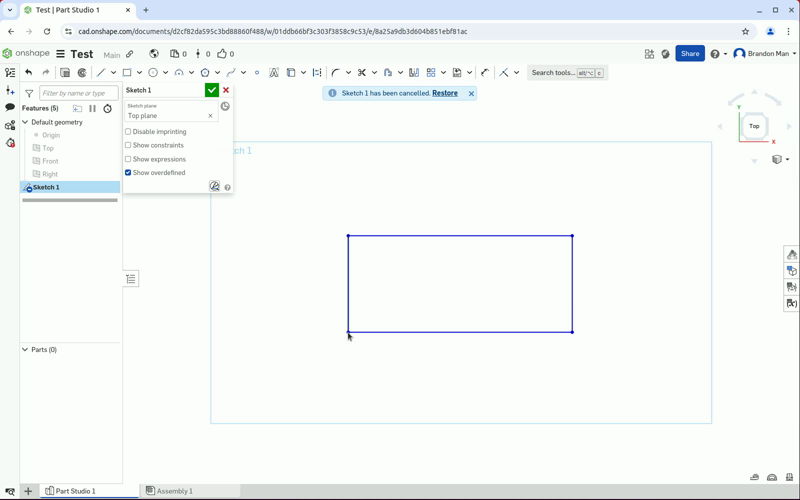
mouse_move(383, 263)
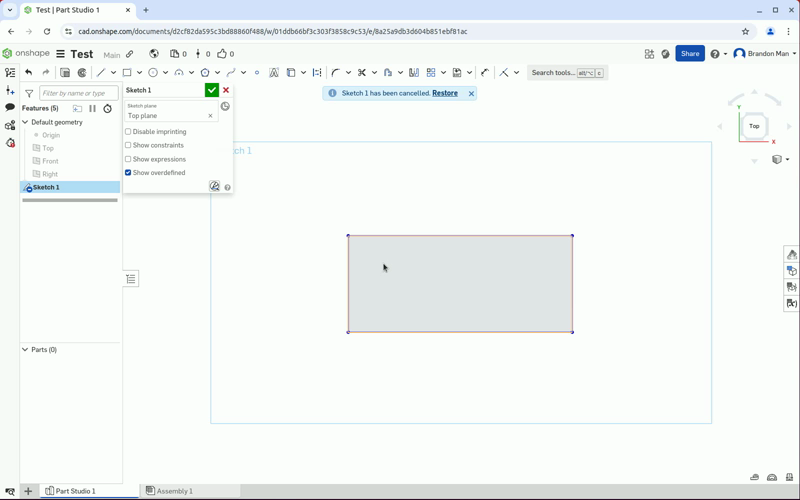
click(383, 263)
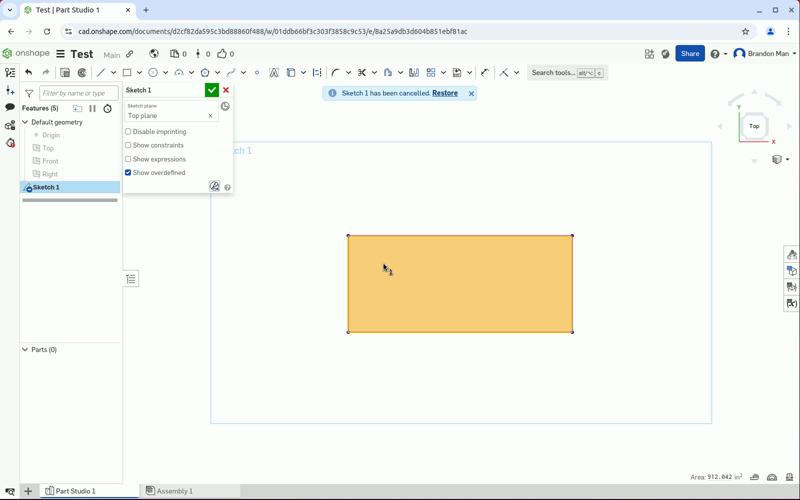
mouse_move(73, 352)
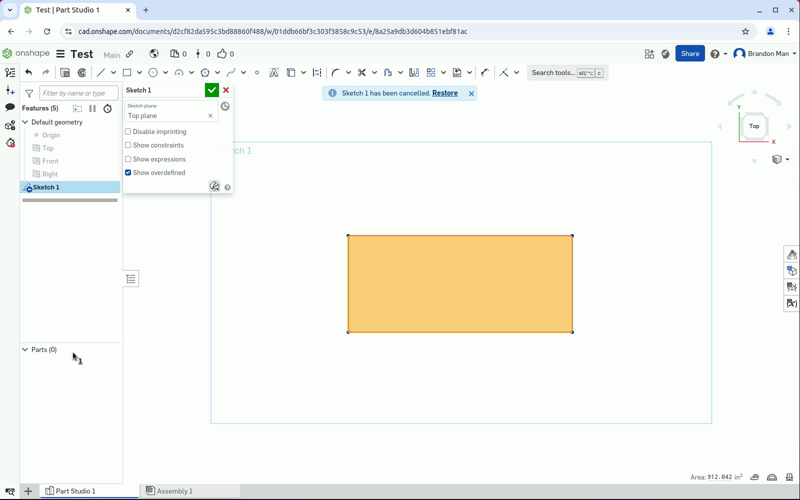
key(shift+y)
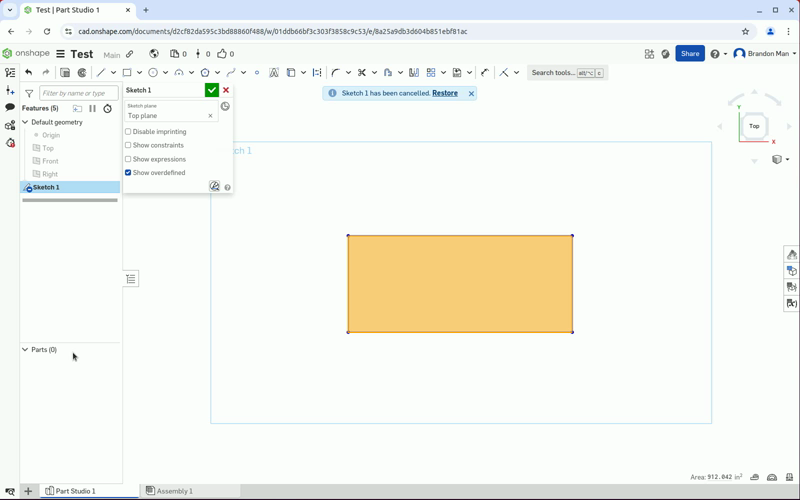
key(shift+e)
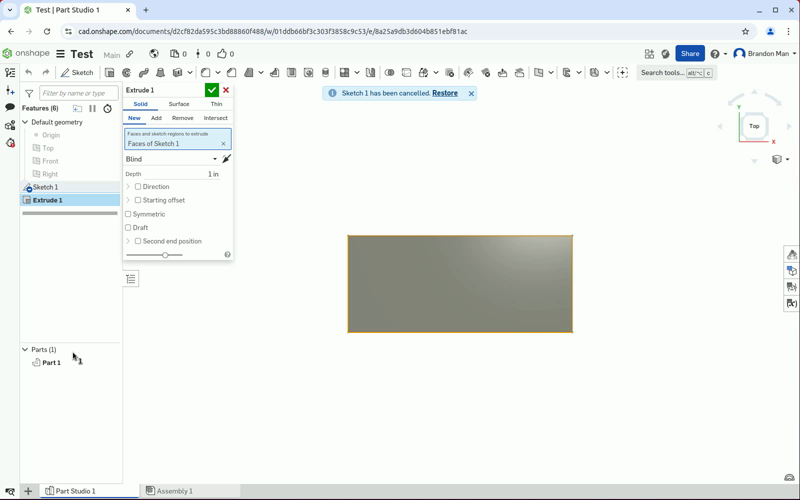
mouse_move(143, 106)
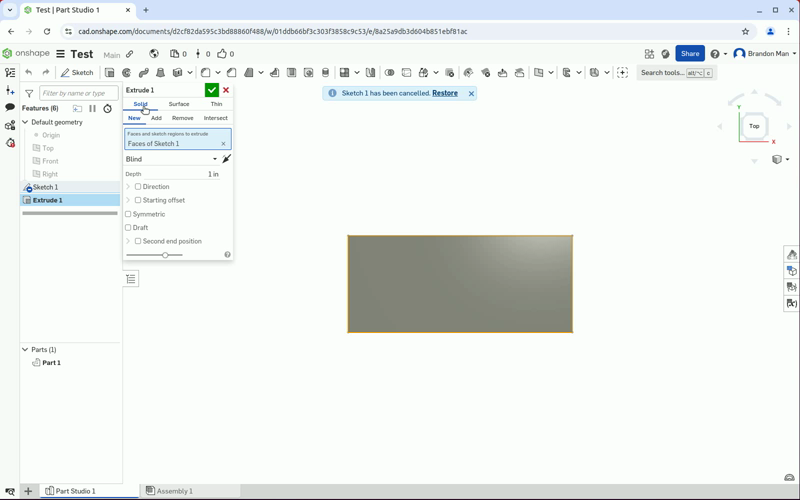
click(143, 106)
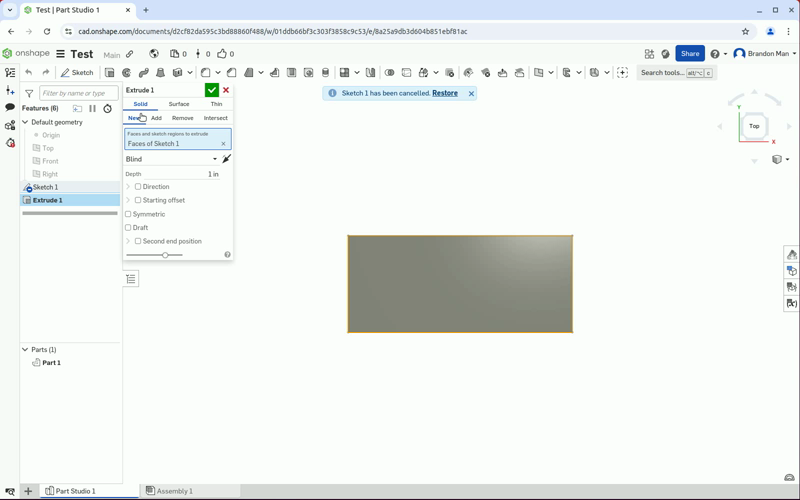
mouse_move(137, 120)
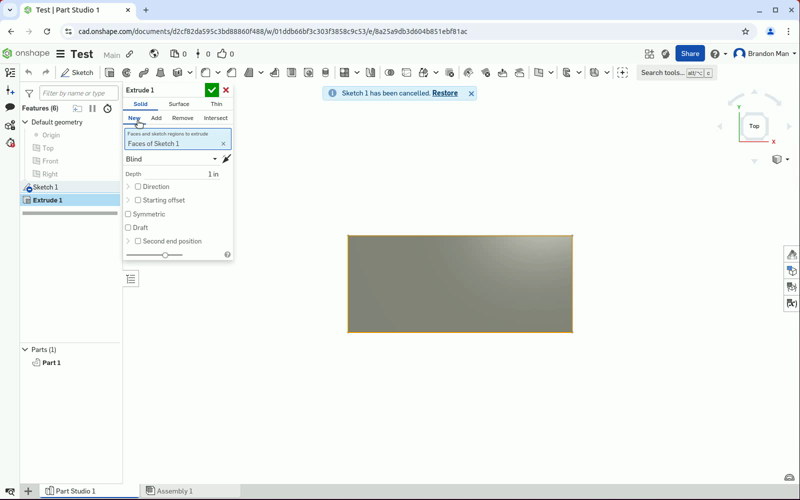
click(137, 120)
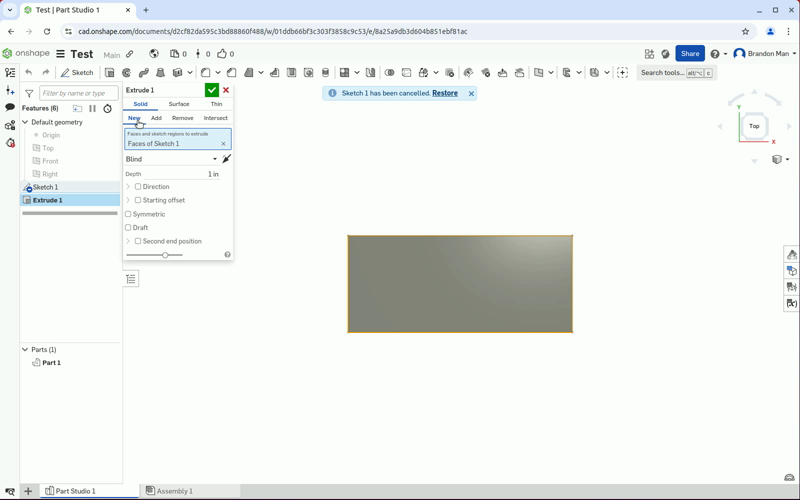
key(tab, 4)
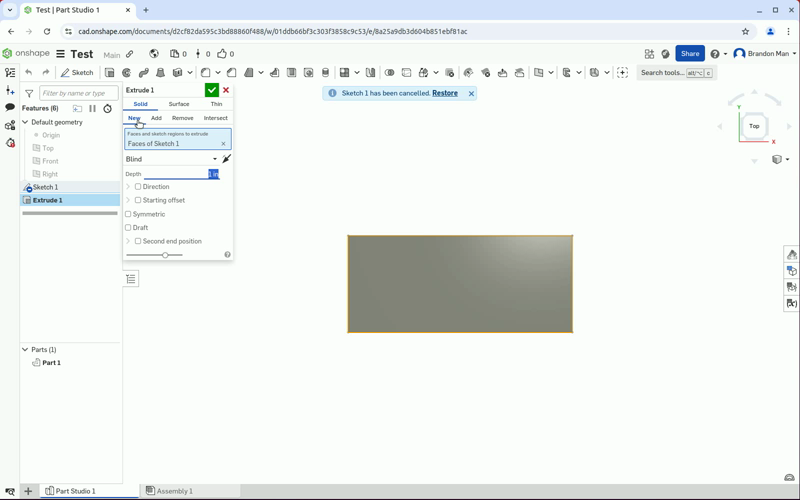
text(-9.628)
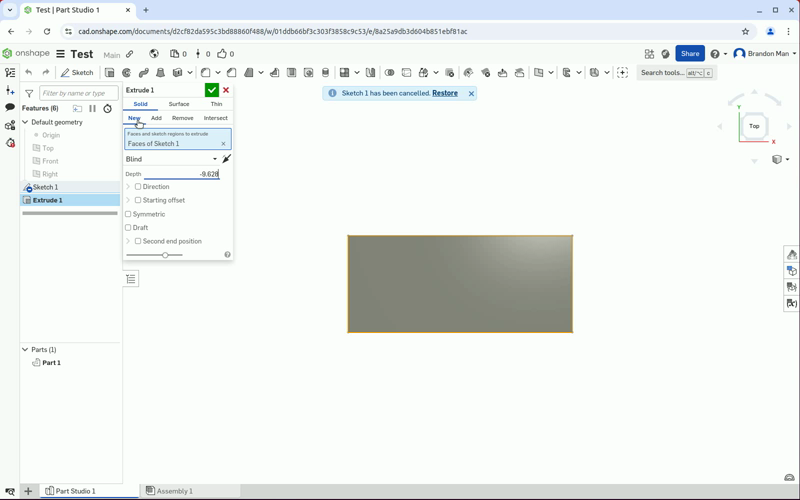
key(enter)
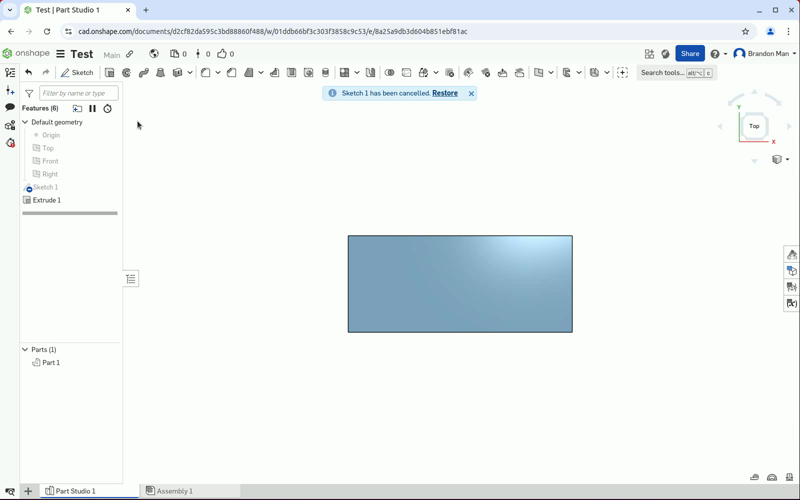
key(shift+h)
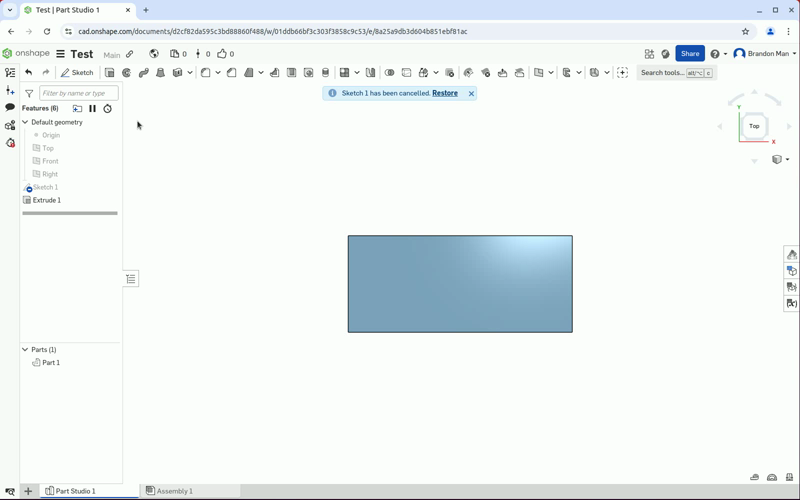
key(shift+h)
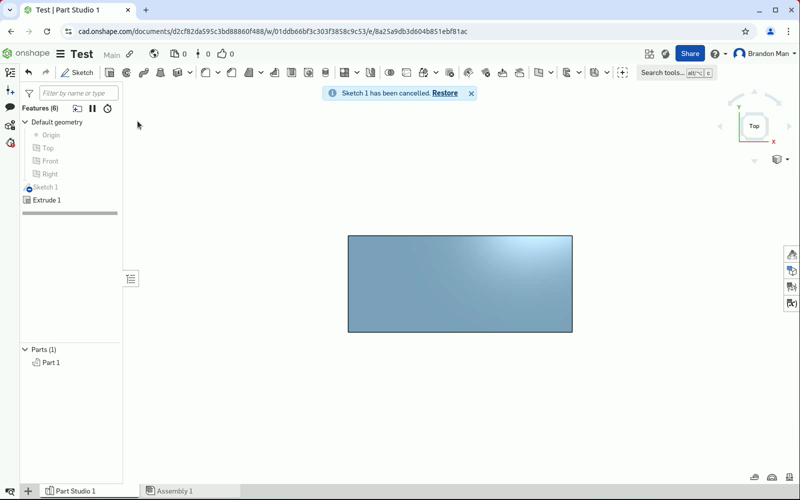
mouse_move(73, 189)
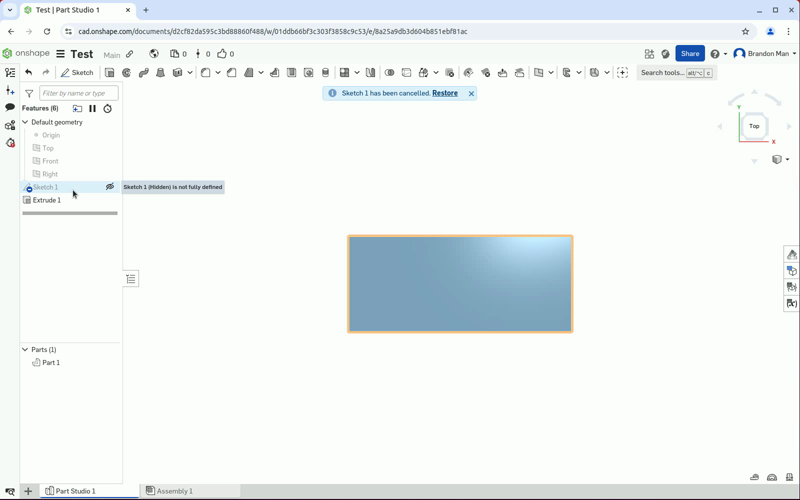
click(73, 189)
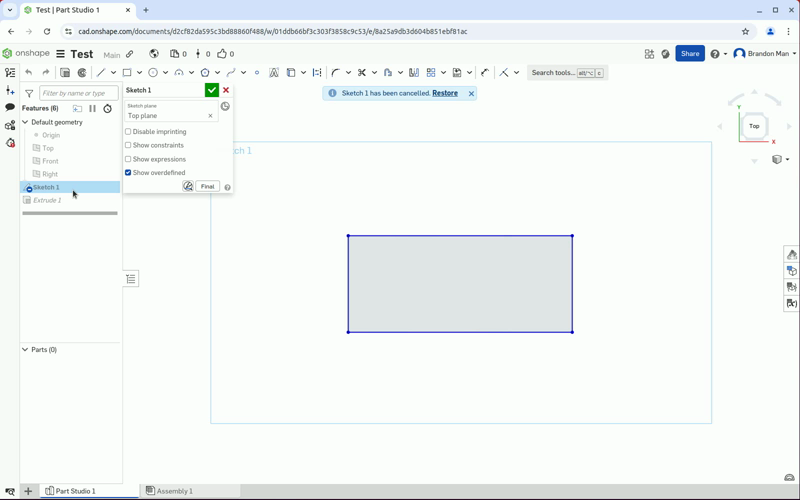
mouse_move(229, 92)
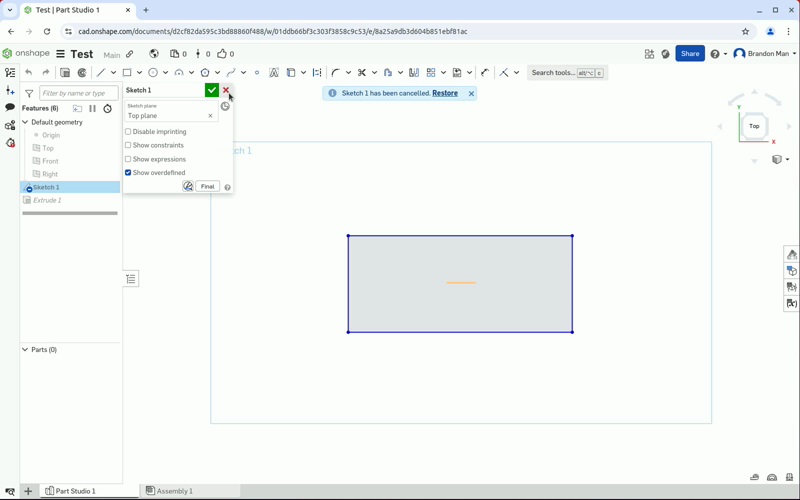
click(229, 92)
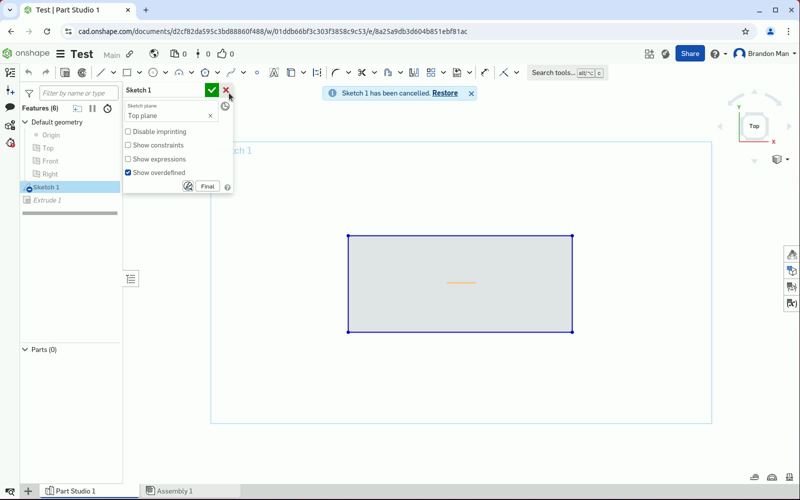
key(shift+s)
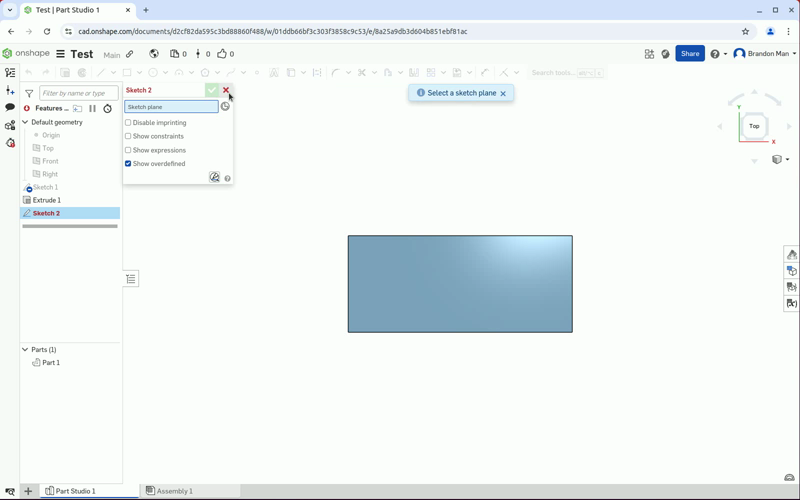
mouse_move(73, 150)
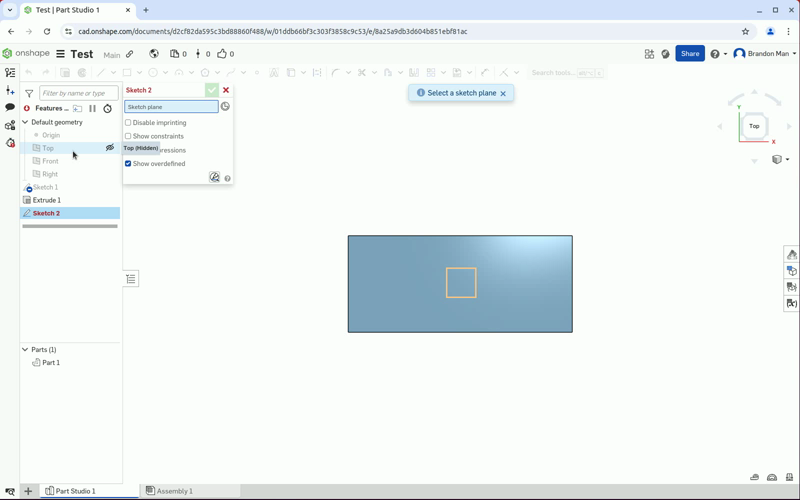
click(73, 150)
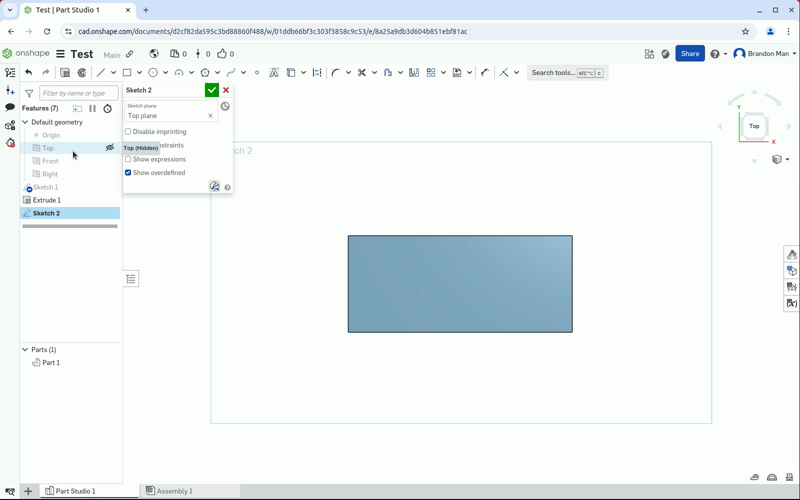
mouse_move(73, 352)
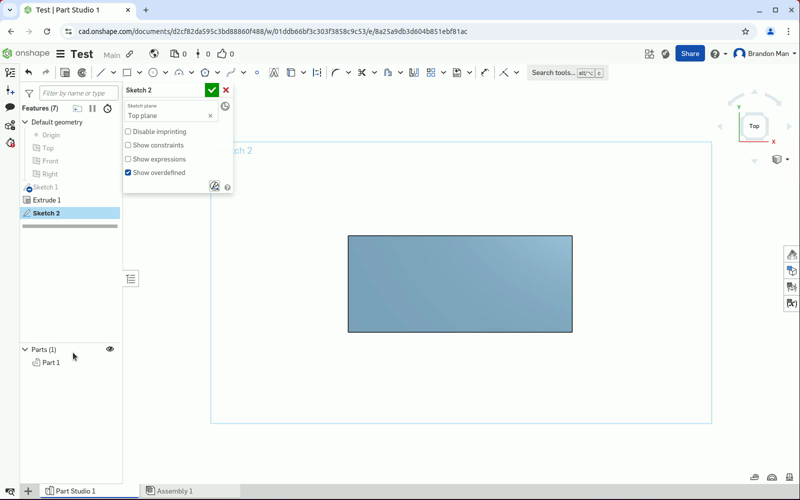
key(y)
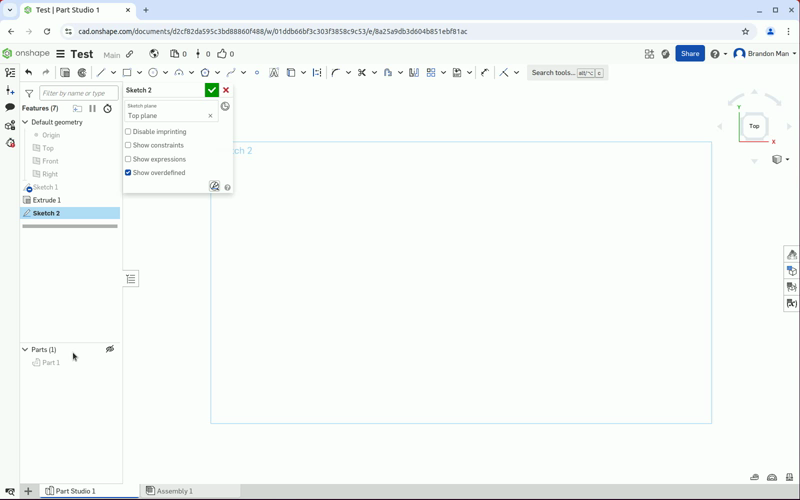
key(c)
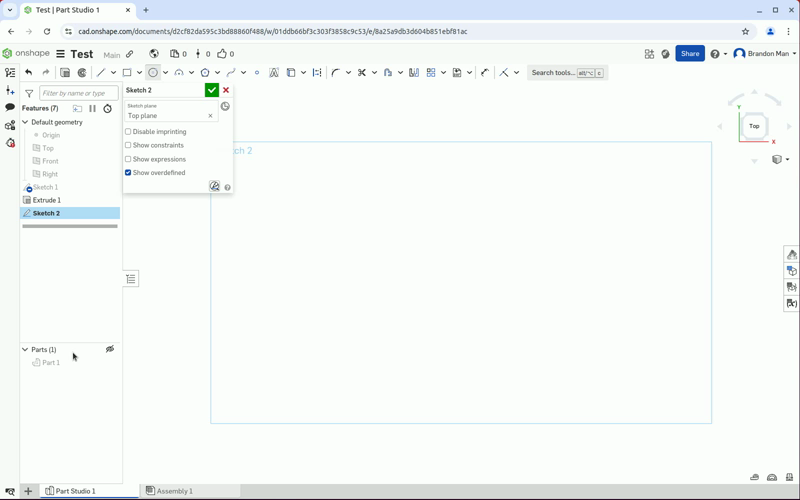
key_down(shift)
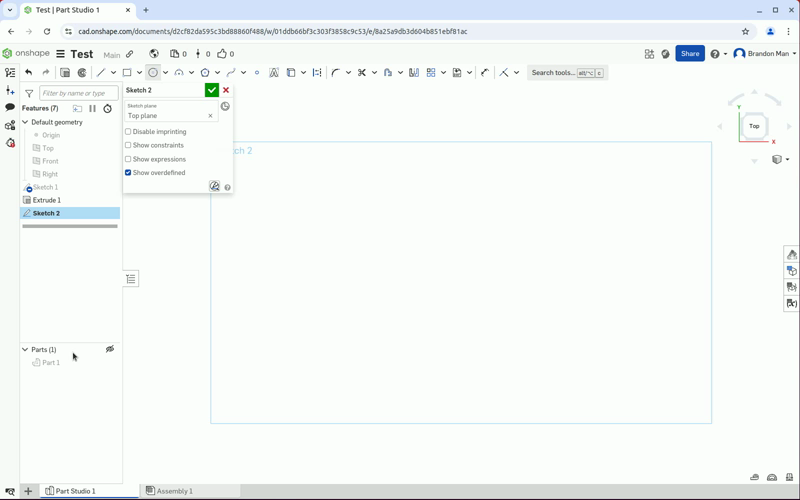
mouse_move(360, 247)
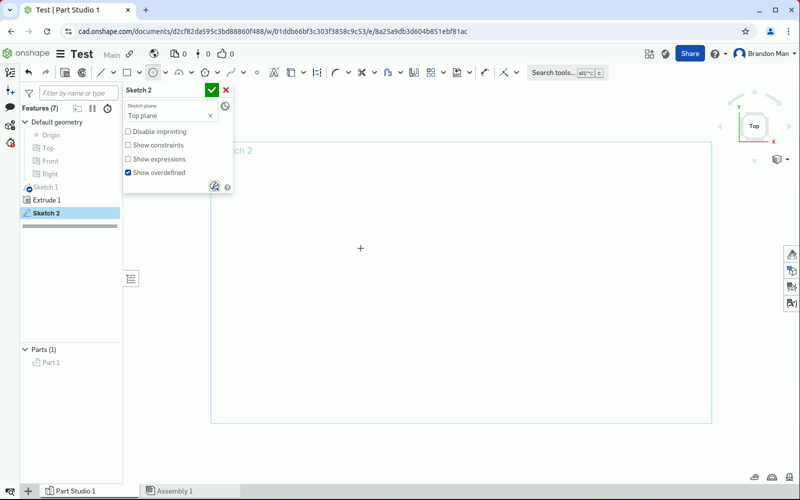
click(360, 247)
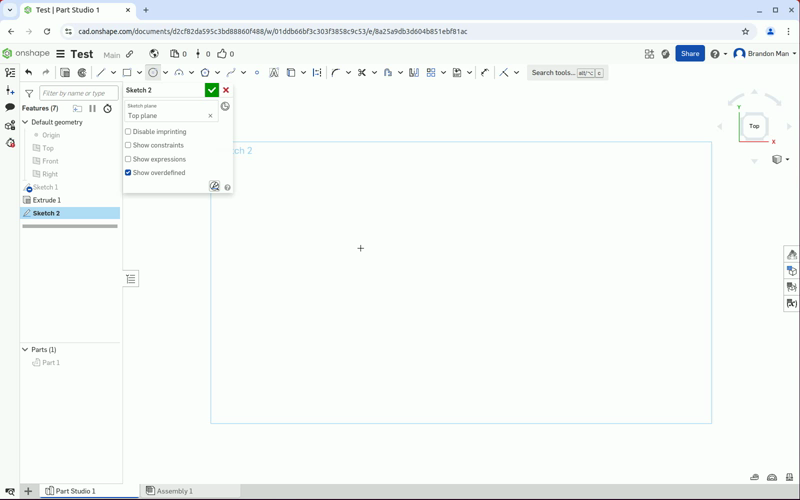
key_up(shift)
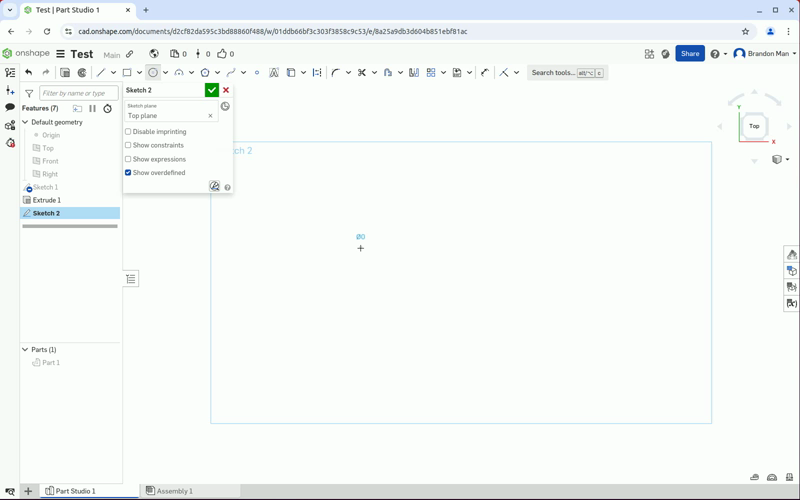
mouse_move(366, 247)
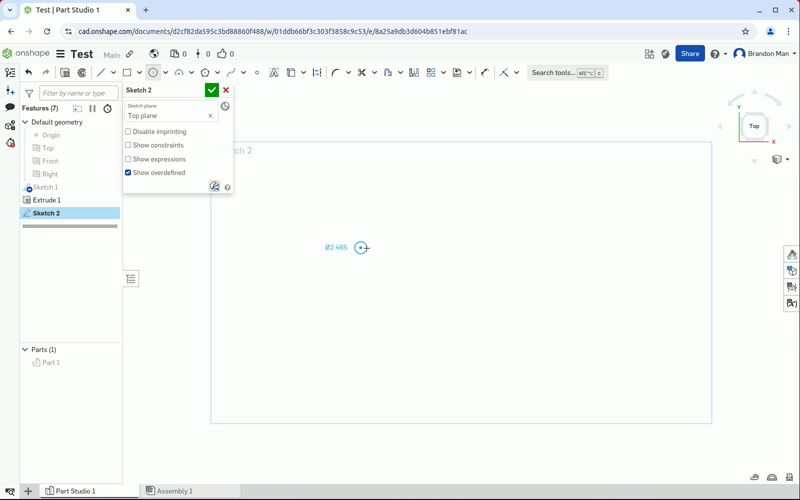
click(366, 247)
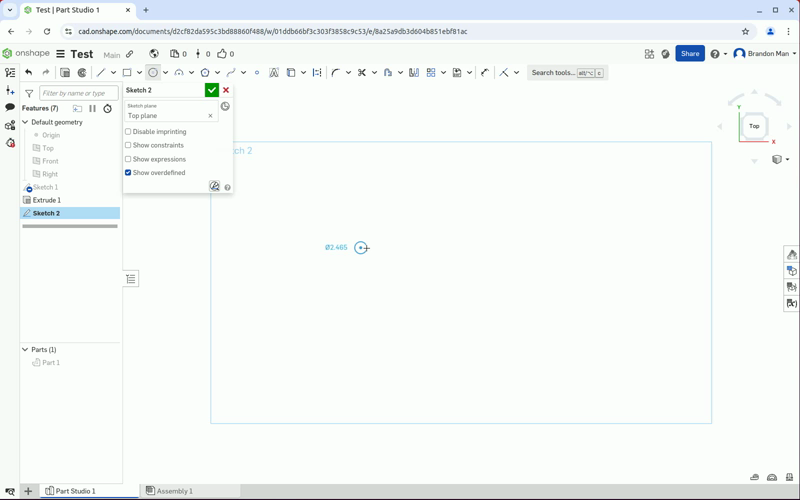
key(esc)
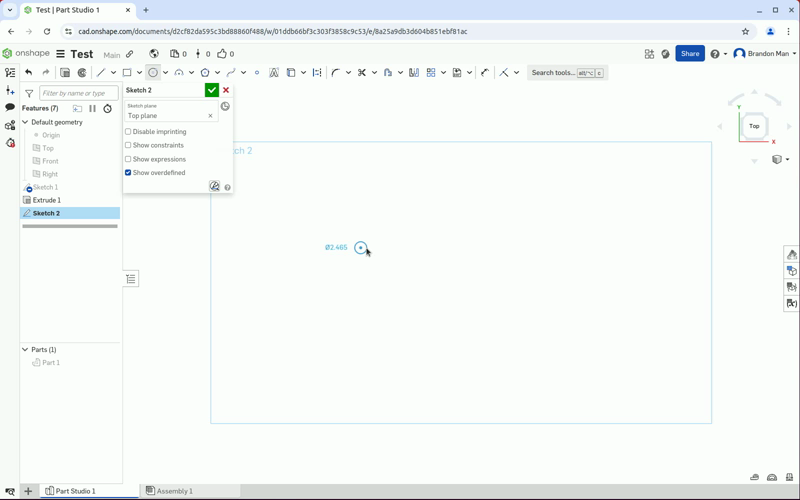
mouse_move(362, 244)
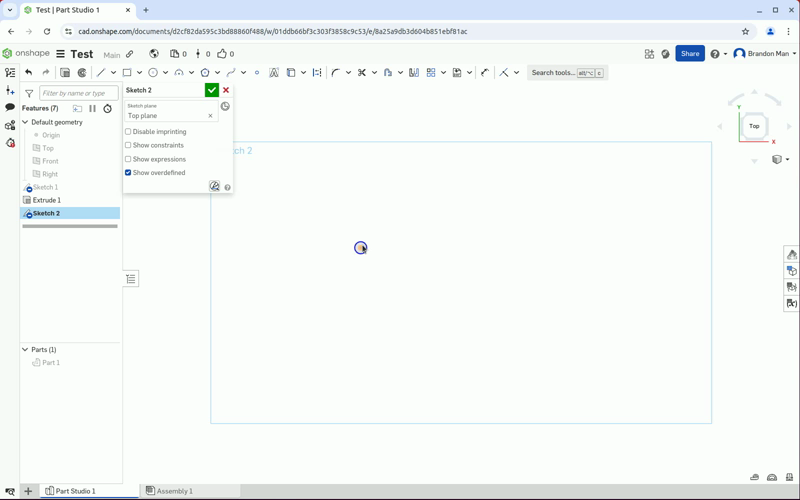
scroll(6)
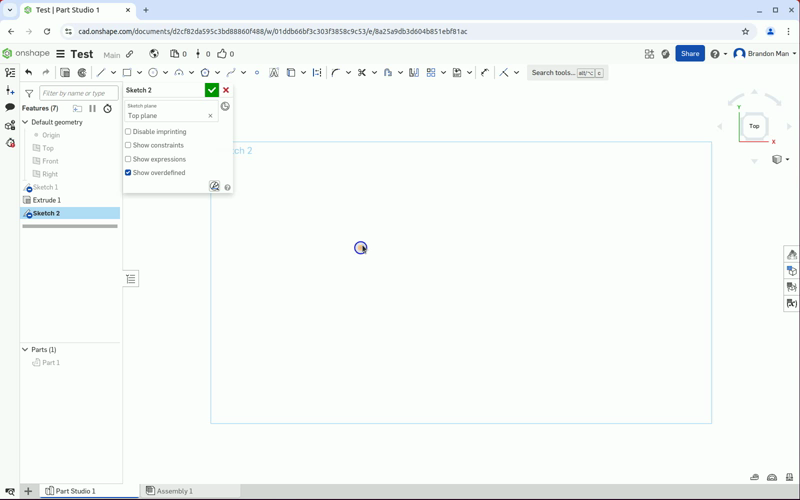
scroll(6)
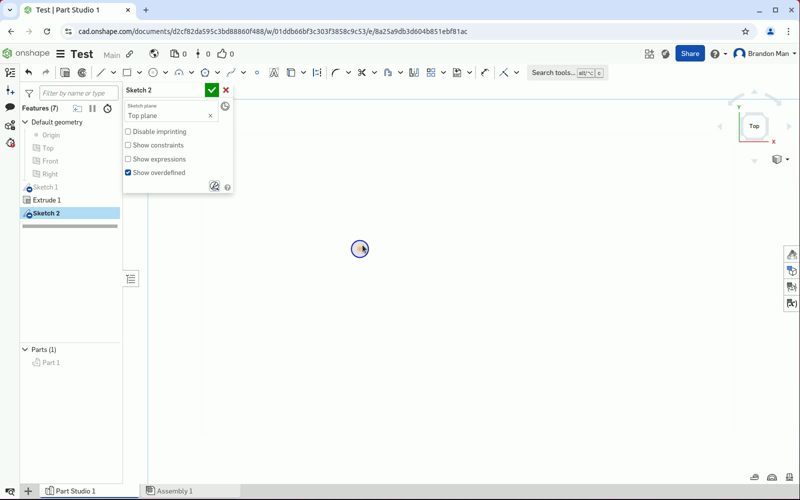
scroll(6)
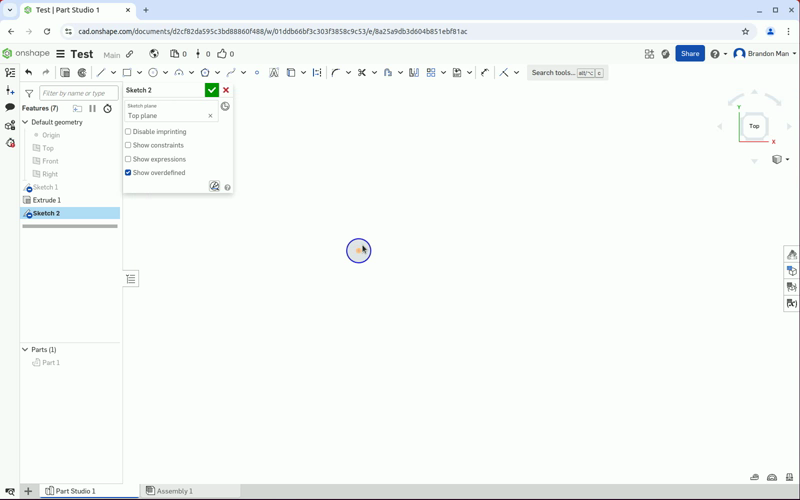
scroll(6)
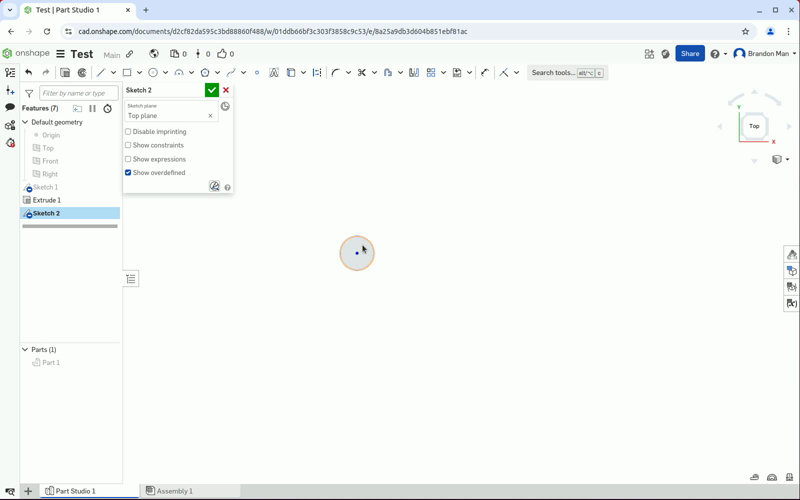
scroll(6)
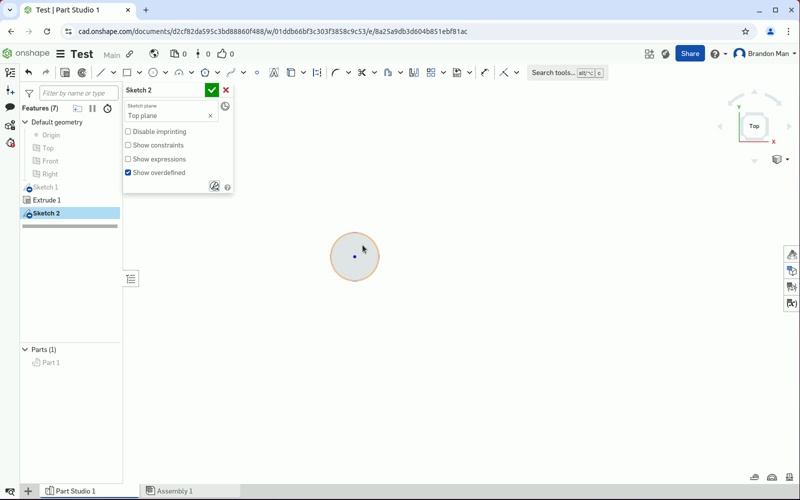
scroll(6)
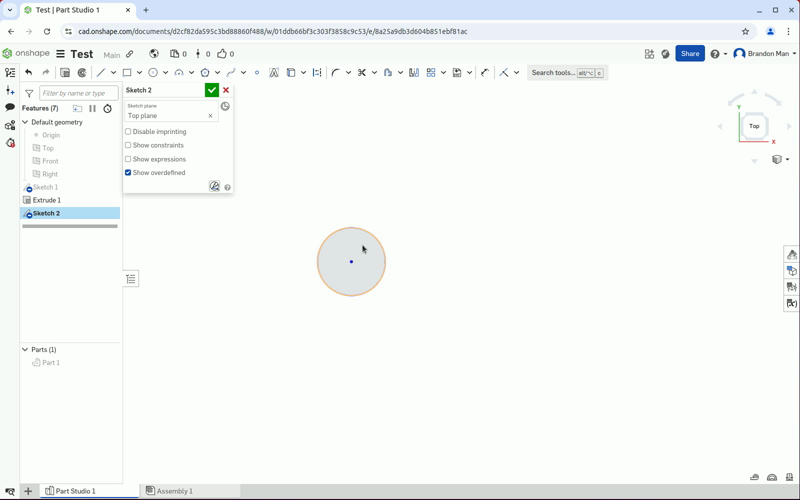
scroll(6)
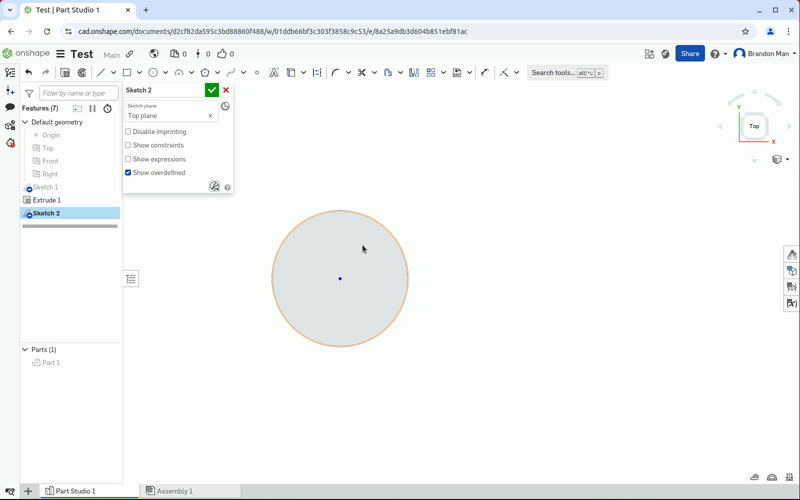
click(362, 244)
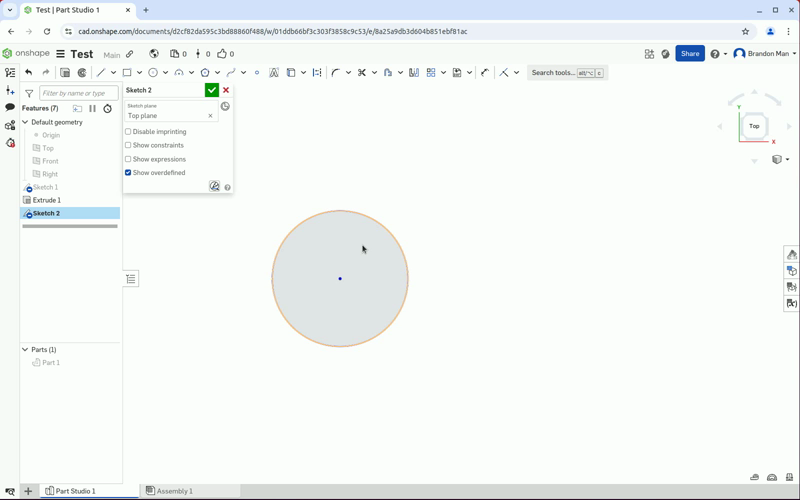
scroll(-6)
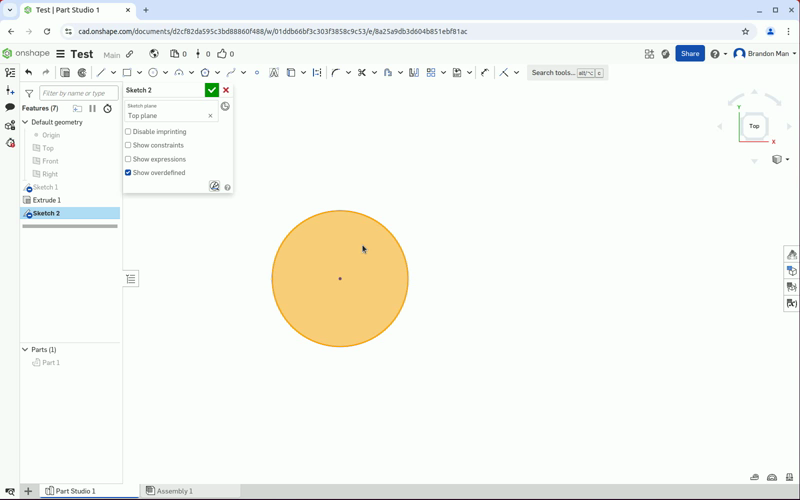
scroll(-6)
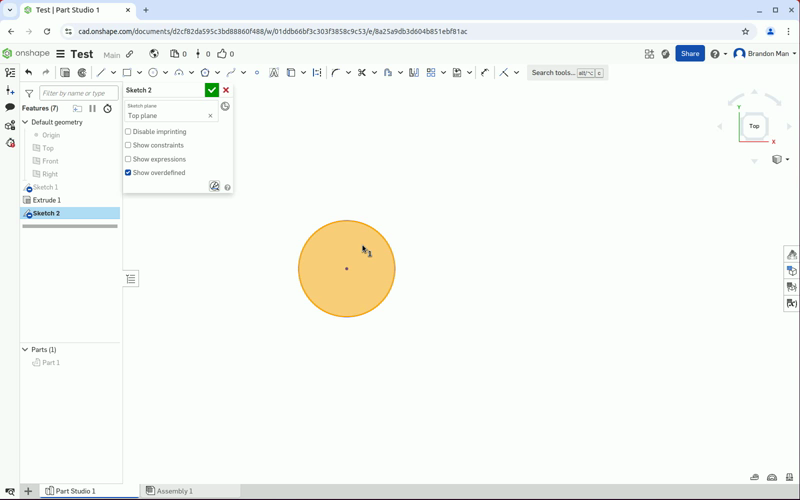
scroll(-6)
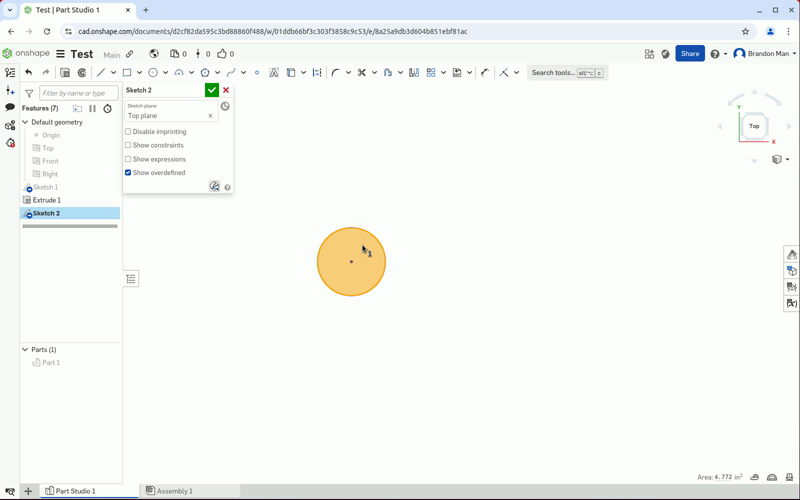
scroll(-6)
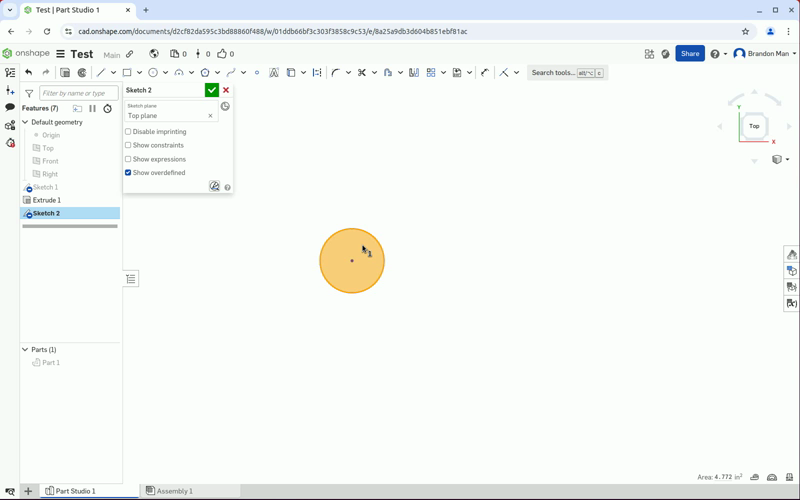
scroll(-6)
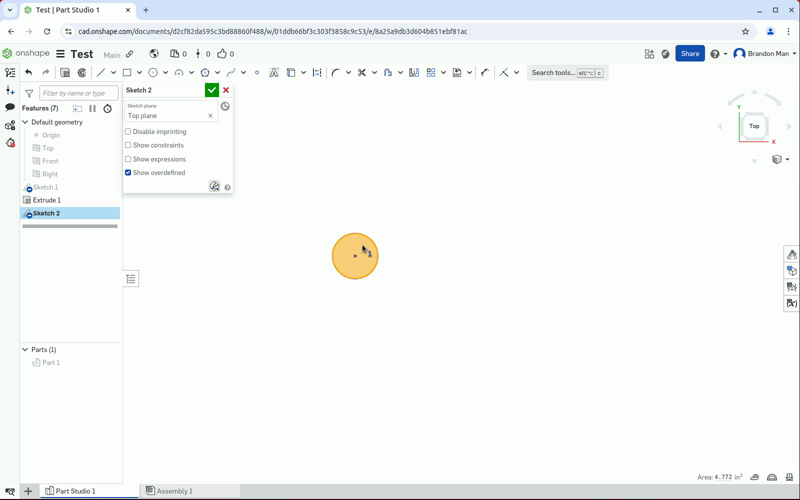
scroll(-6)
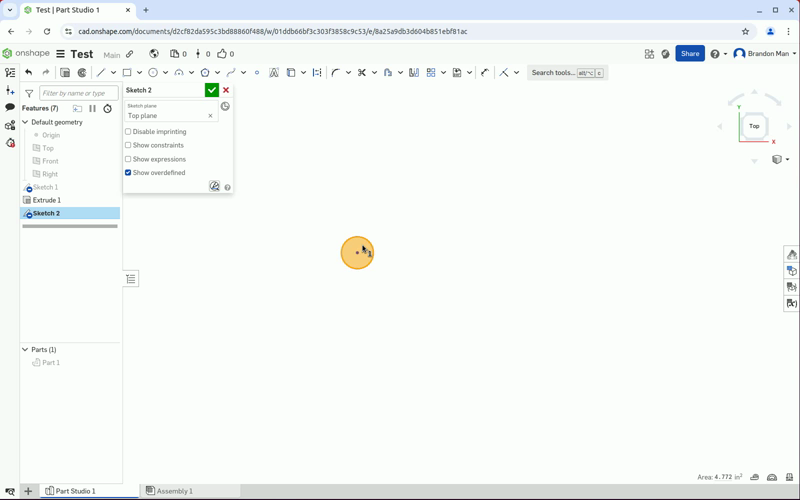
scroll(-6)
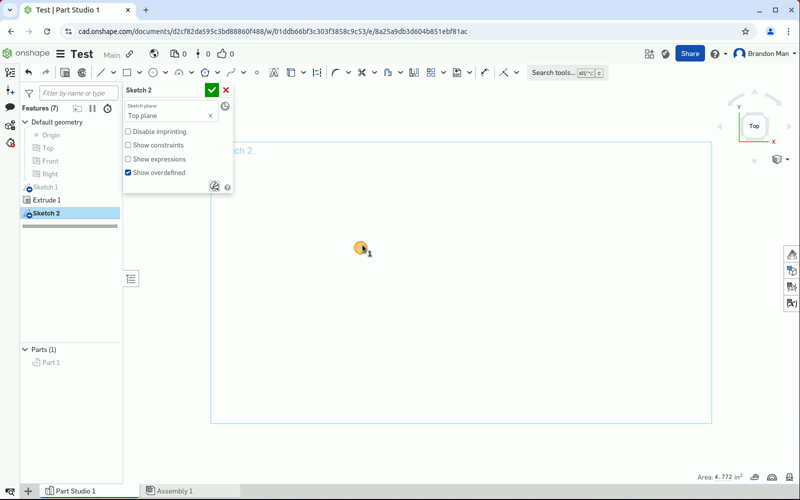
mouse_move(73, 352)
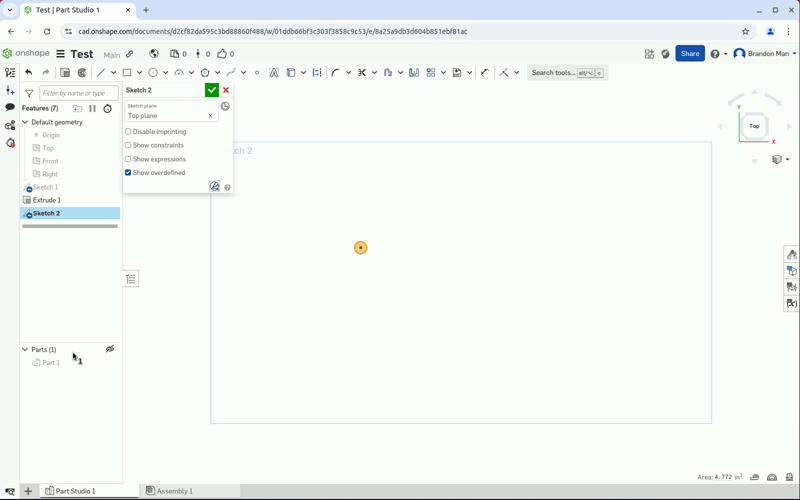
key(shift+y)
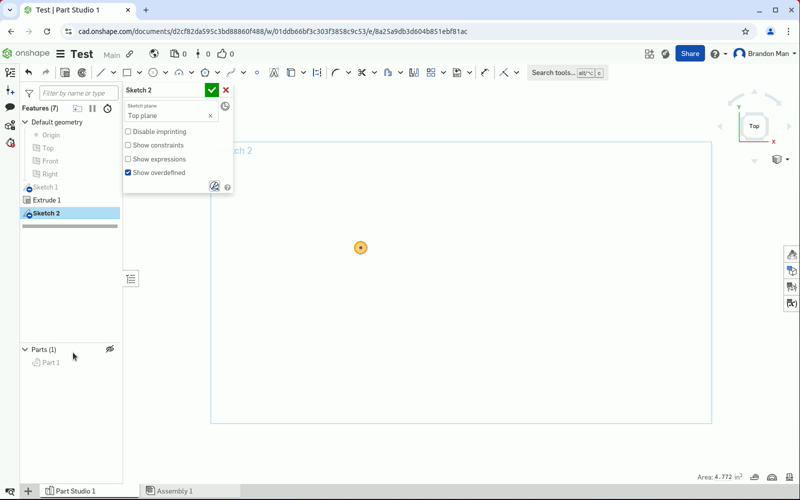
key(shift+e)
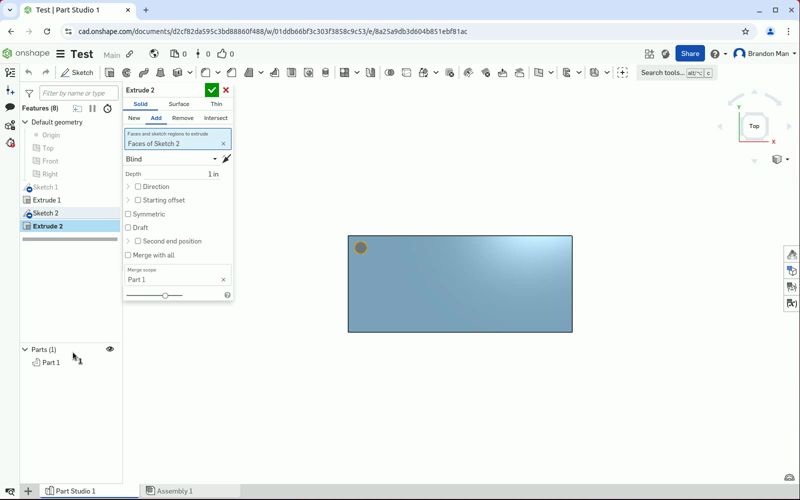
mouse_move(143, 106)
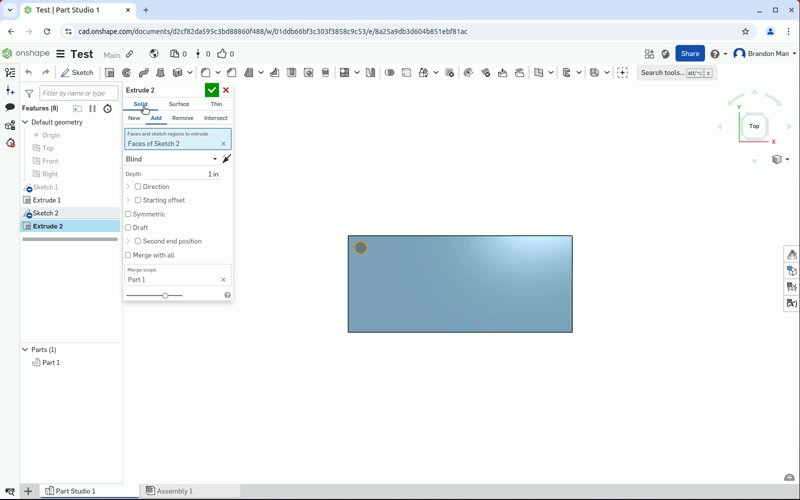
click(143, 106)
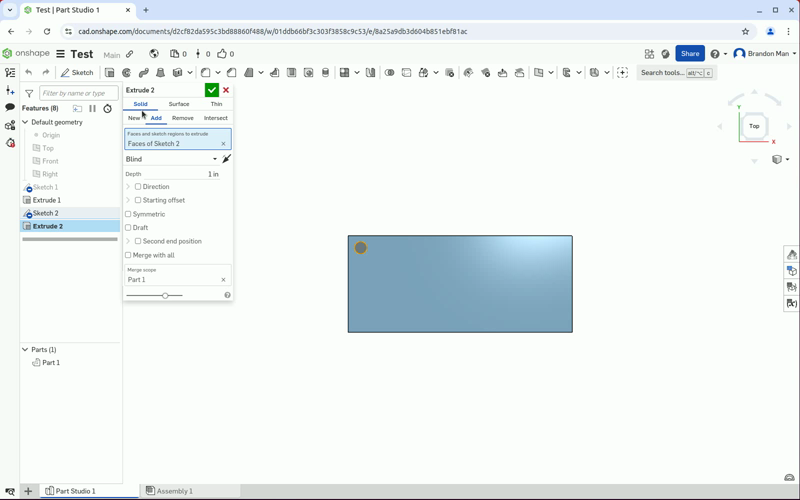
mouse_move(137, 120)
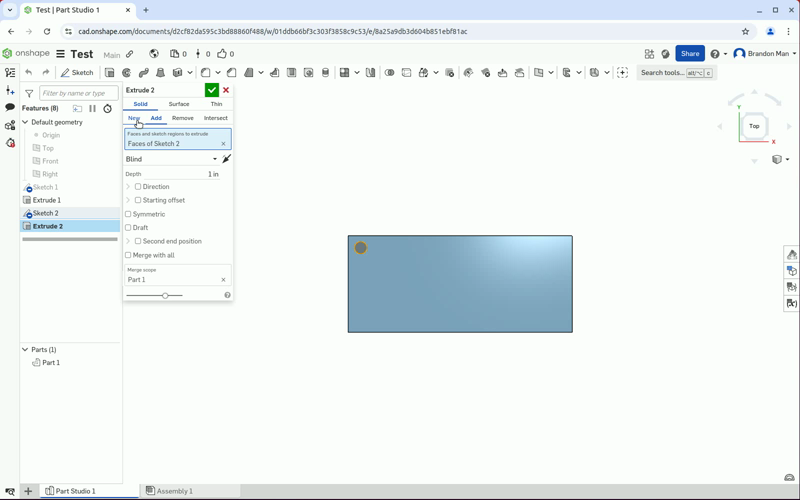
click(137, 120)
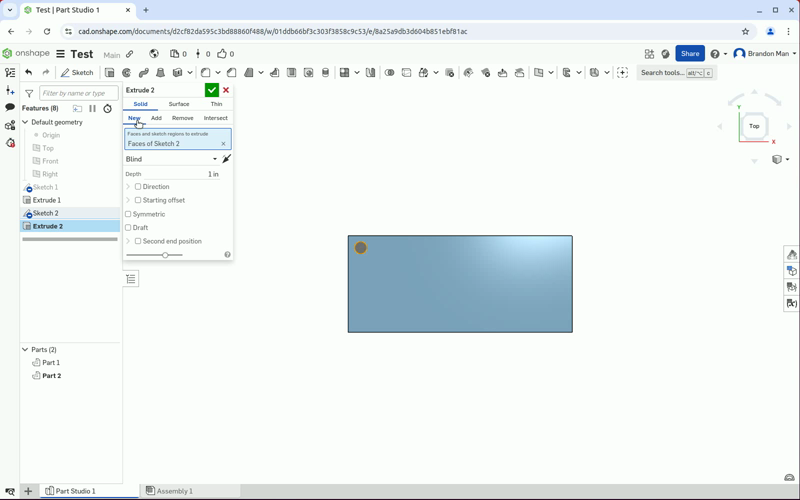
key(tab, 4)
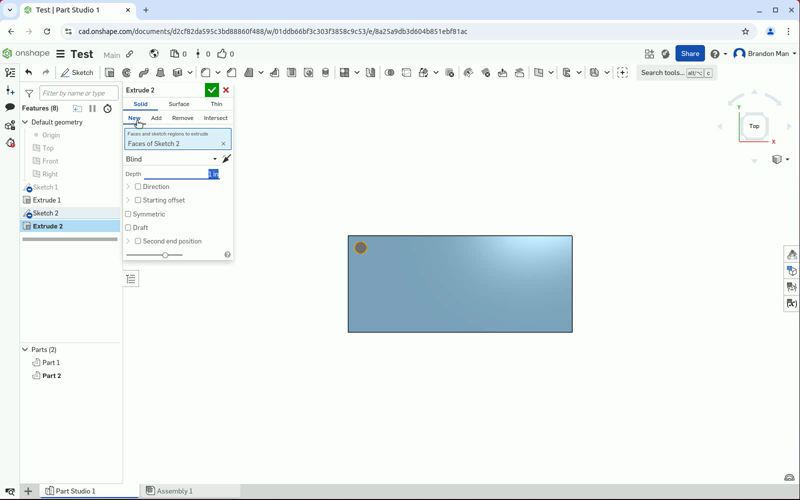
text(1.926)
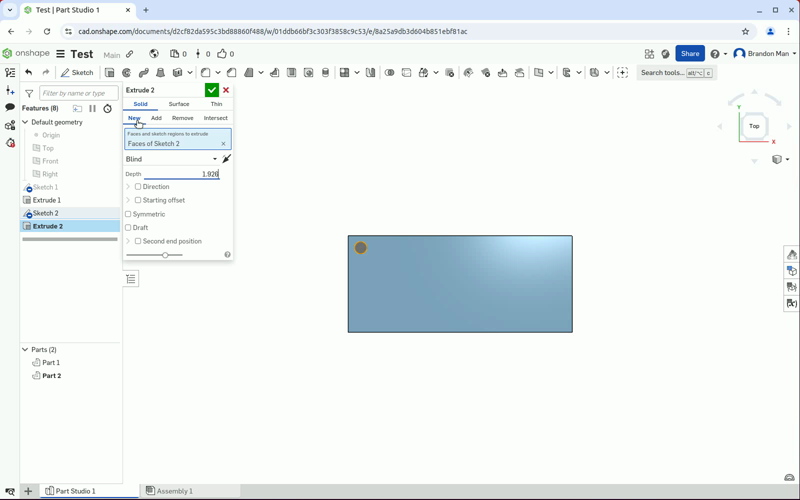
key(enter)
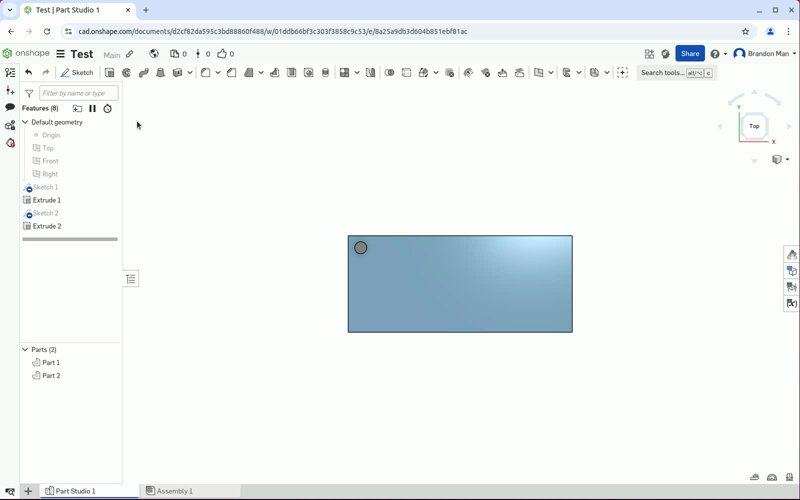
key(shift+h)
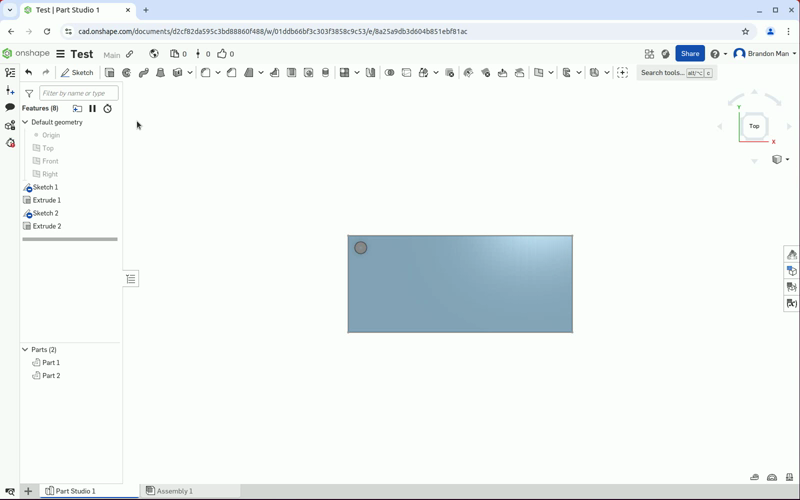
key(shift+h)
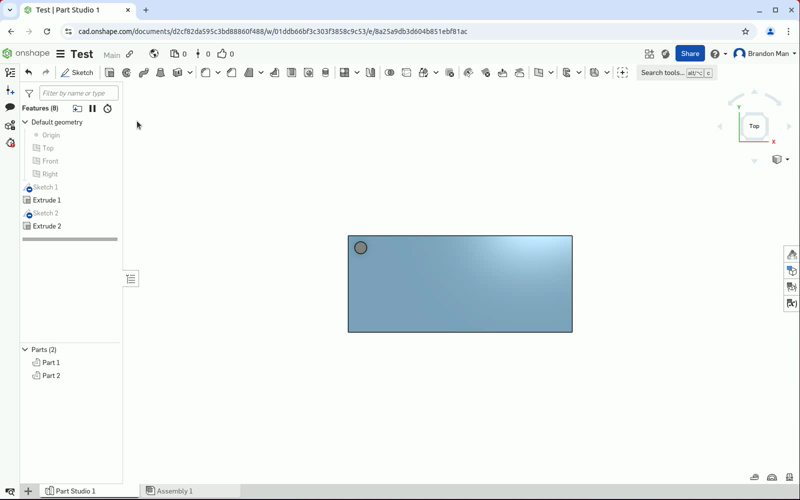
mouse_move(73, 189)
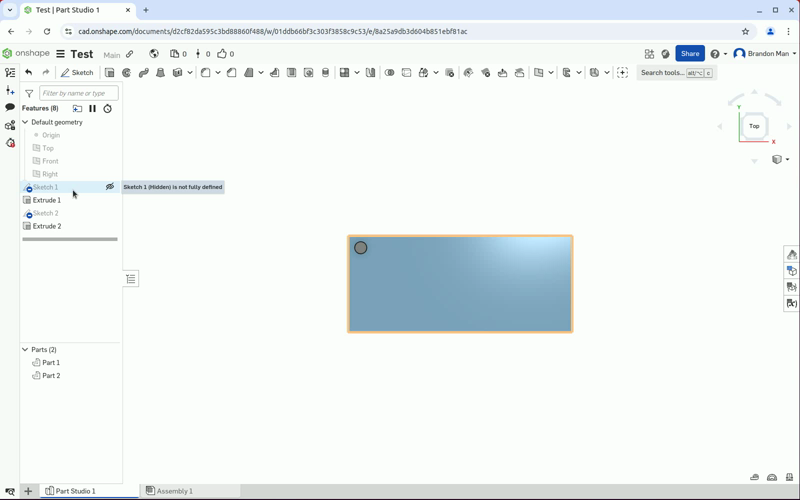
click(73, 189)
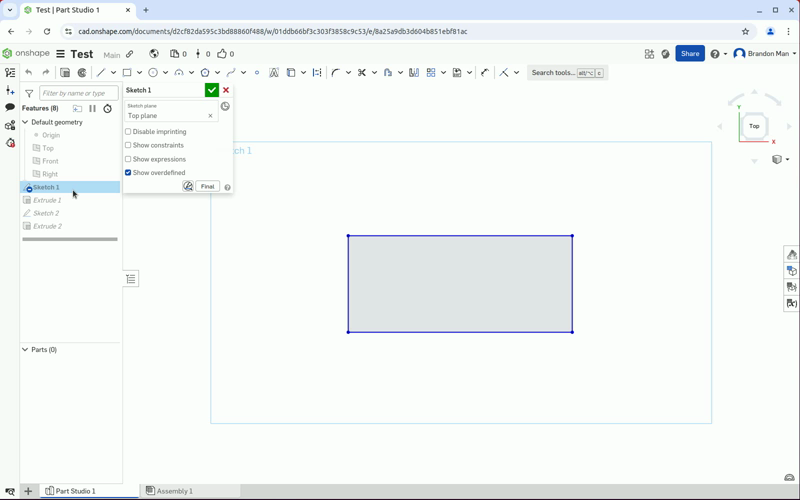
mouse_move(229, 92)
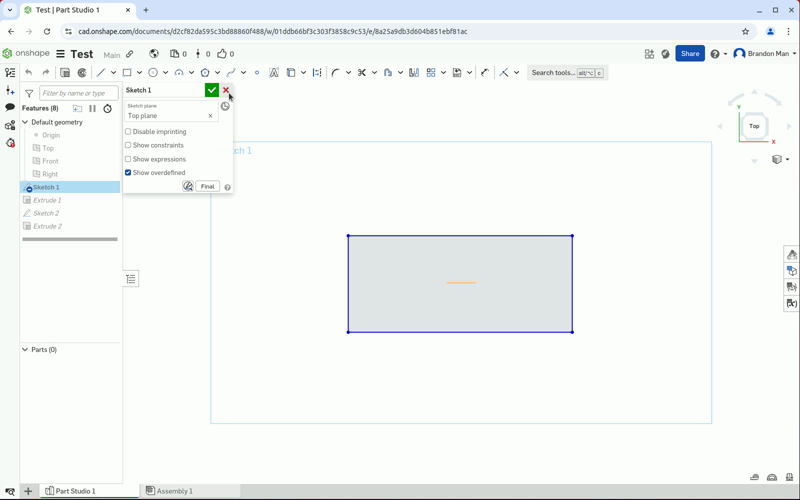
click(229, 92)
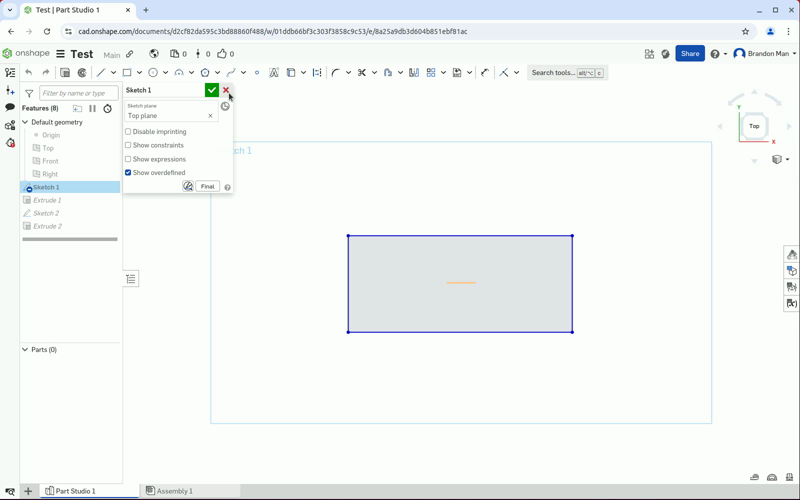
key(shift+s)
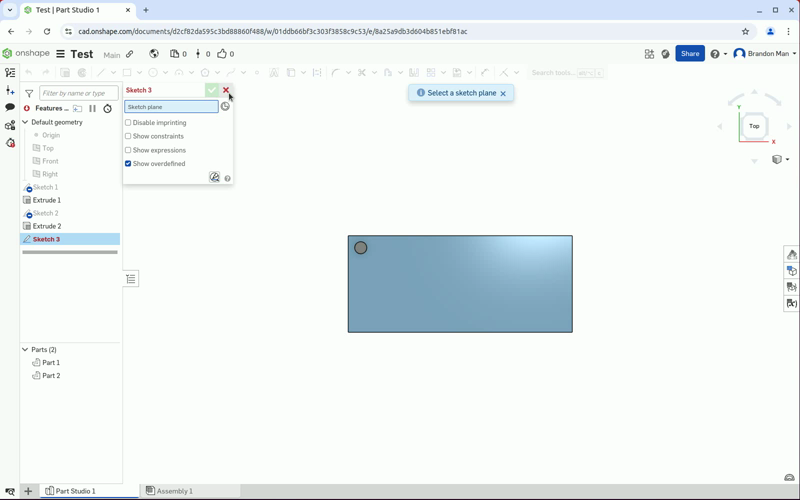
mouse_move(73, 150)
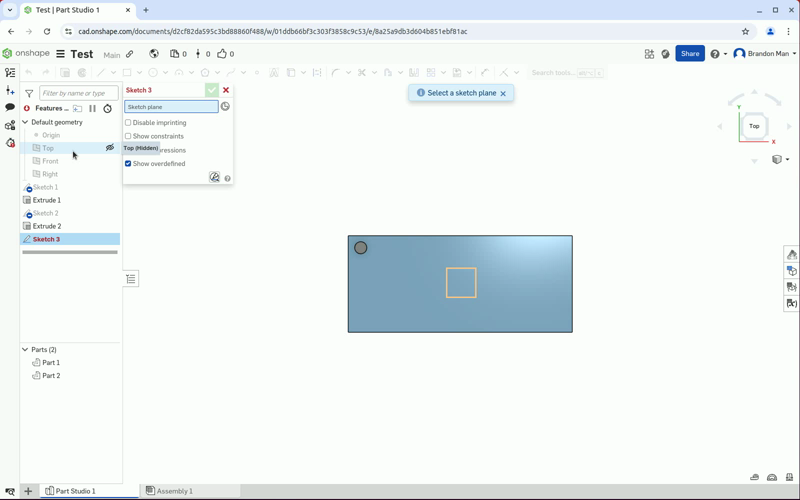
click(73, 150)
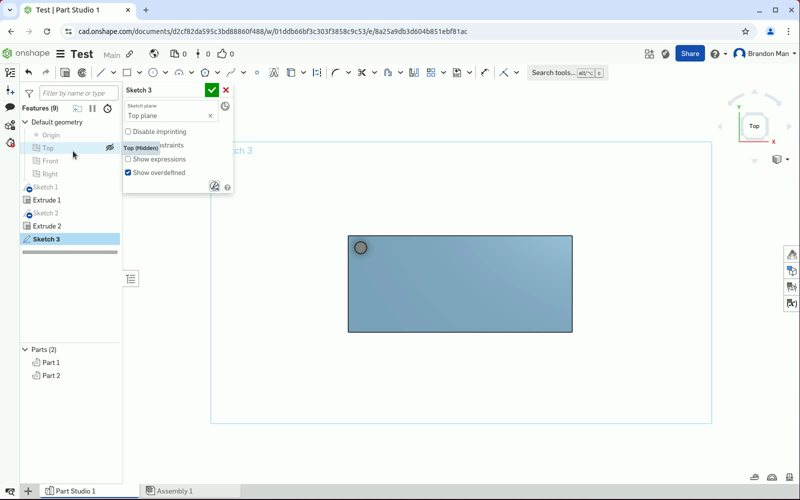
mouse_move(73, 352)
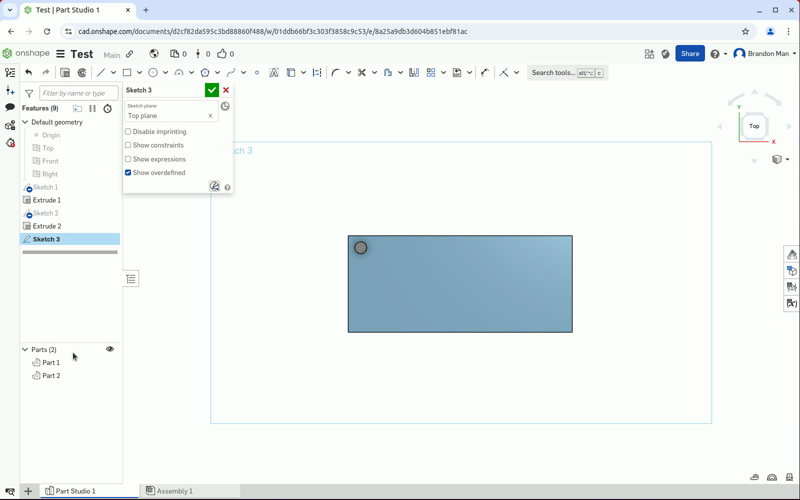
key(y)
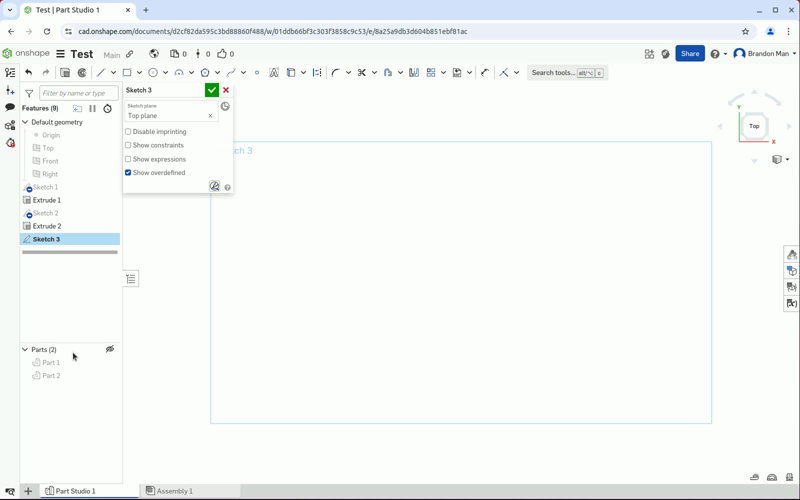
key(c)
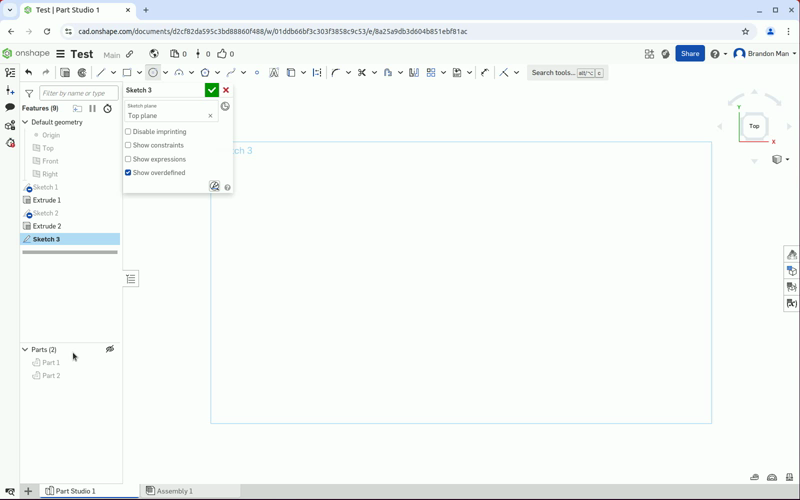
key_down(shift)
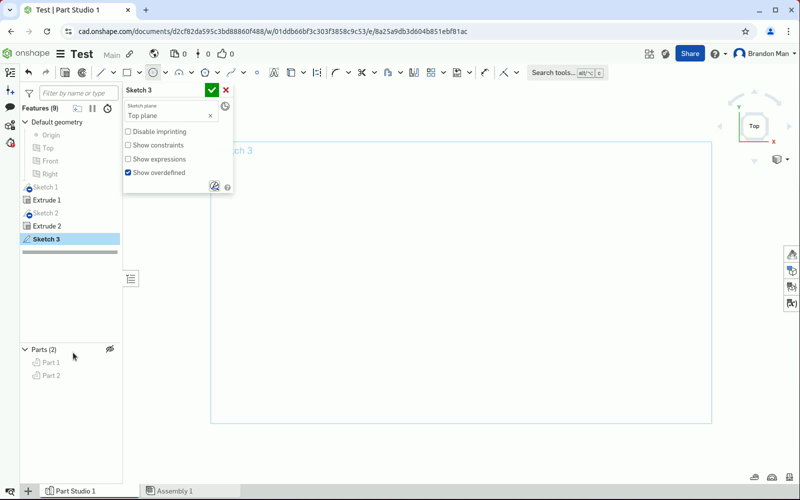
mouse_move(360, 318)
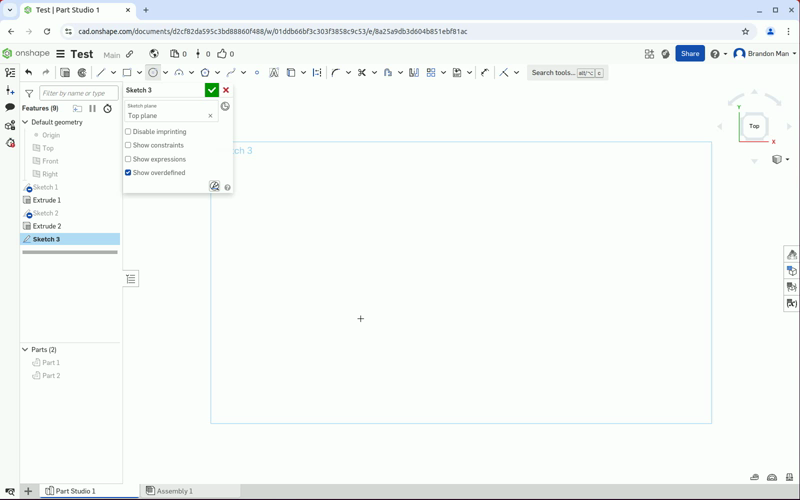
click(360, 318)
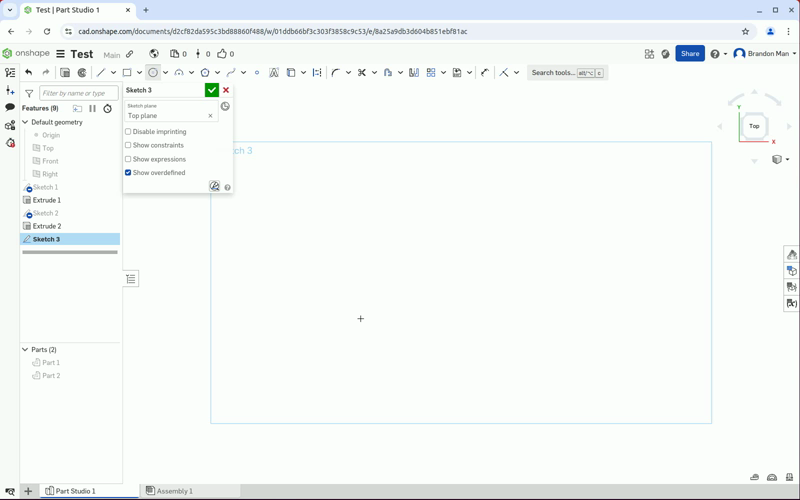
key_up(shift)
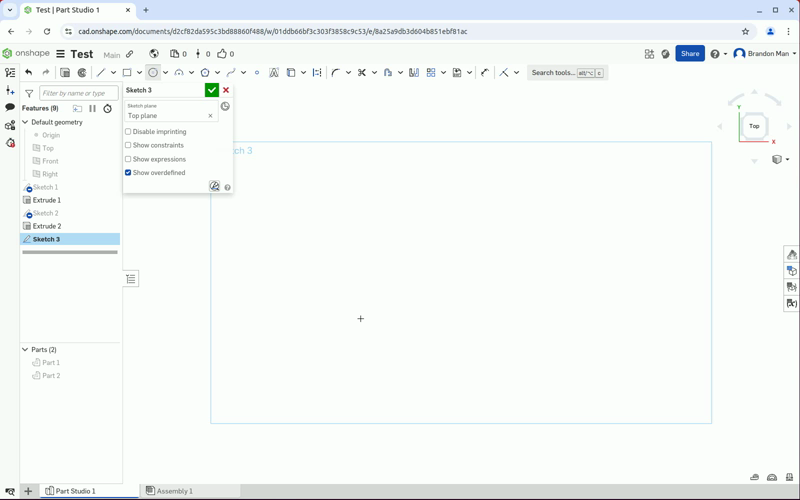
mouse_move(366, 318)
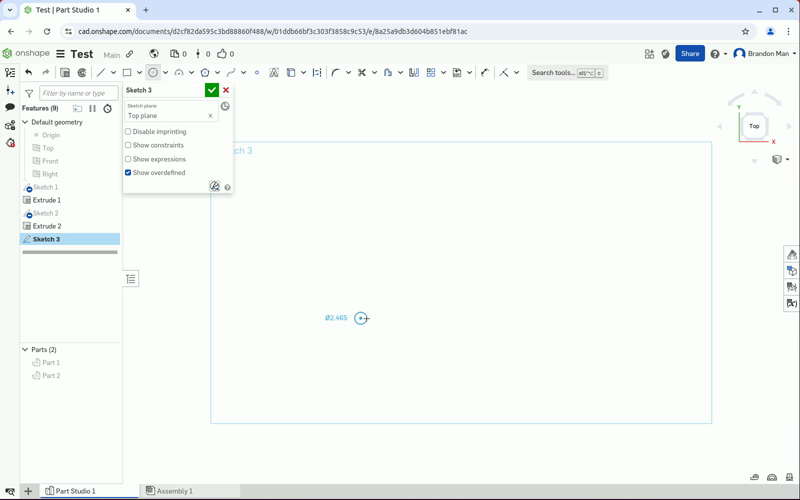
click(366, 318)
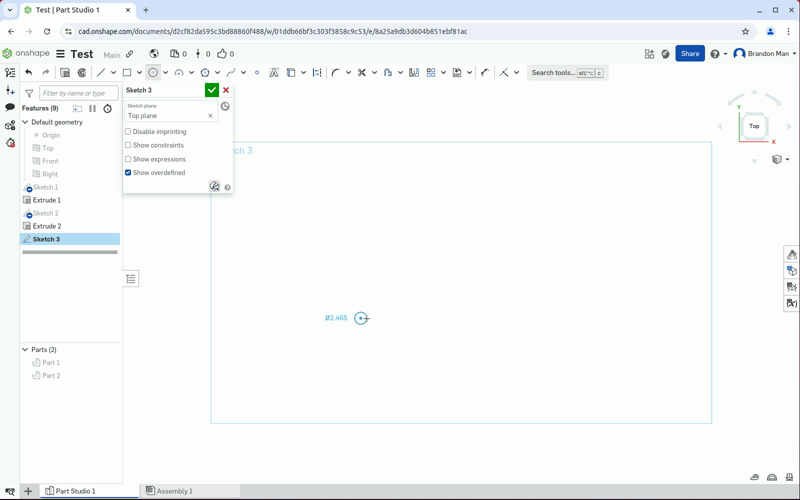
key(esc)
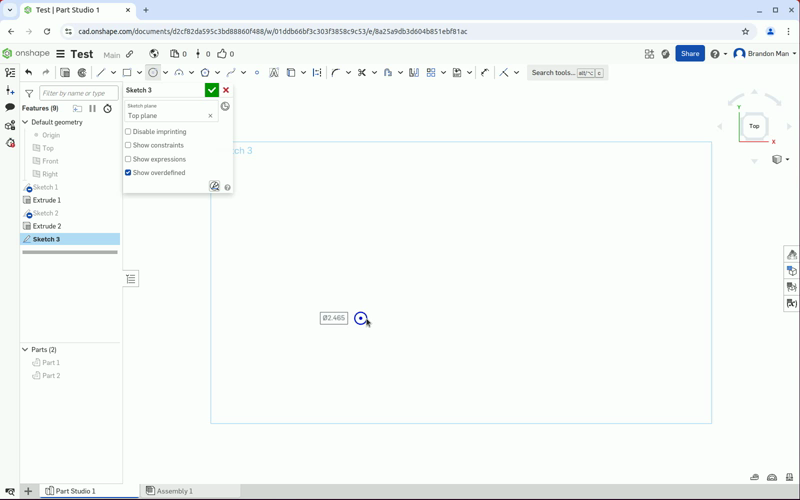
mouse_move(360, 318)
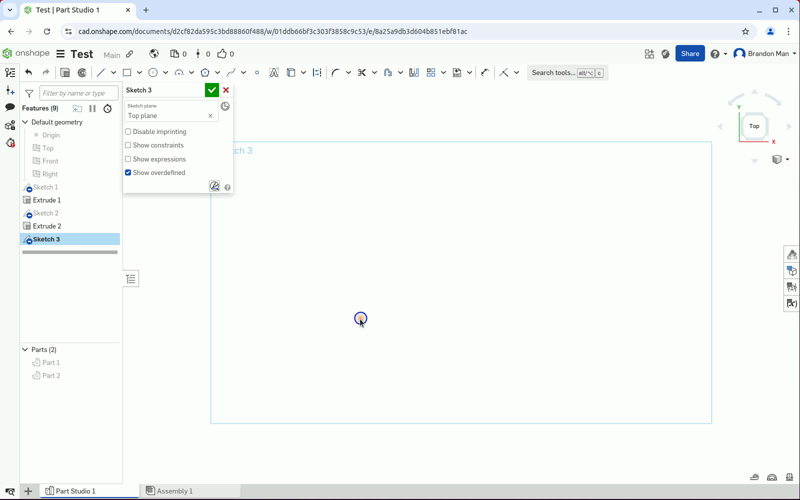
scroll(6)
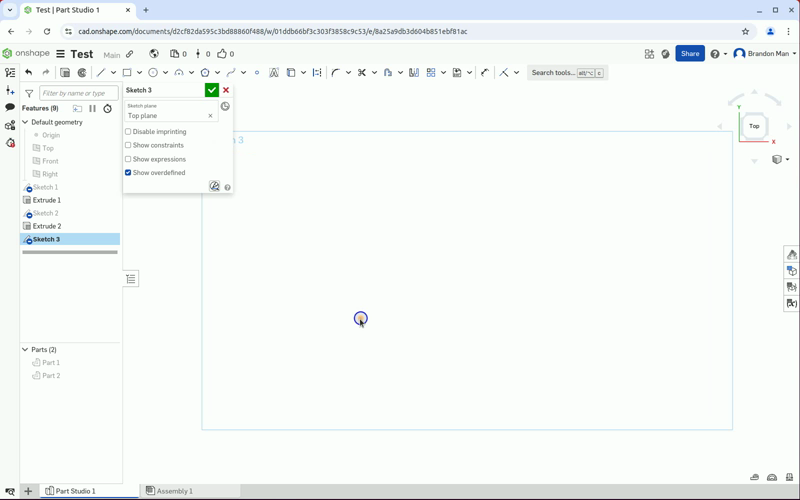
scroll(6)
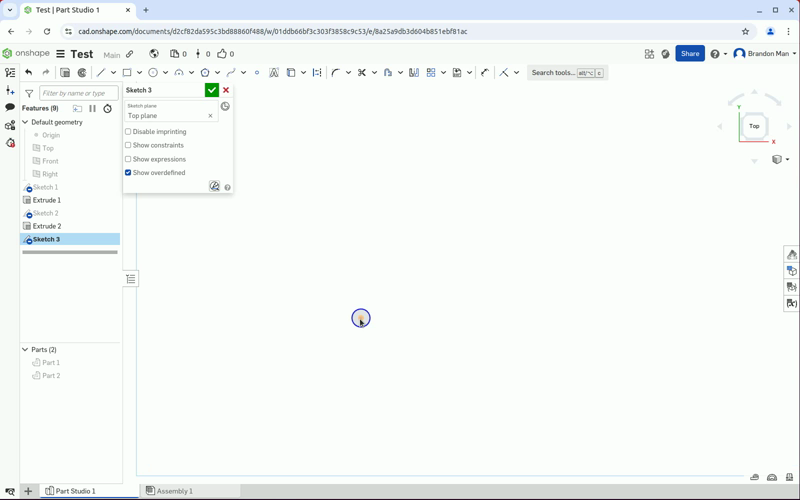
scroll(6)
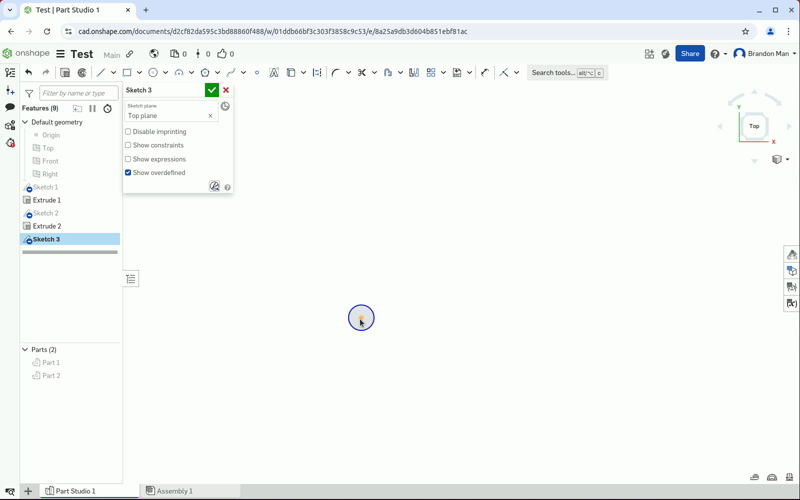
scroll(6)
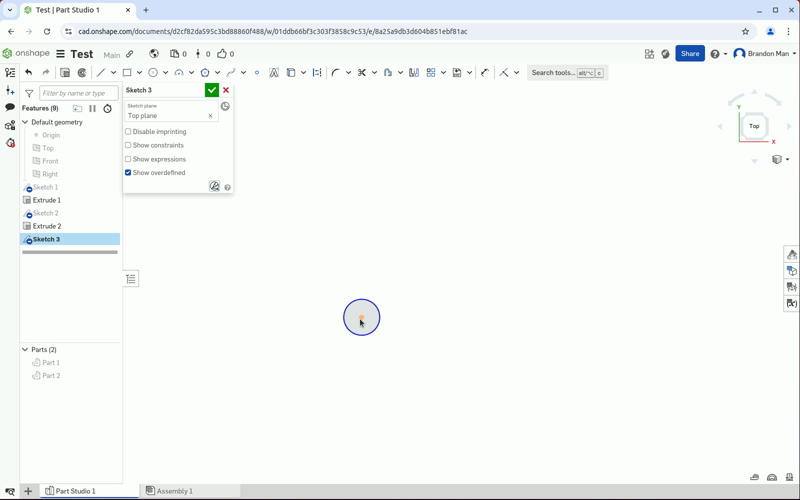
scroll(6)
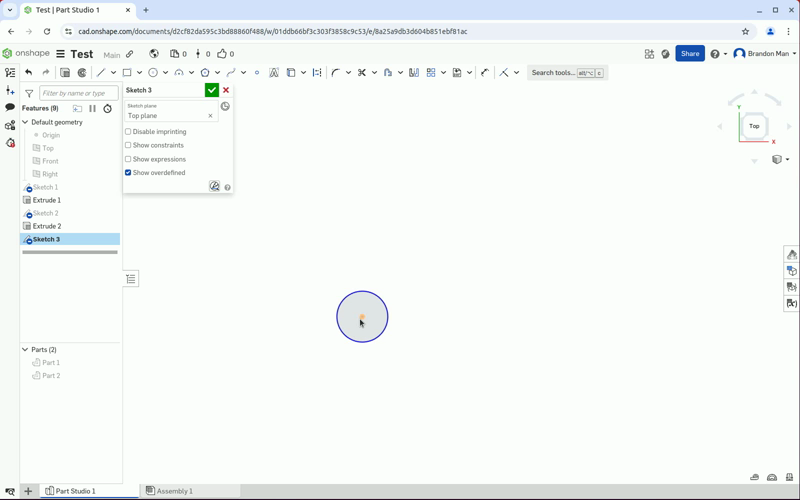
scroll(6)
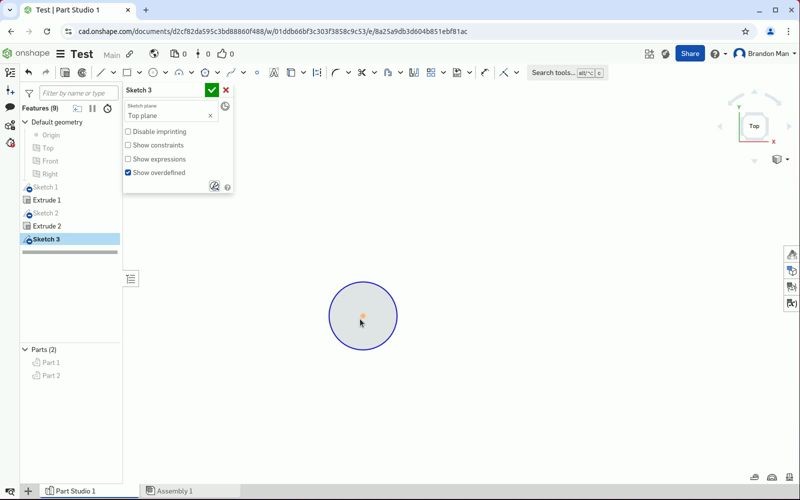
scroll(6)
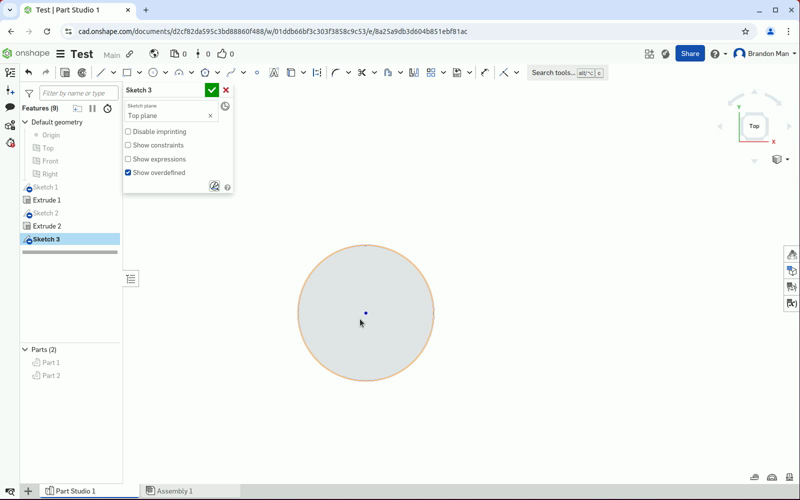
click(360, 318)
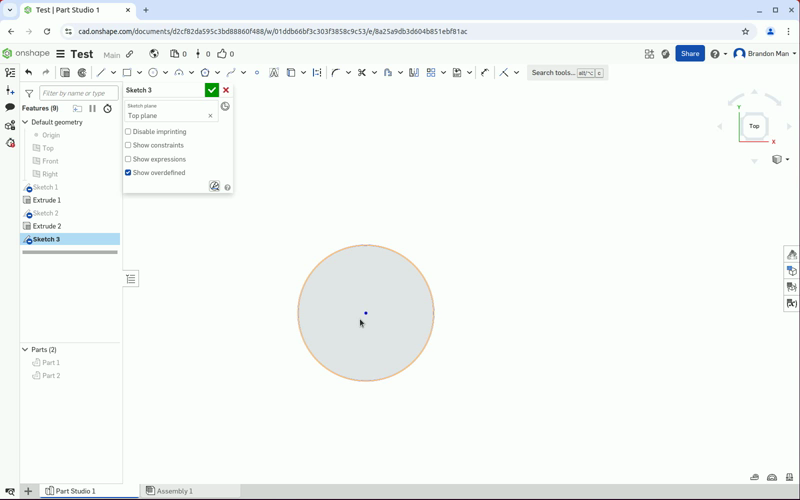
scroll(-6)
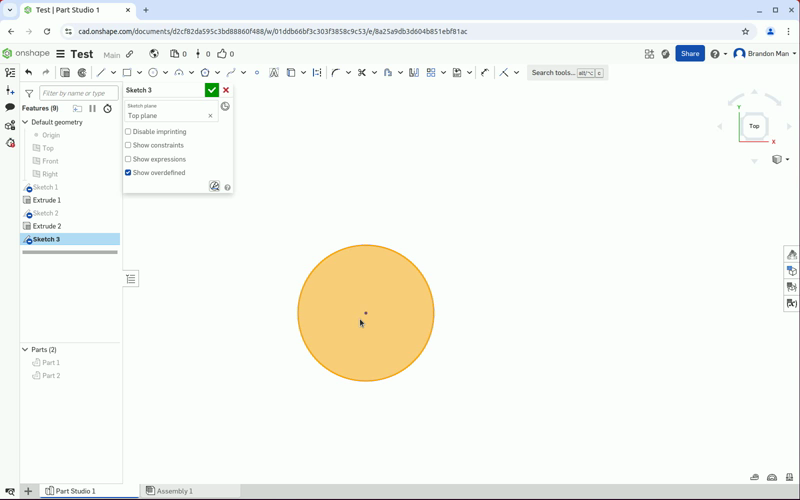
scroll(-6)
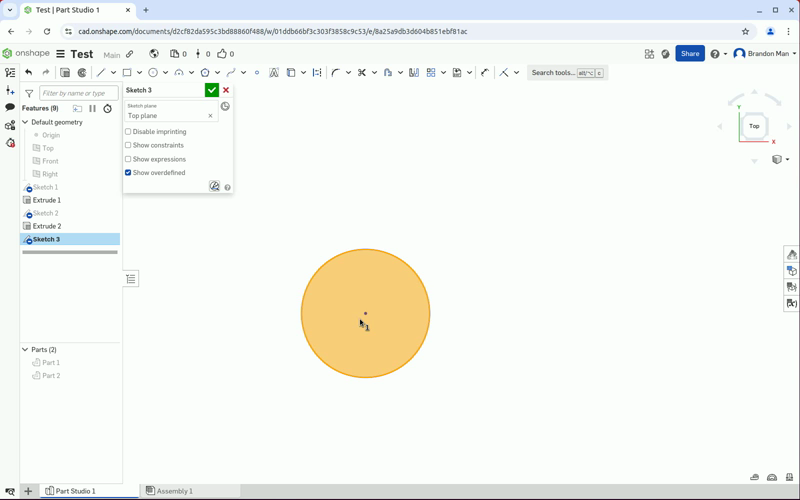
scroll(-6)
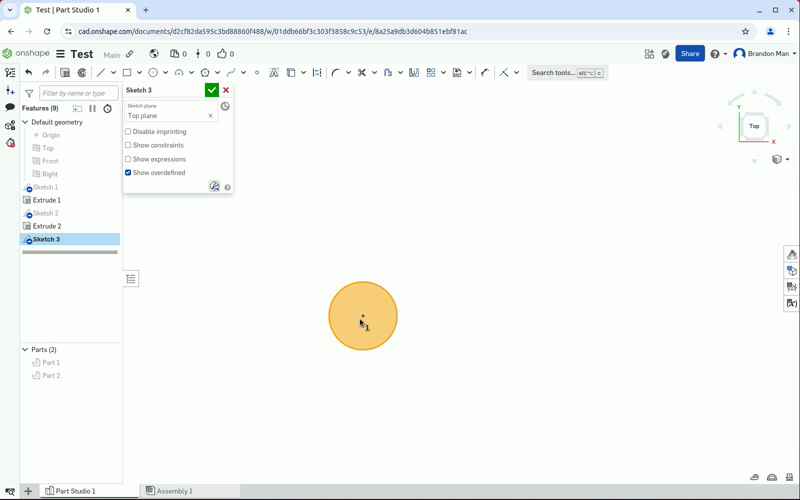
scroll(-6)
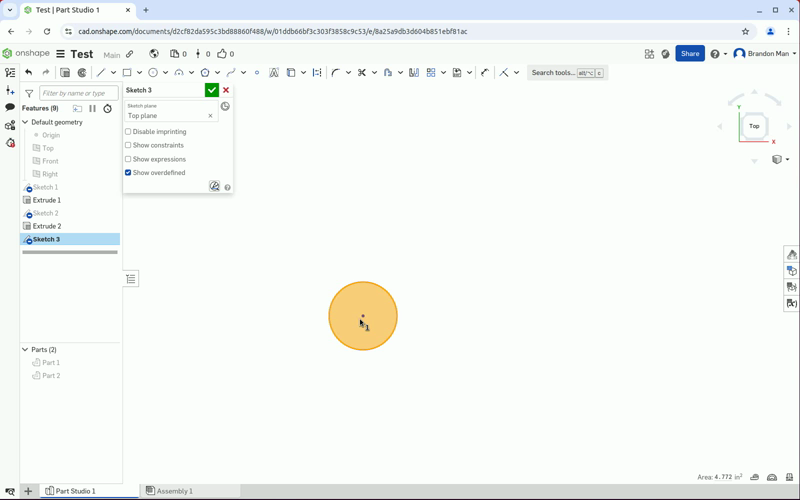
scroll(-6)
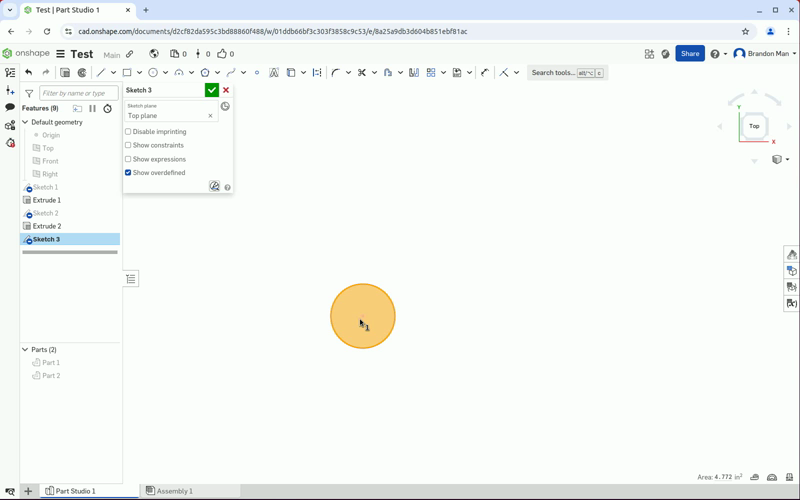
scroll(-6)
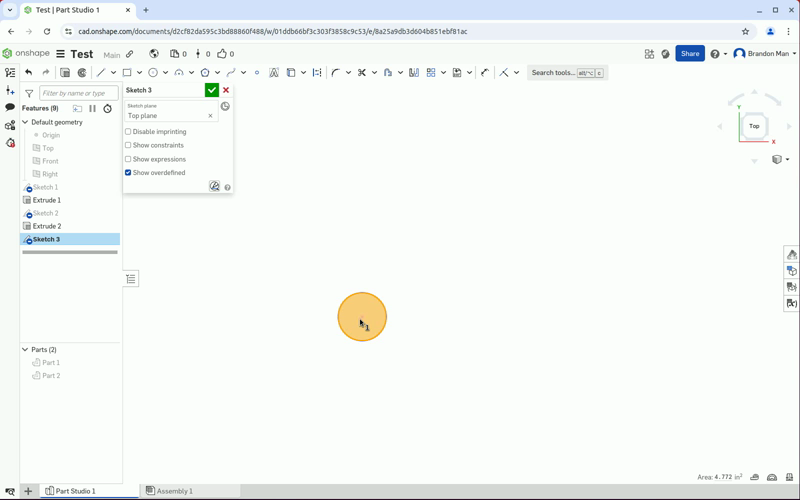
scroll(-6)
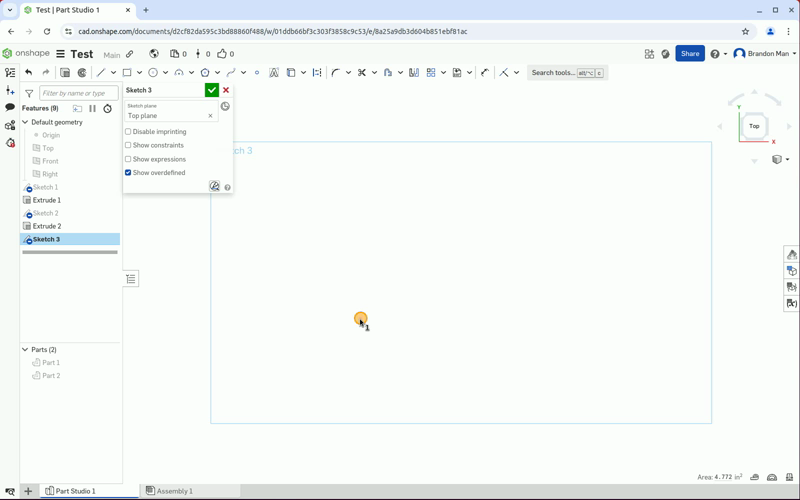
mouse_move(73, 352)
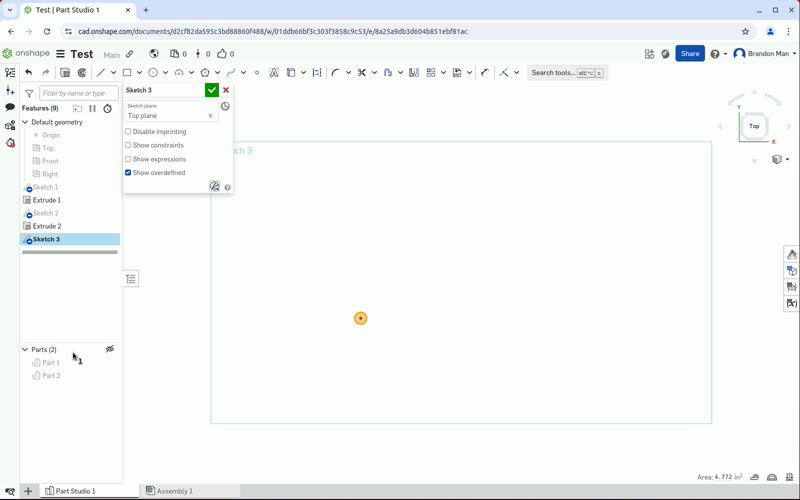
key(shift+y)
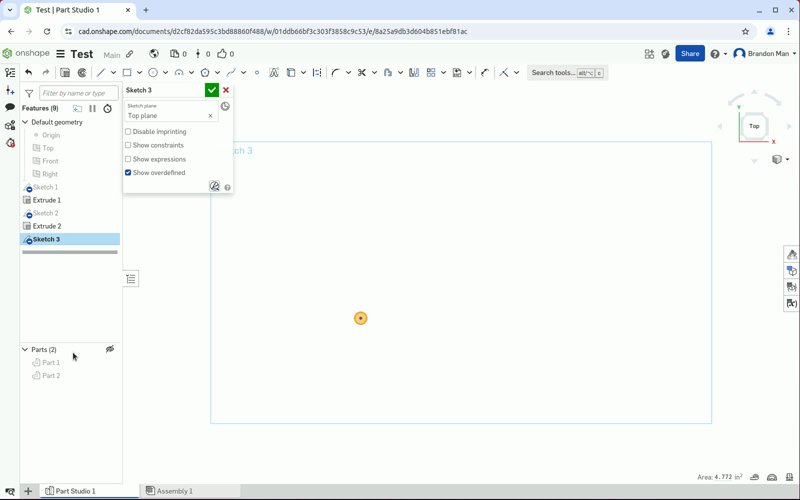
key(shift+e)
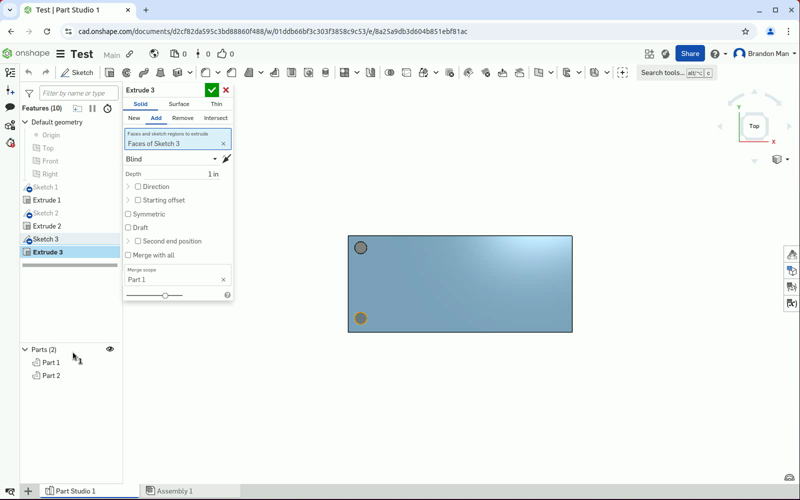
mouse_move(143, 106)
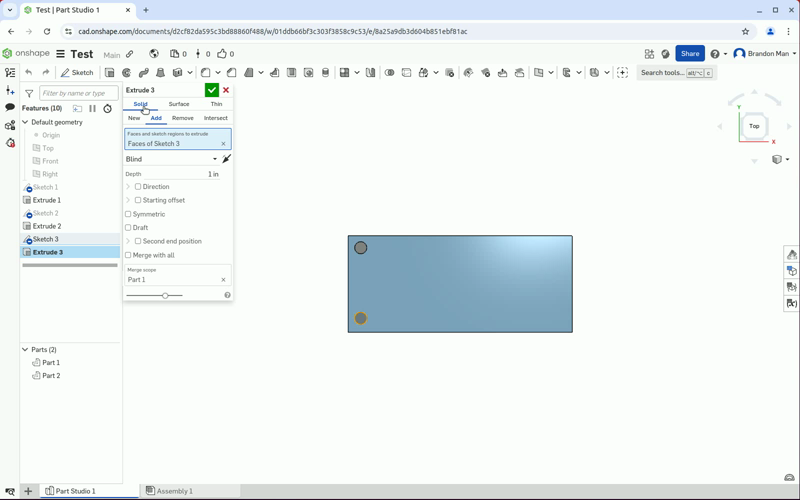
click(143, 106)
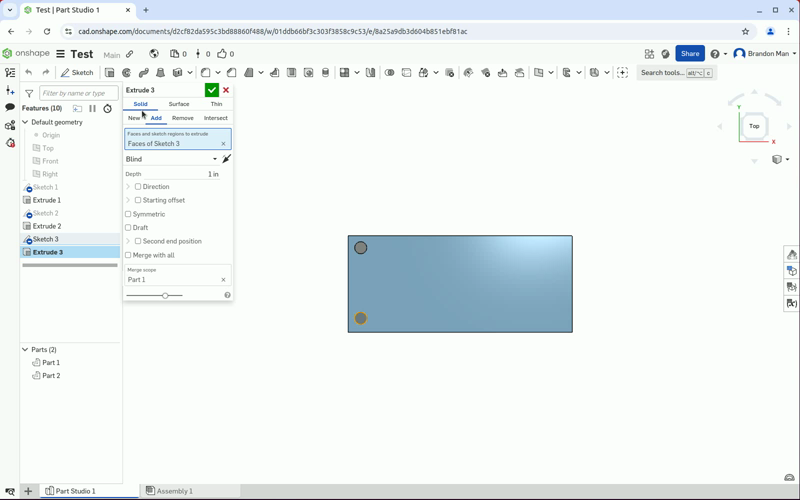
mouse_move(137, 120)
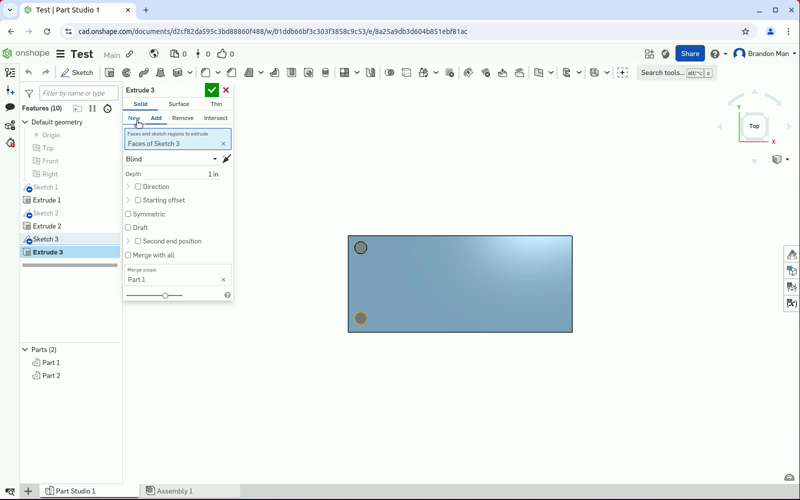
click(137, 120)
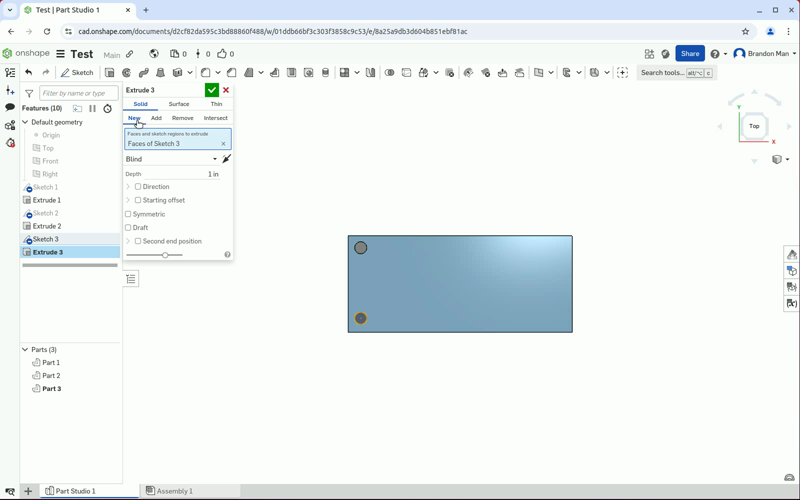
key(tab, 4)
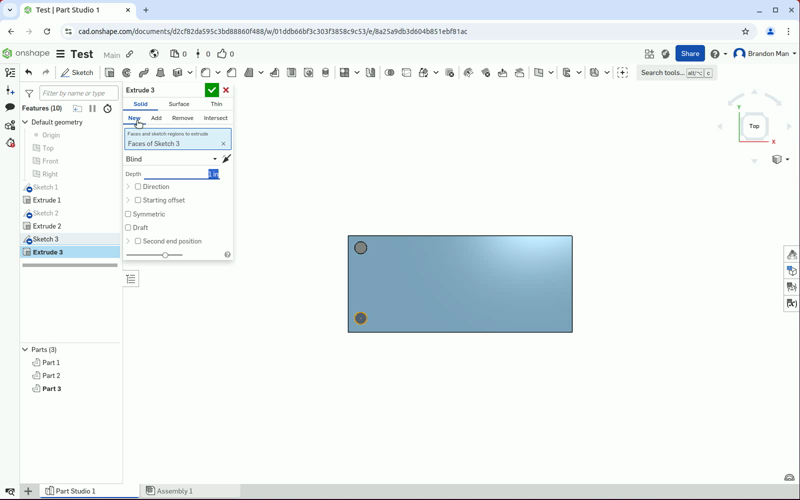
text(1.926)
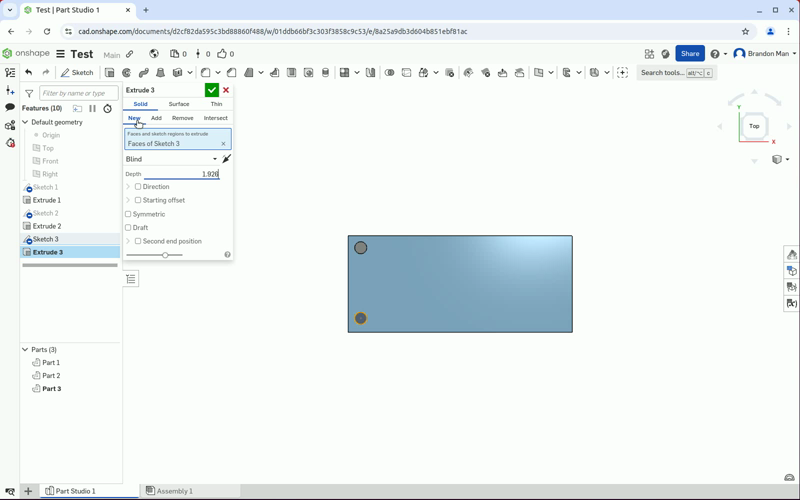
key(enter)
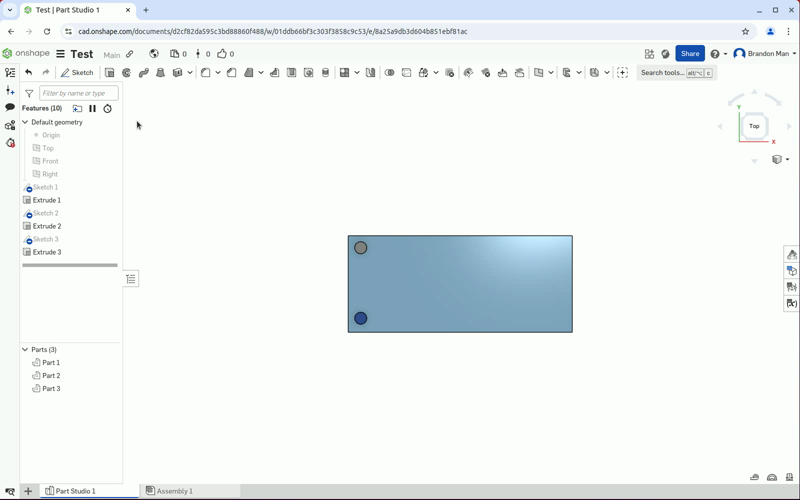
key(shift+h)
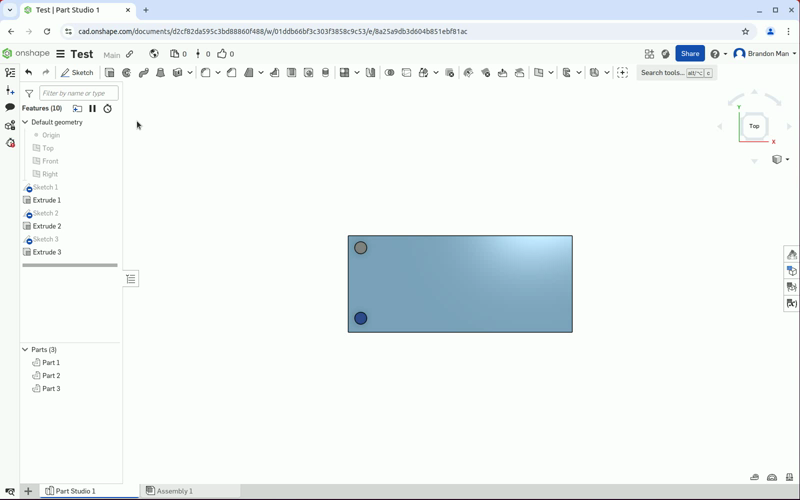
key(shift+h)
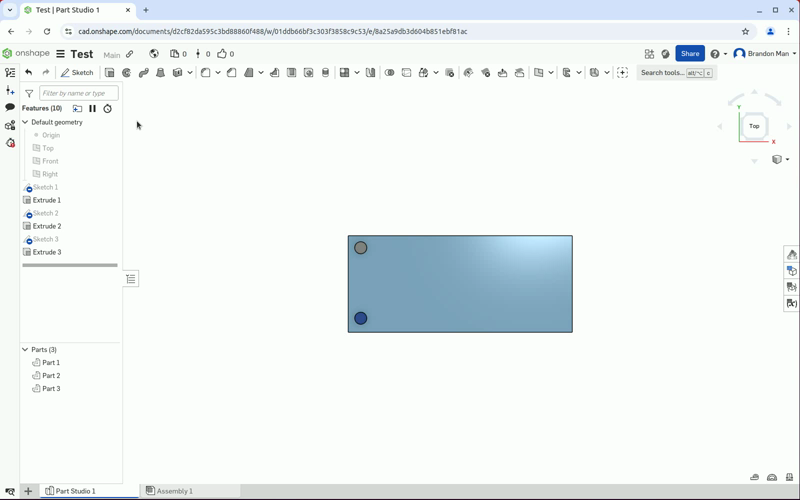
mouse_move(73, 189)
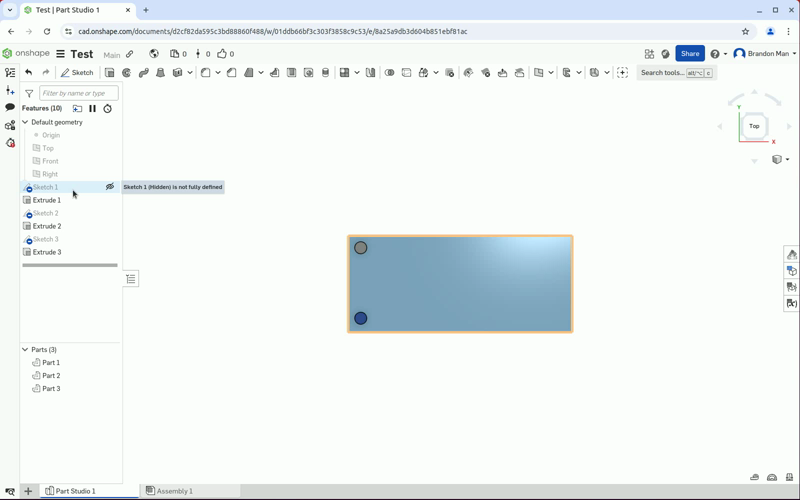
click(73, 189)
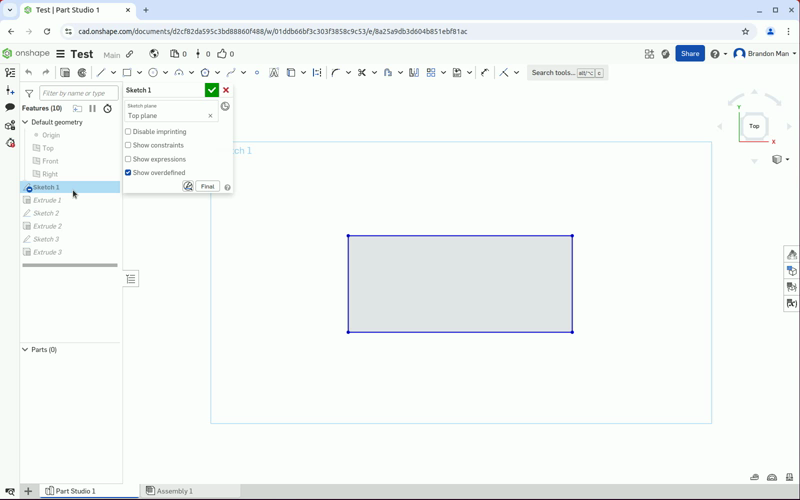
mouse_move(229, 92)
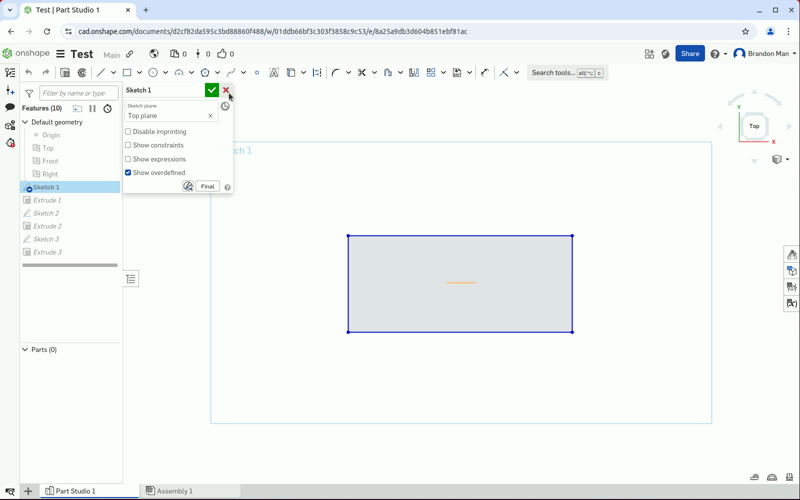
click(229, 92)
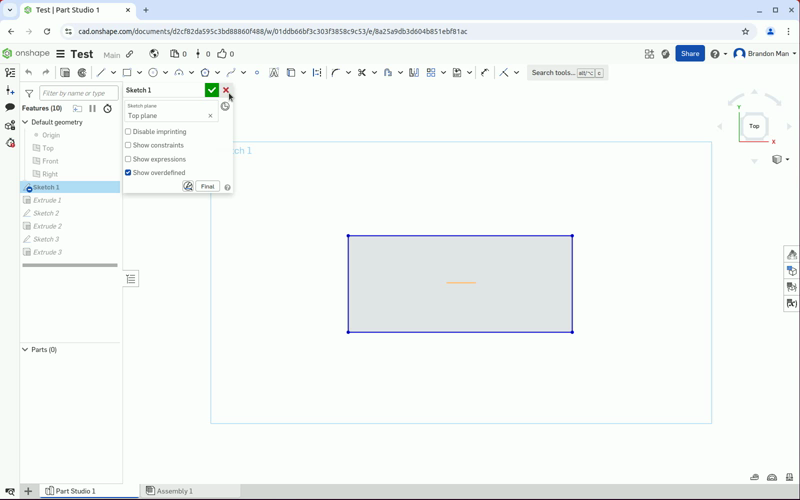
key(shift+s)
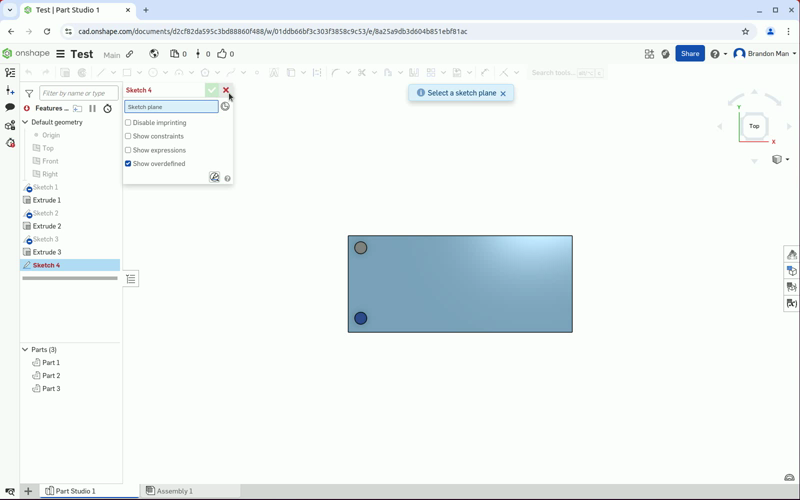
mouse_move(73, 150)
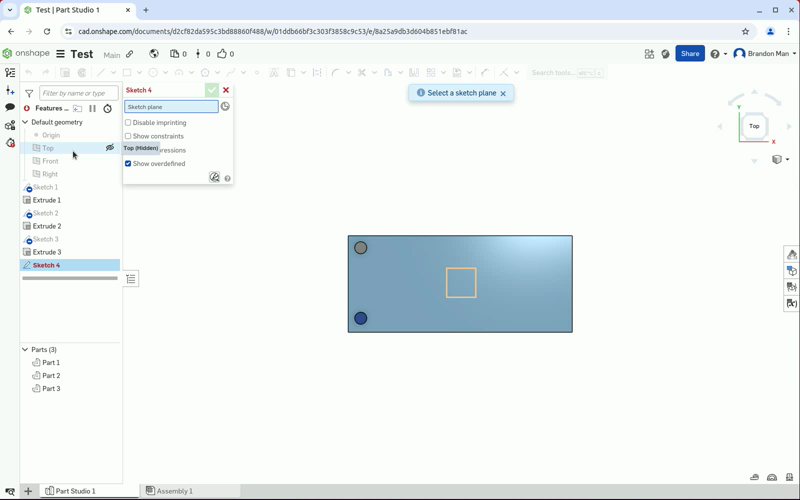
click(73, 150)
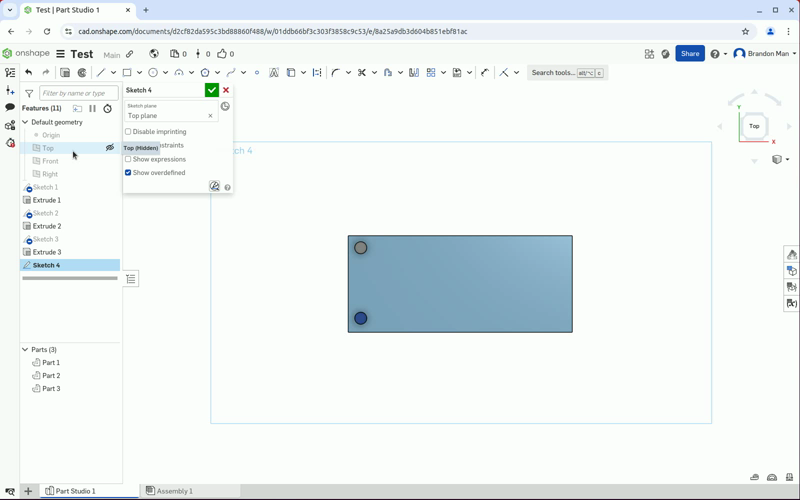
mouse_move(73, 352)
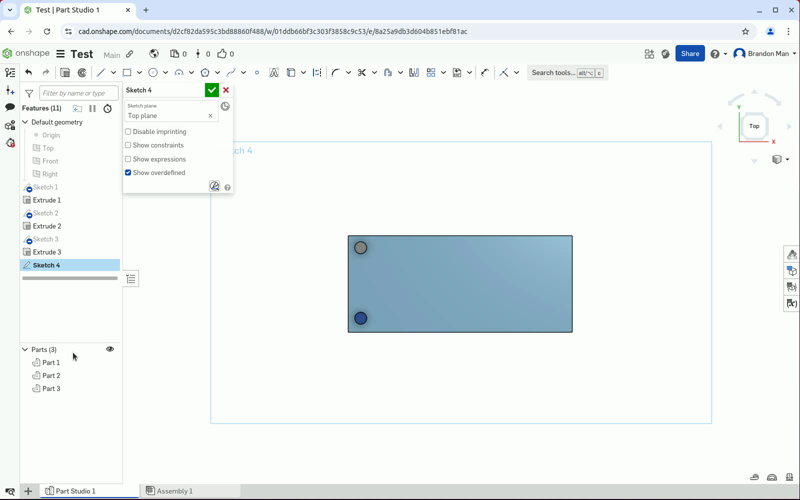
key(y)
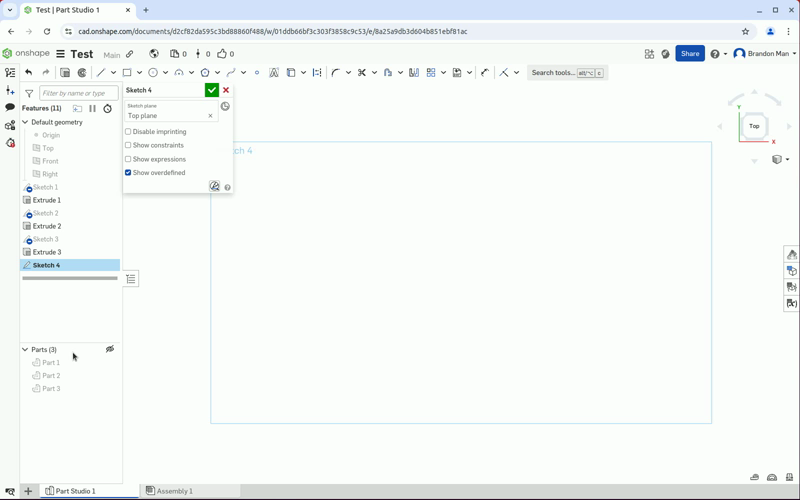
key(c)
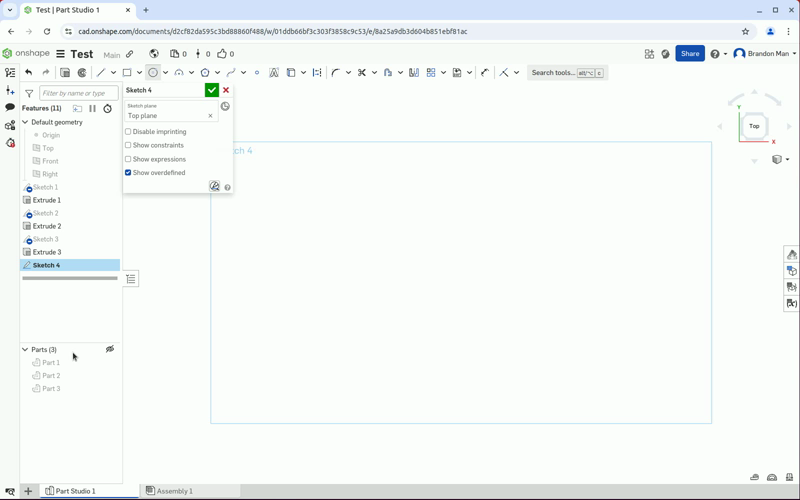
key_down(shift)
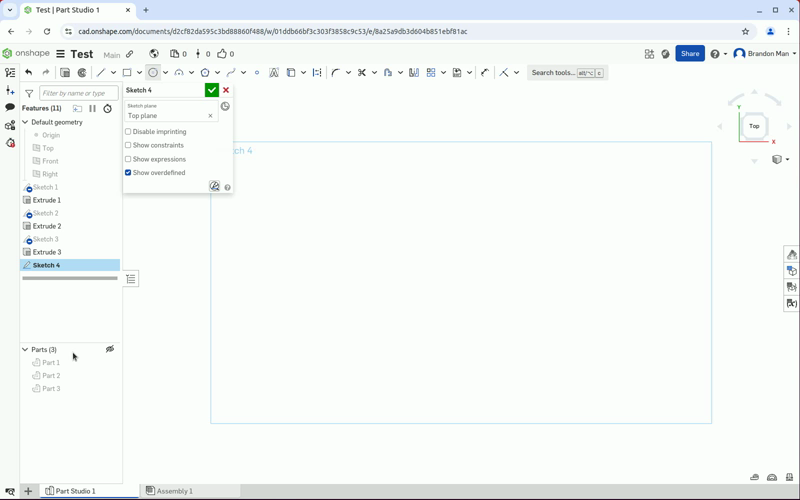
mouse_move(451, 247)
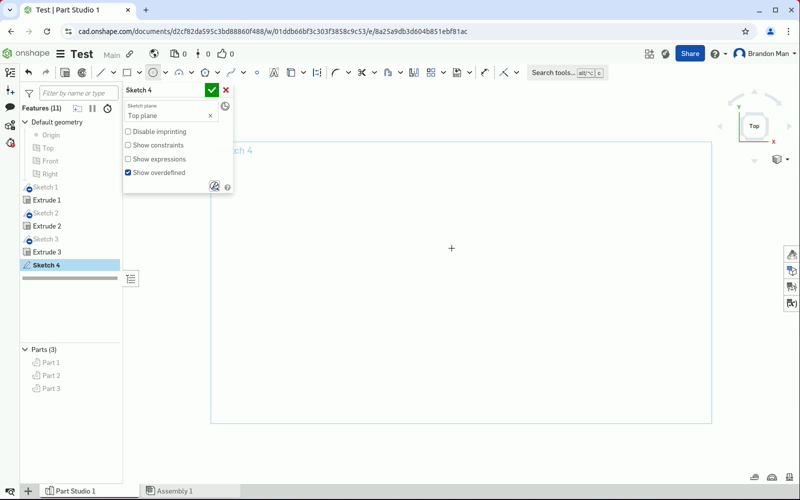
click(451, 247)
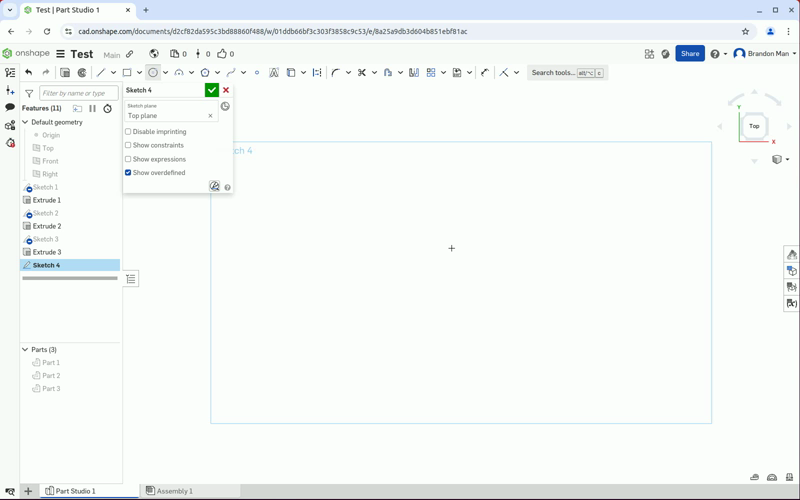
key_up(shift)
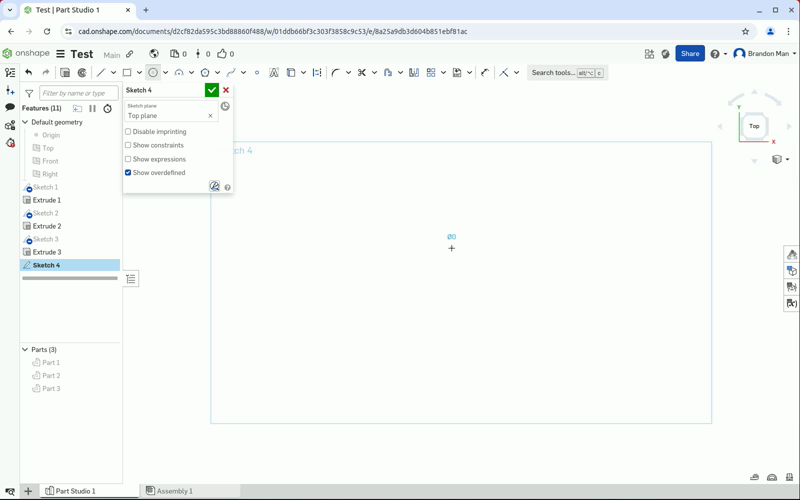
mouse_move(458, 247)
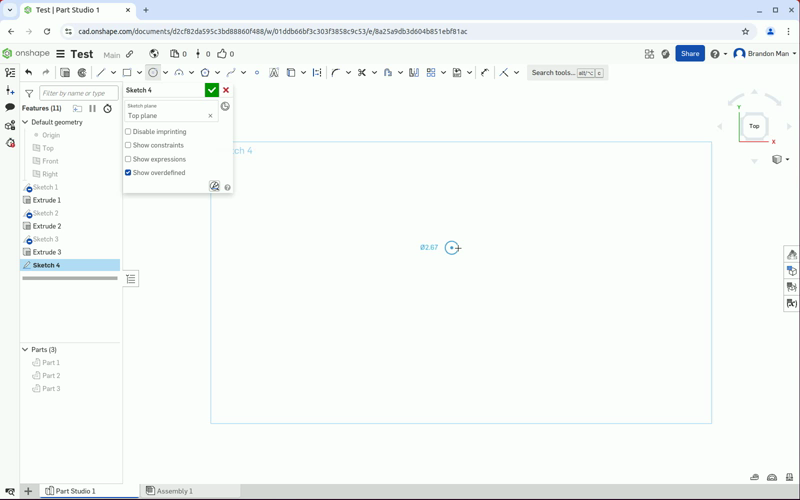
click(458, 247)
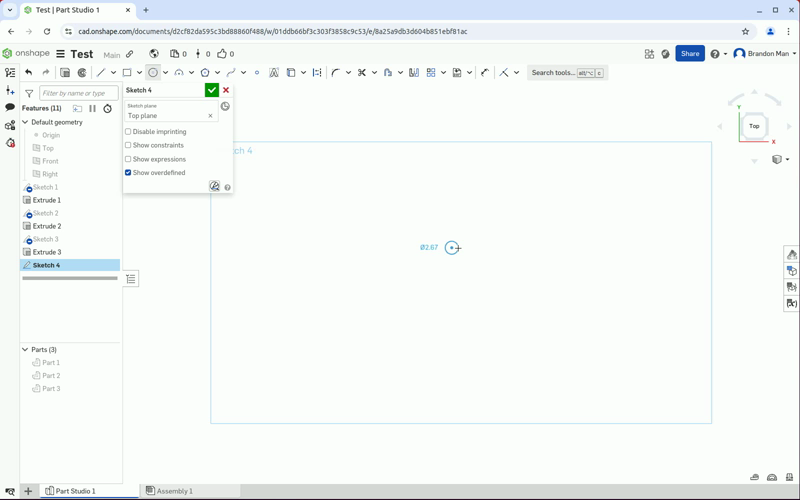
key(esc)
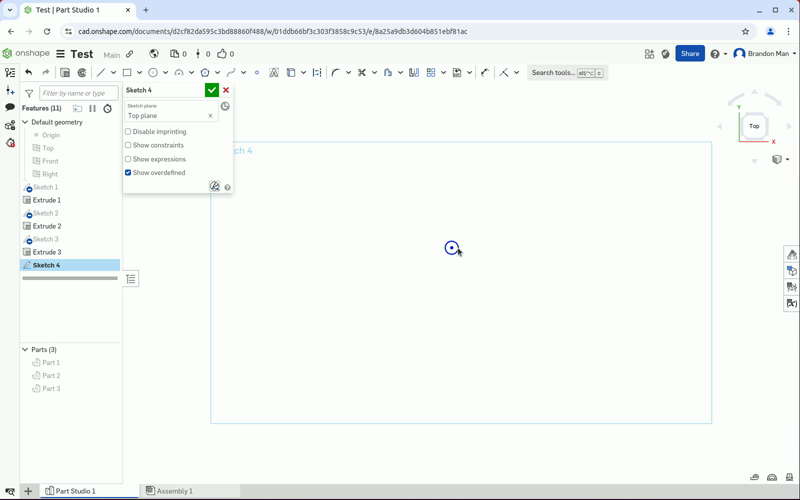
mouse_move(449, 252)
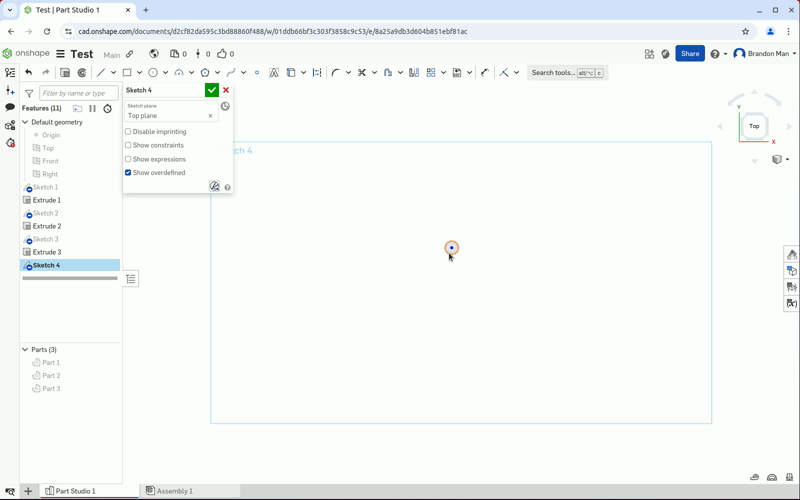
scroll(6)
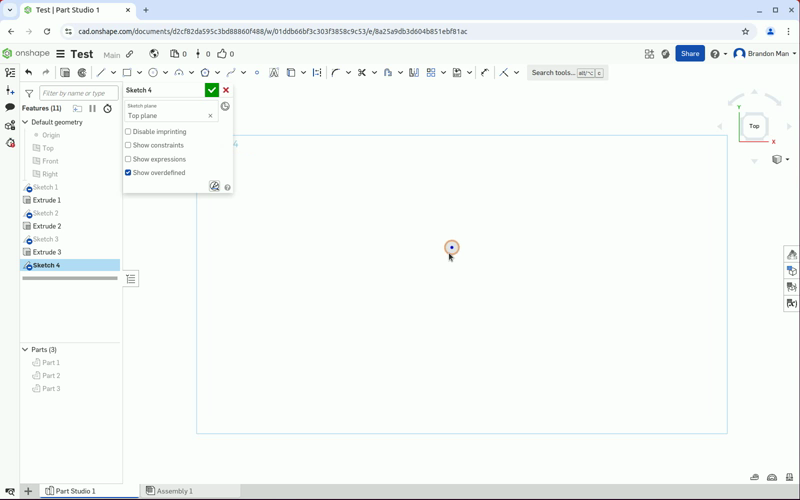
scroll(6)
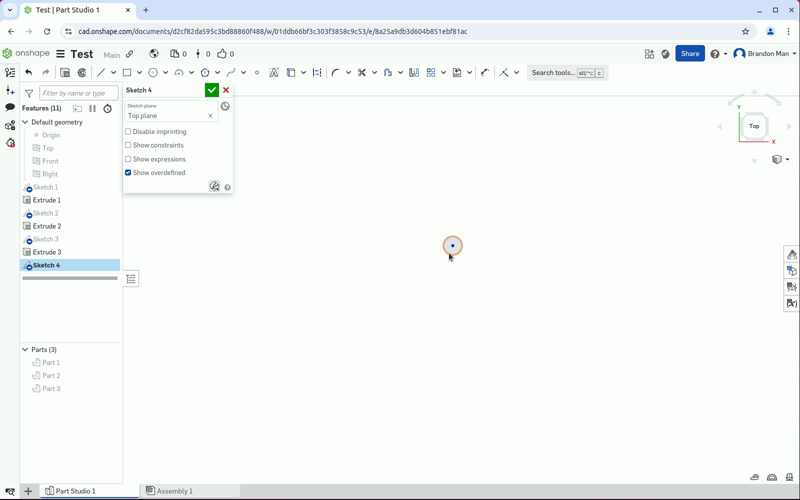
scroll(6)
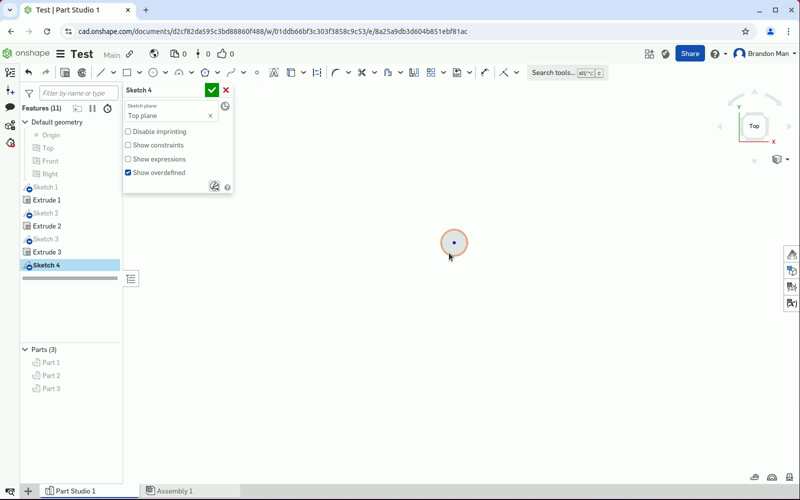
scroll(6)
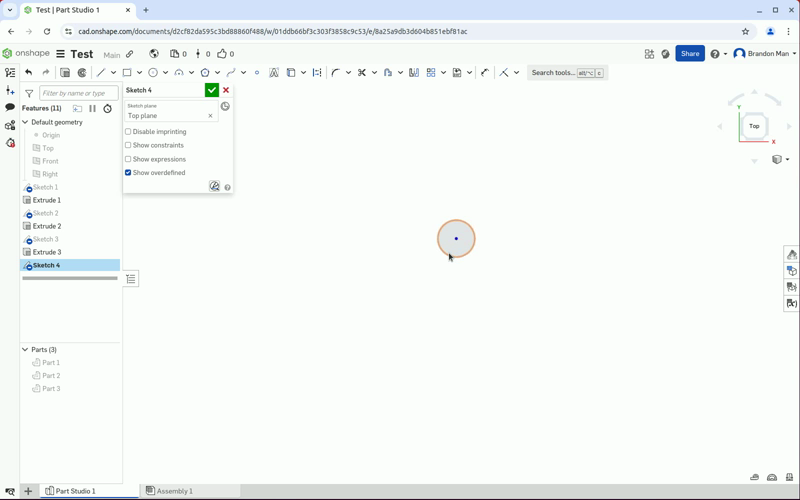
scroll(6)
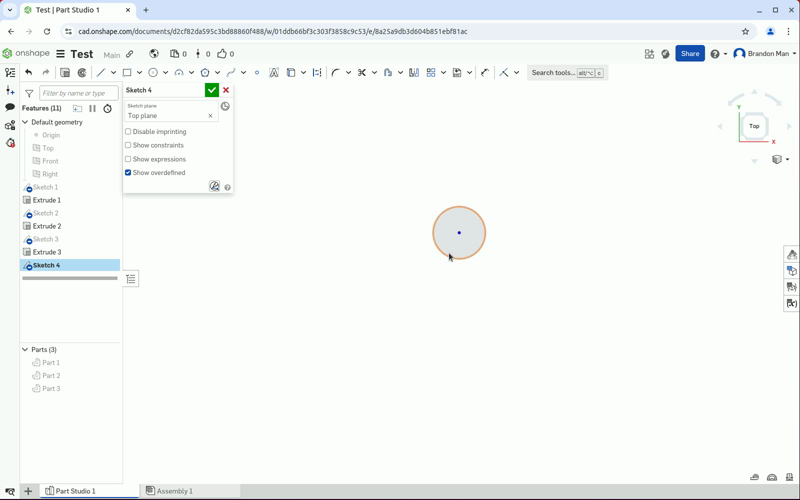
scroll(6)
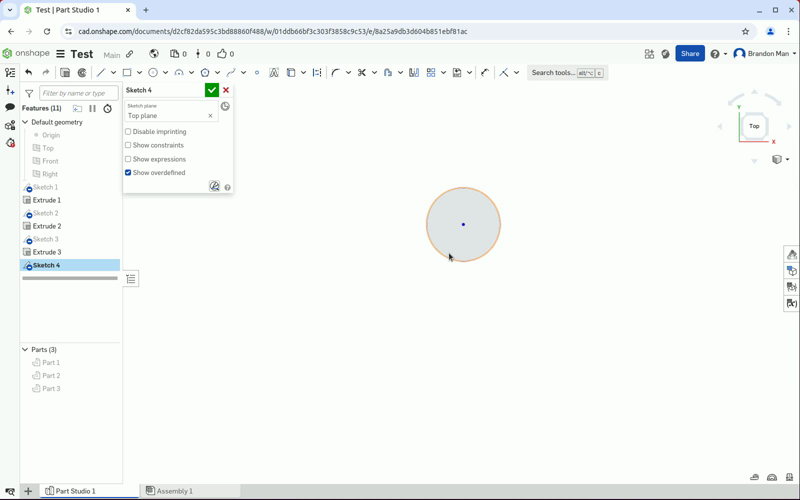
scroll(6)
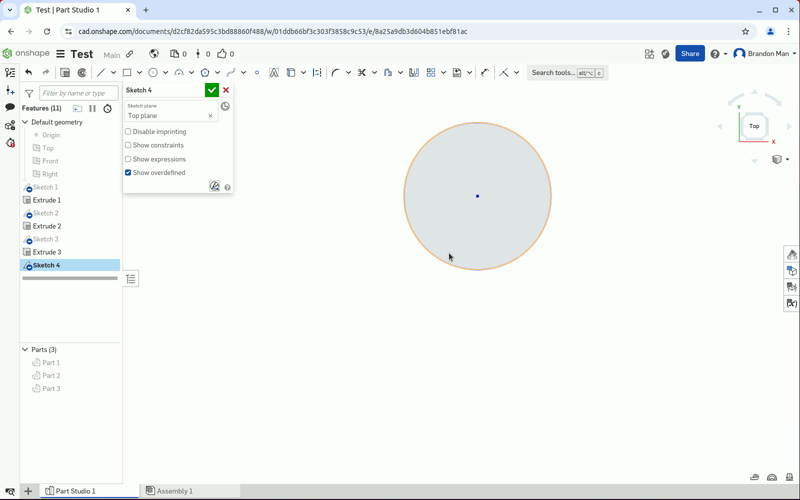
click(449, 252)
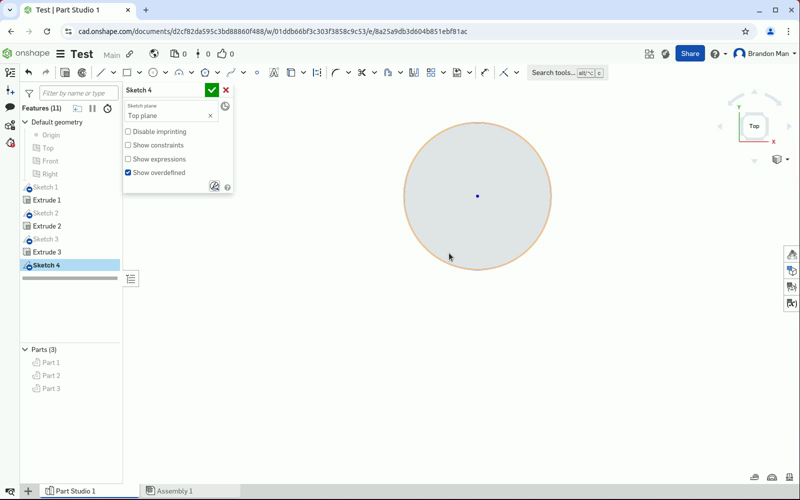
scroll(-6)
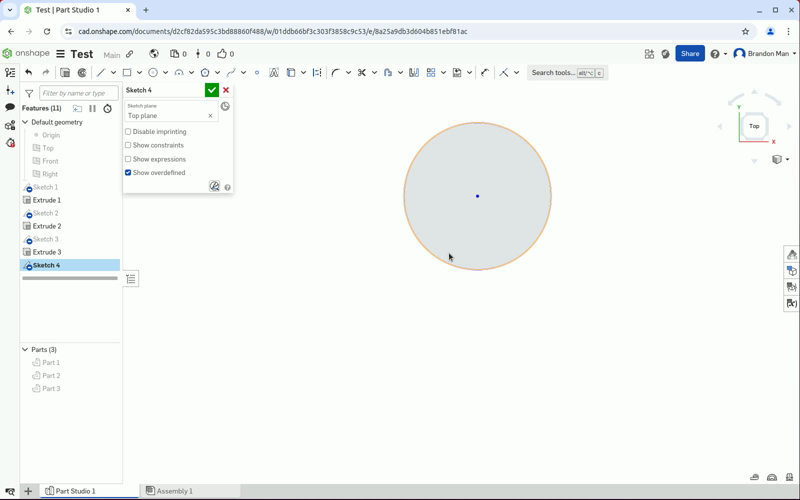
scroll(-6)
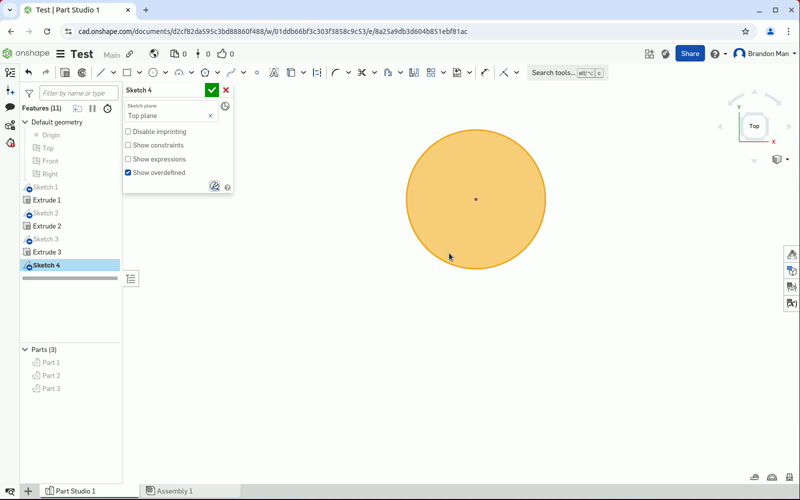
scroll(-6)
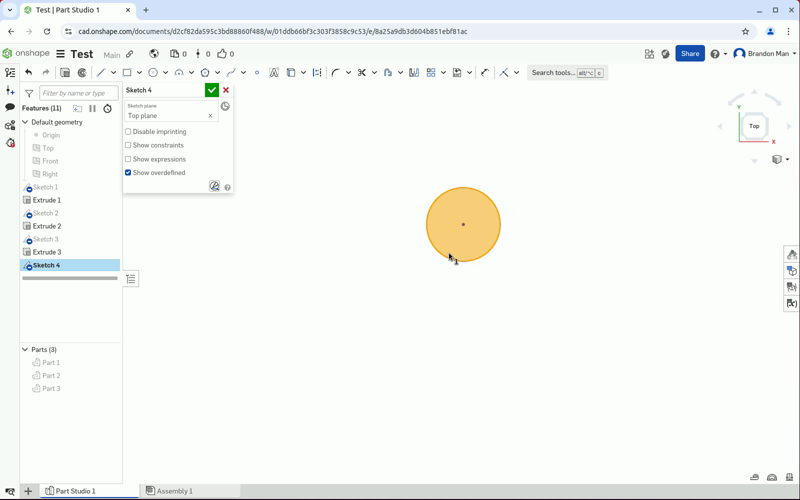
scroll(-6)
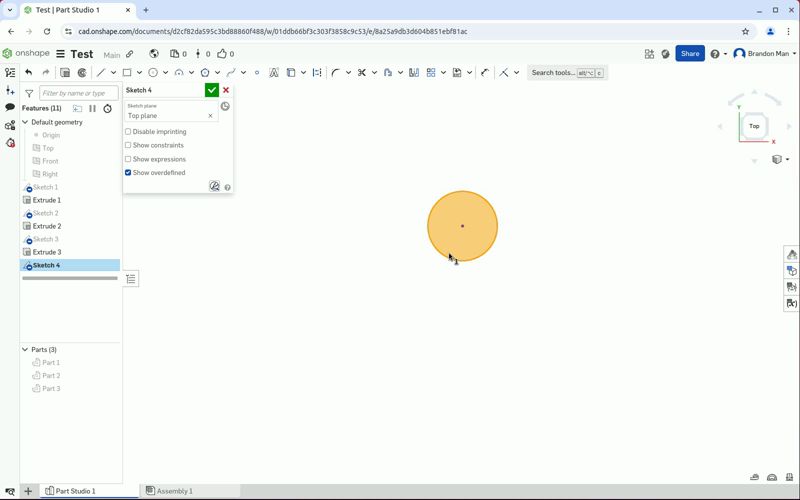
scroll(-6)
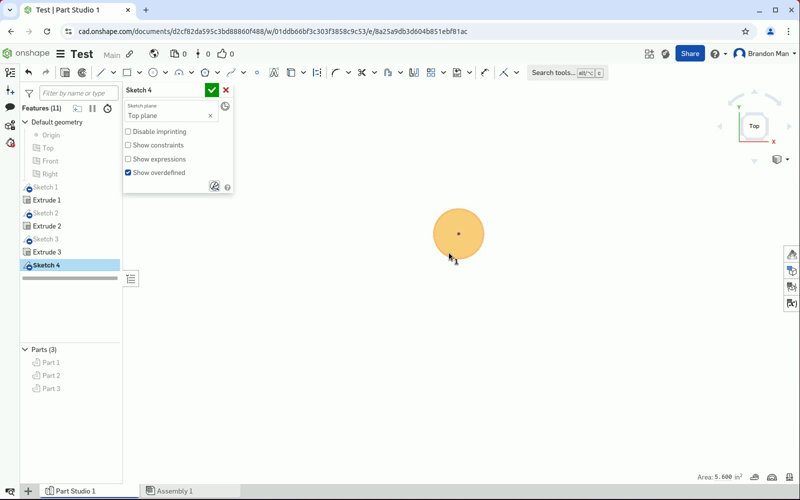
scroll(-6)
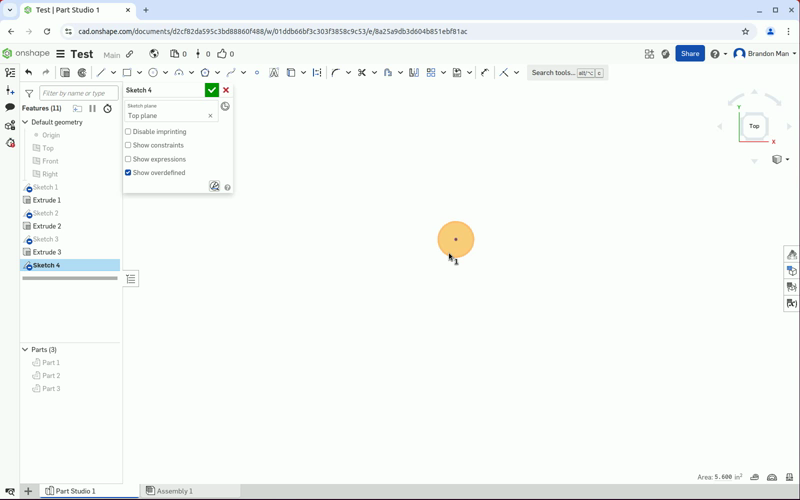
scroll(-6)
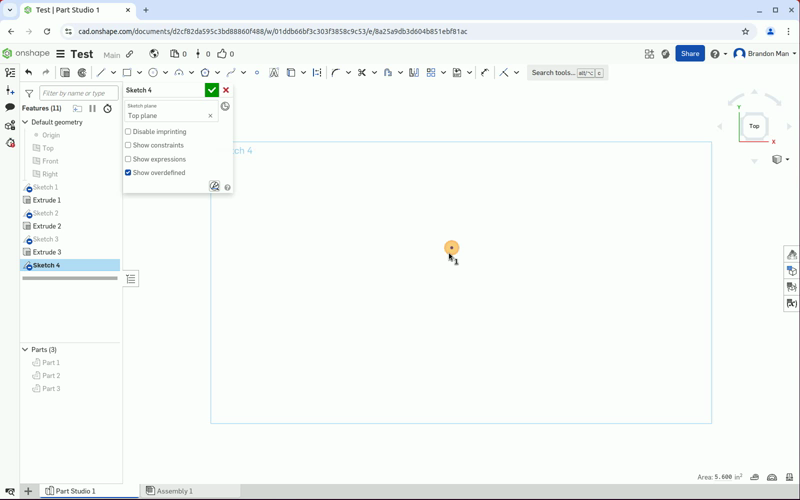
mouse_move(73, 352)
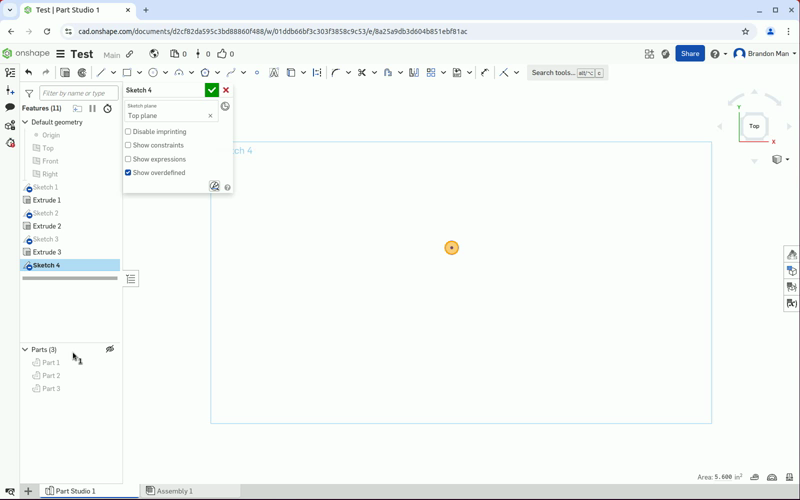
key(shift+y)
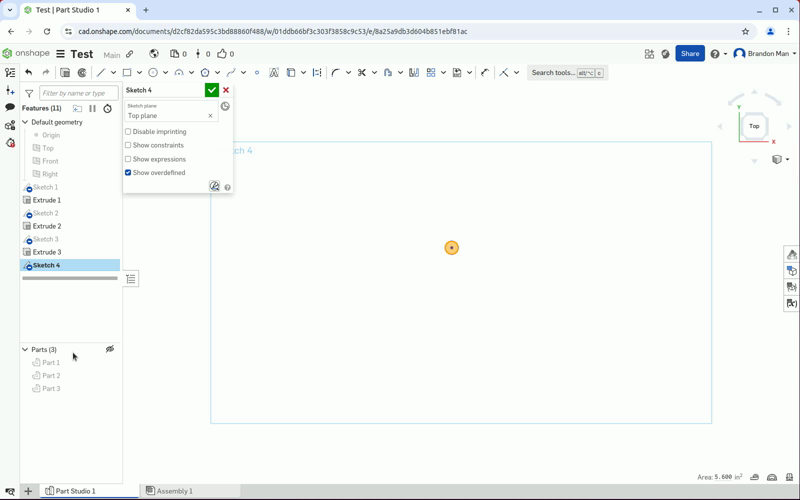
key(shift+e)
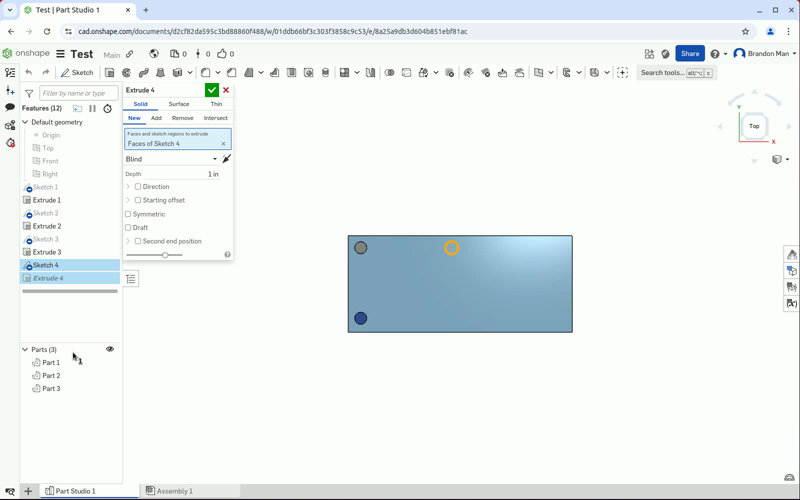
mouse_move(143, 106)
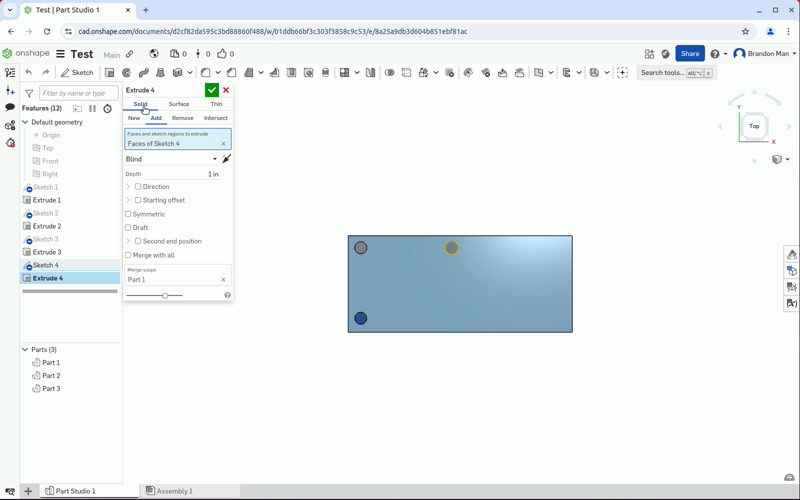
click(143, 106)
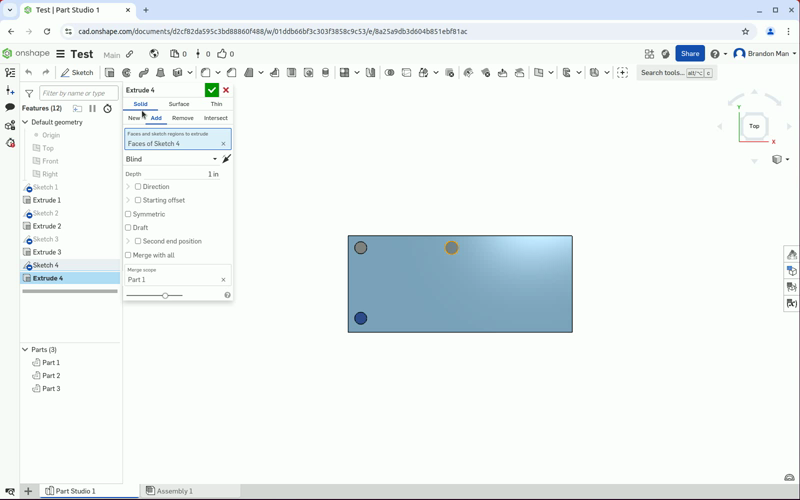
mouse_move(137, 120)
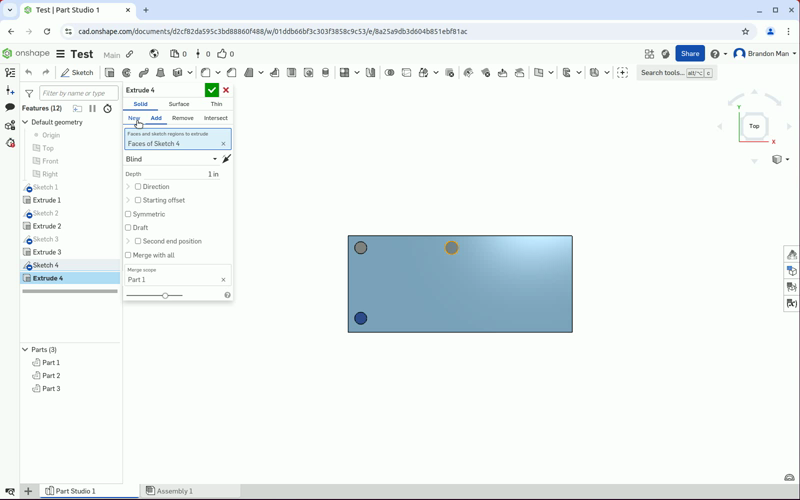
click(137, 120)
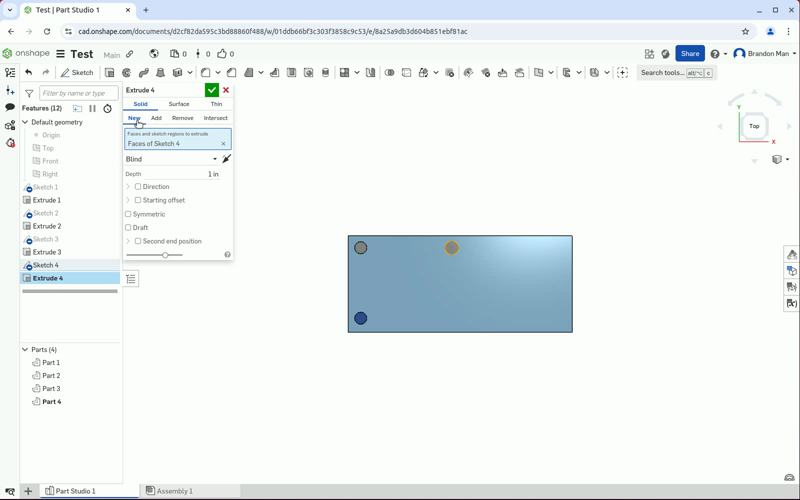
key(tab, 4)
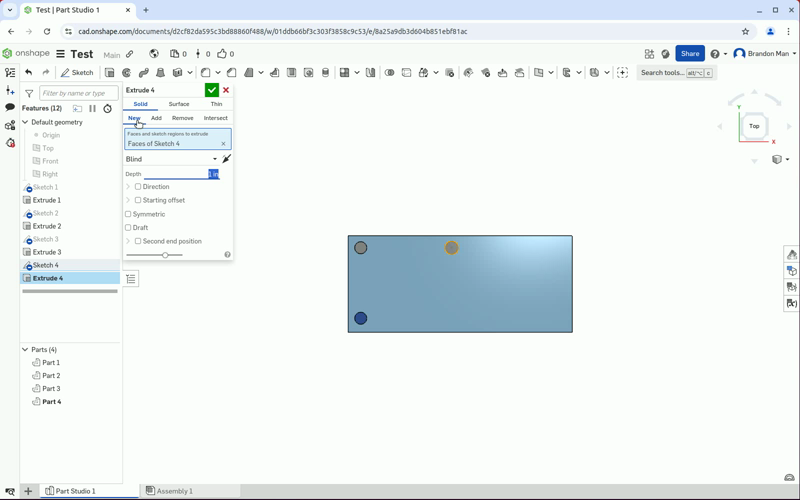
text(1.926)
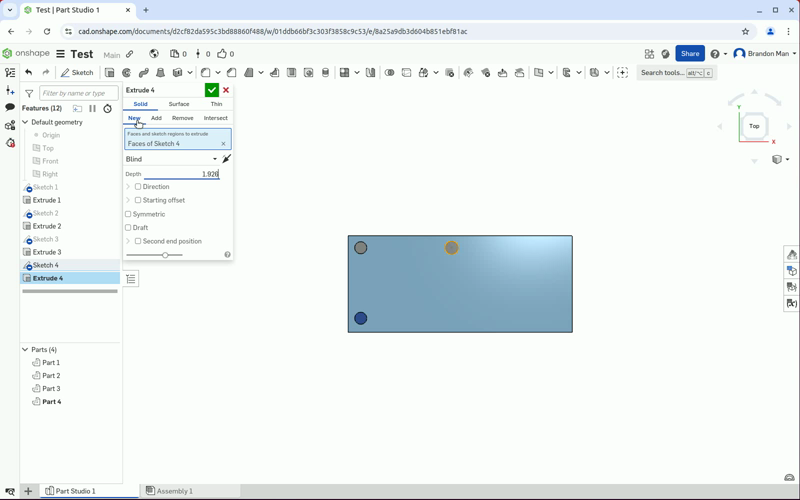
key(enter)
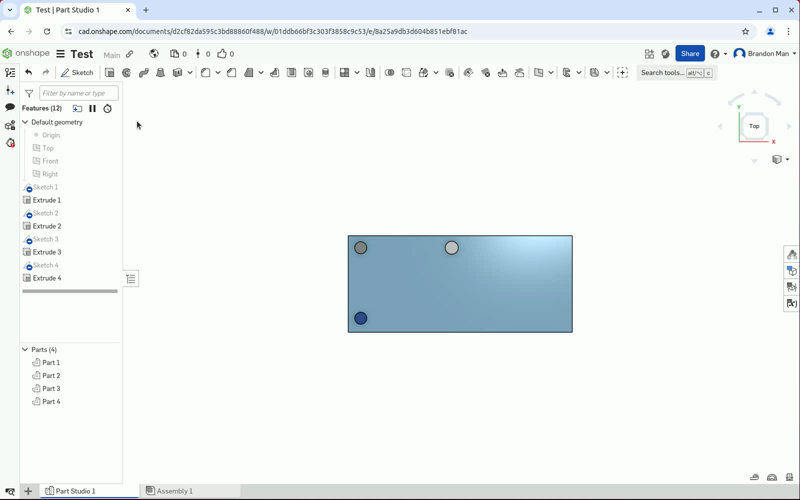
key(shift+h)
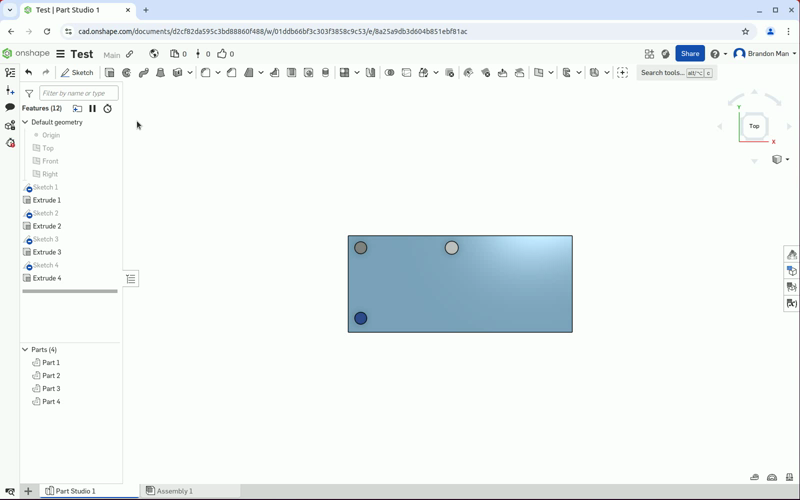
key(shift+h)
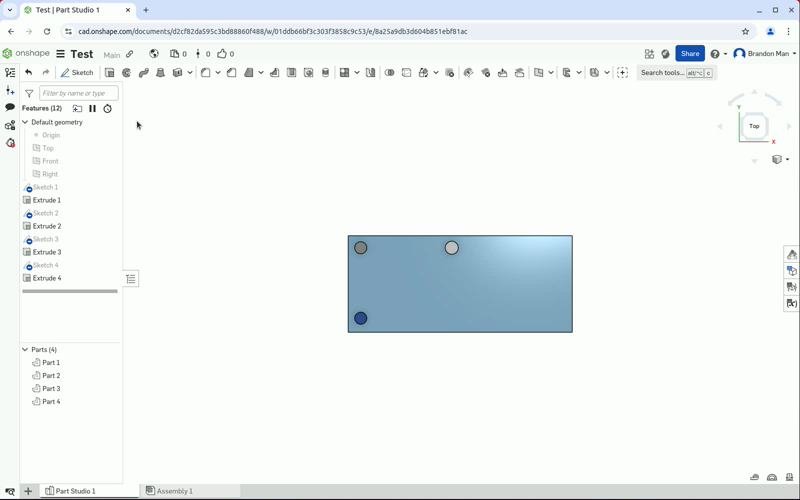
mouse_move(73, 189)
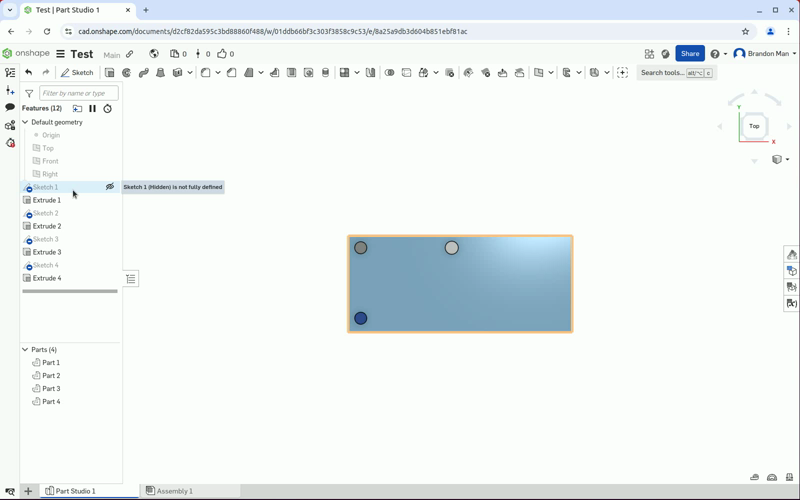
click(73, 189)
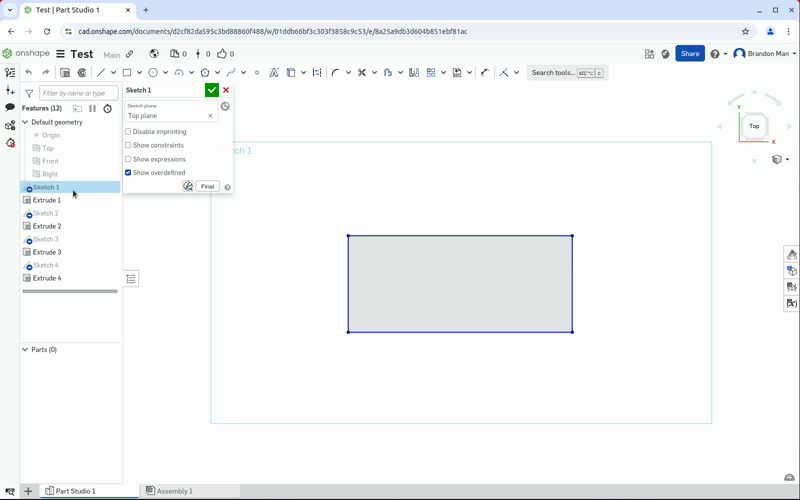
mouse_move(229, 92)
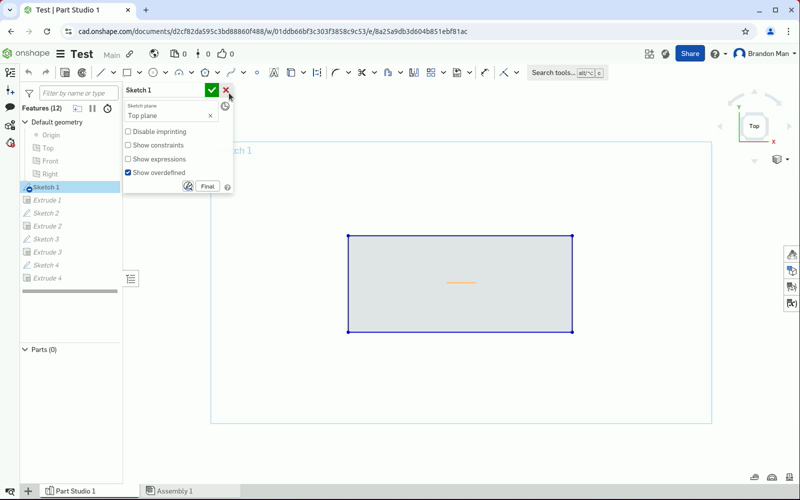
click(229, 92)
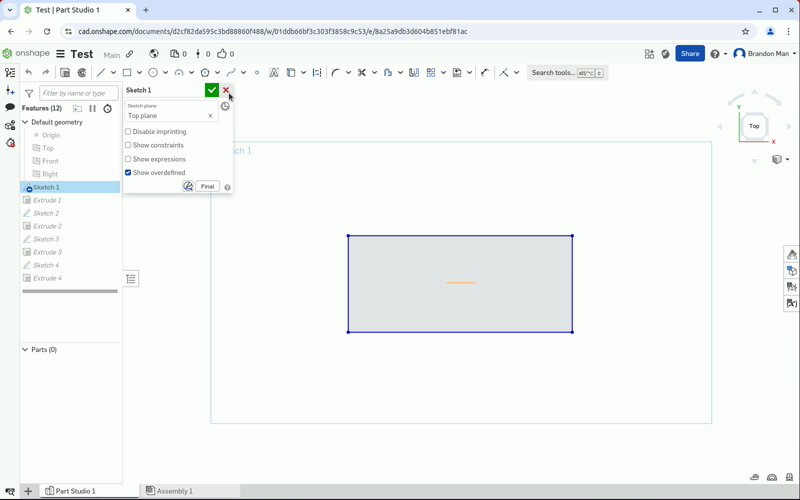
key(shift+s)
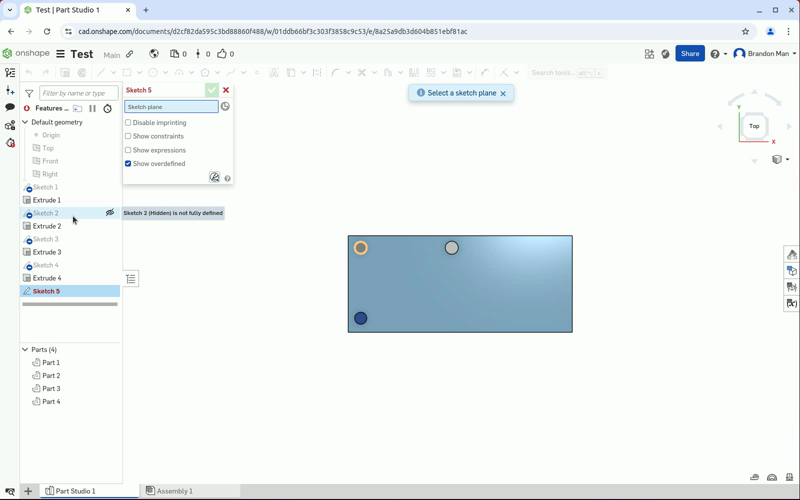
scroll(3)
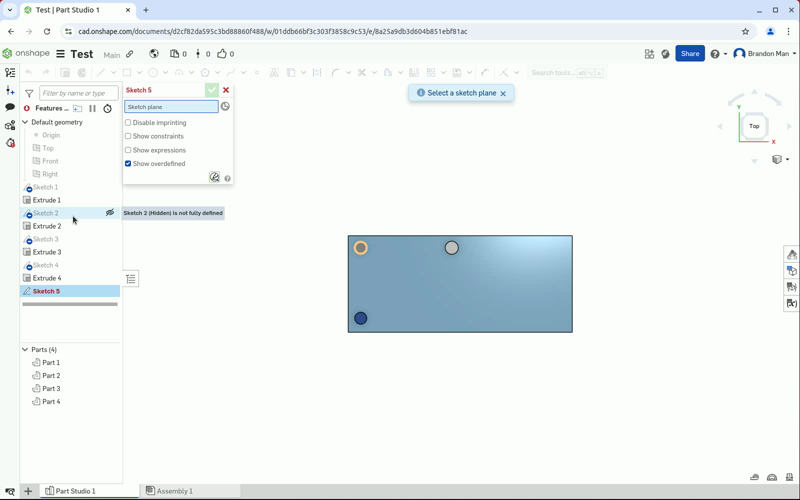
mouse_move(73, 150)
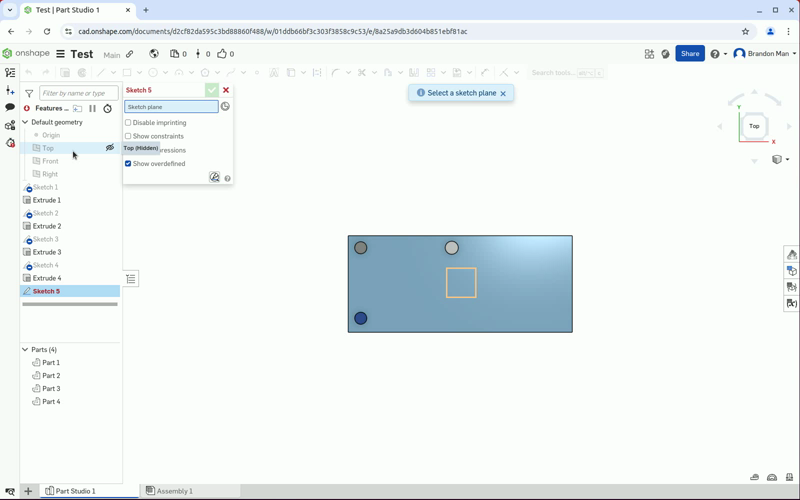
click(73, 150)
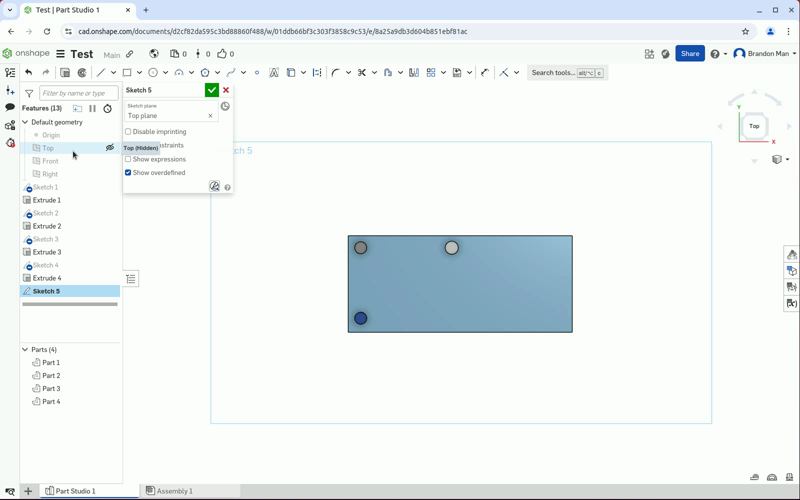
mouse_move(73, 352)
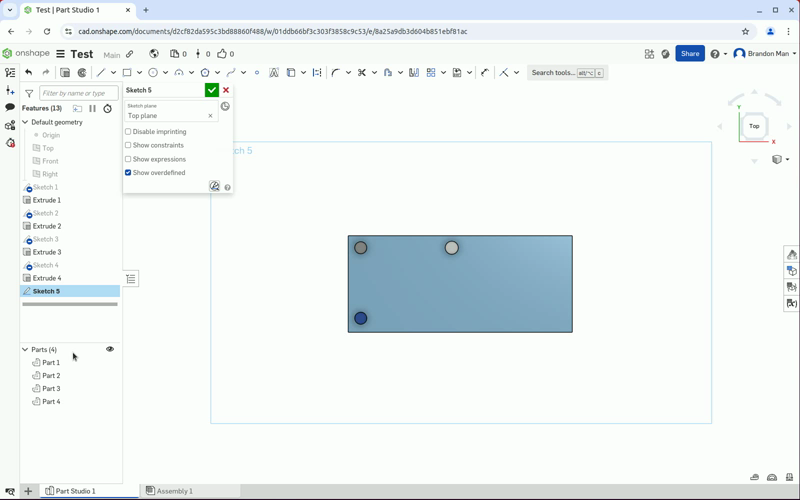
key(y)
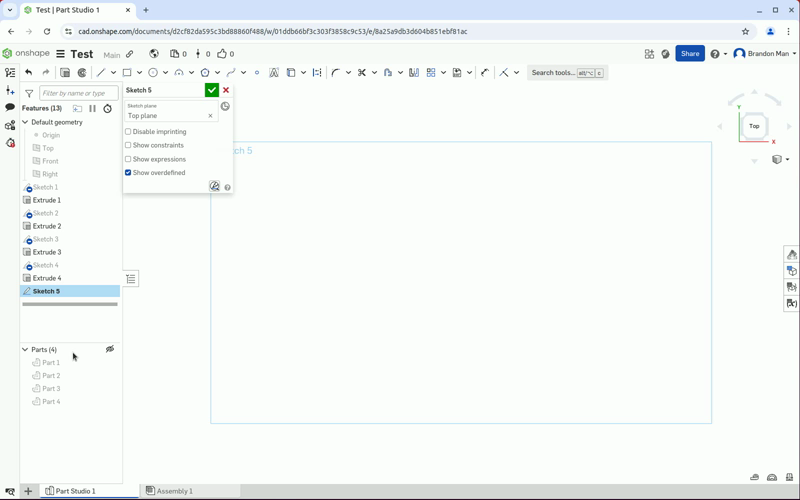
key(c)
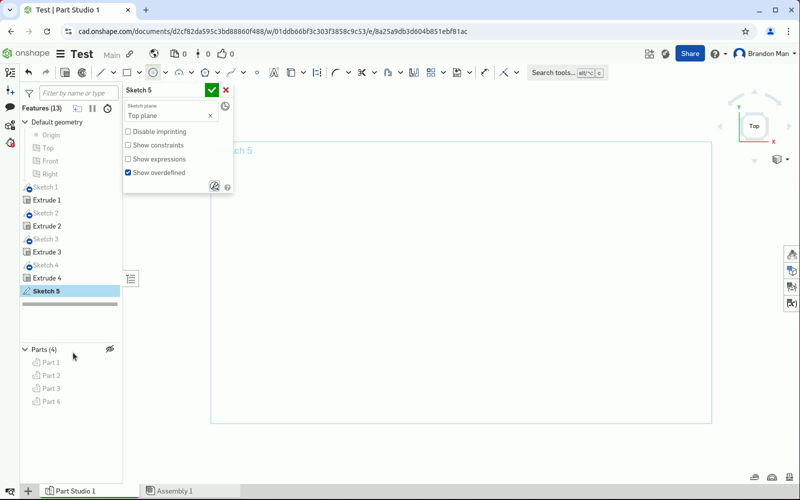
key_down(shift)
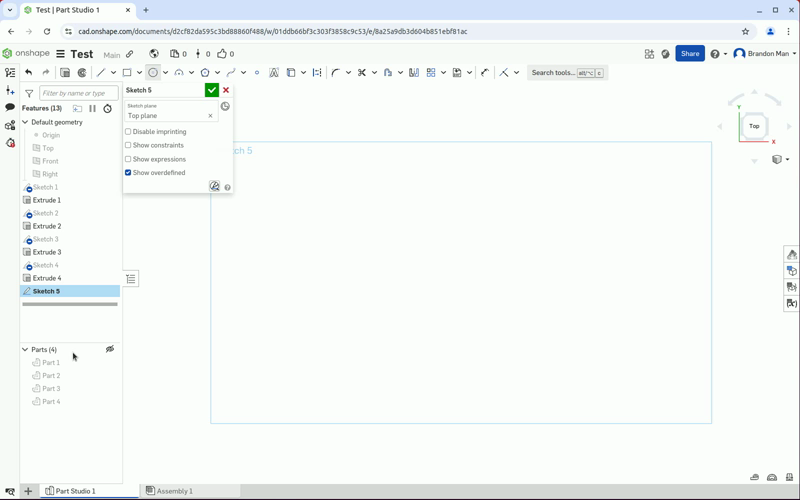
mouse_move(451, 318)
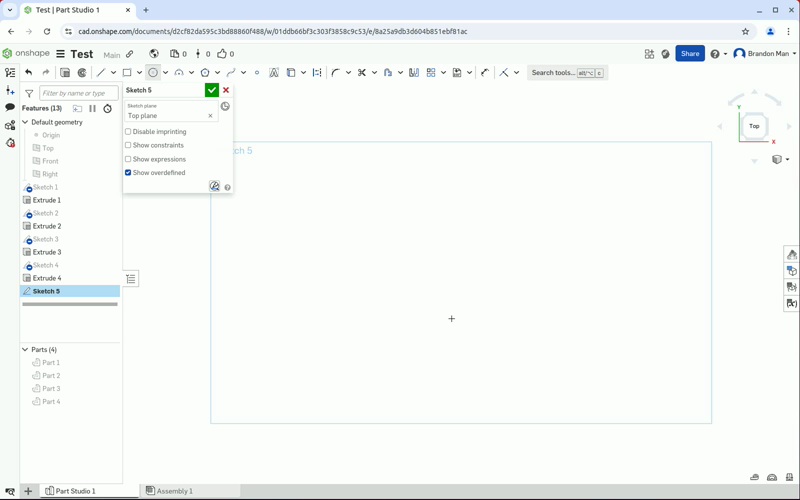
click(451, 318)
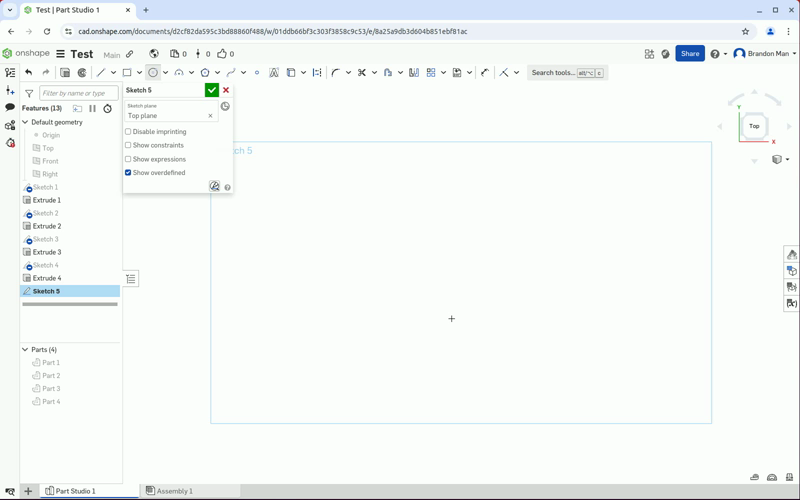
key_up(shift)
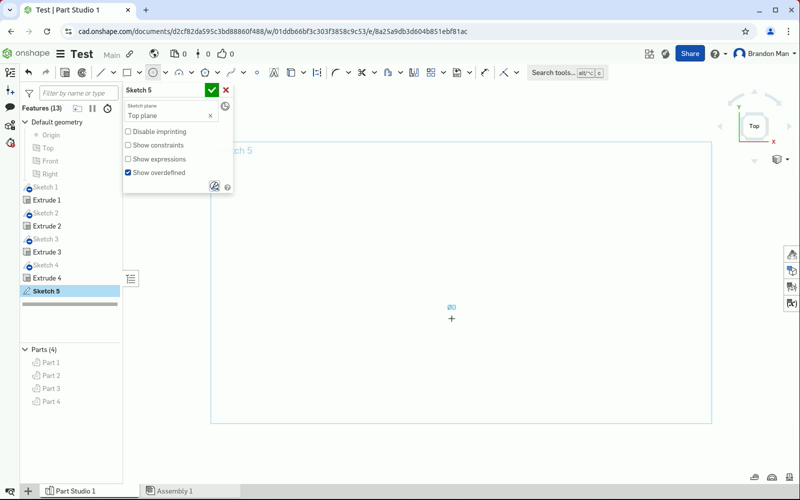
mouse_move(458, 318)
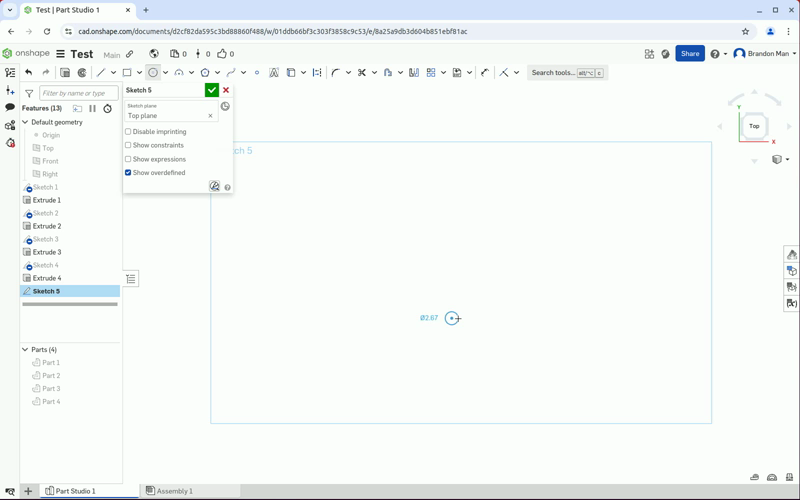
click(458, 318)
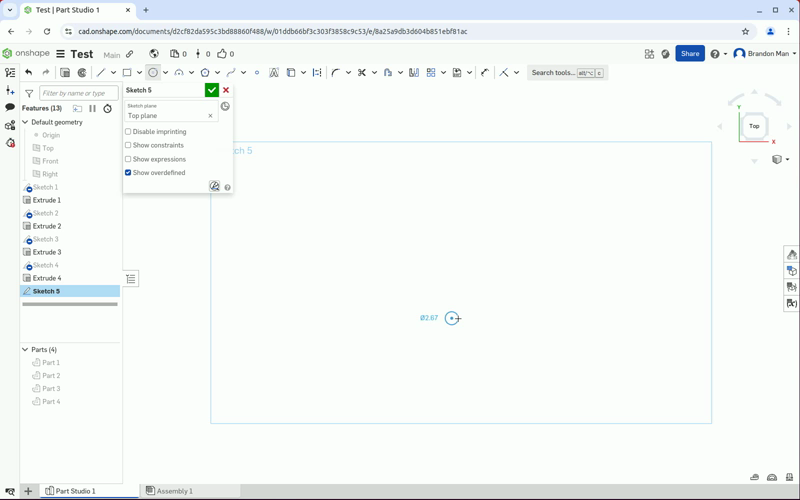
key(esc)
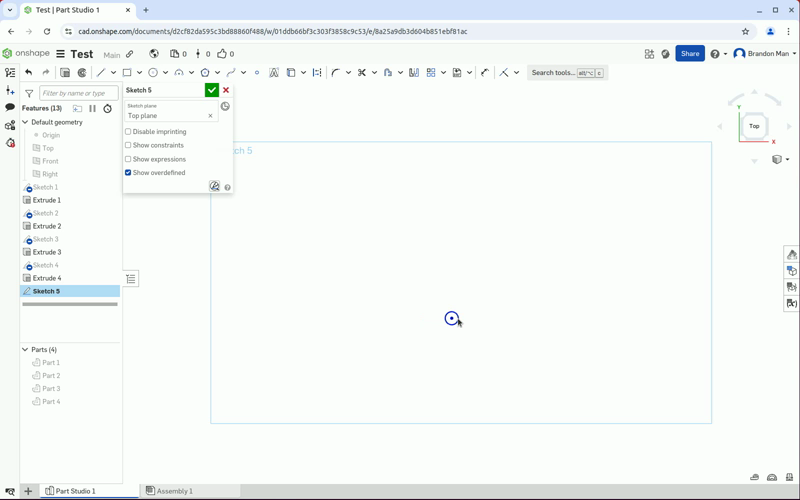
mouse_move(451, 315)
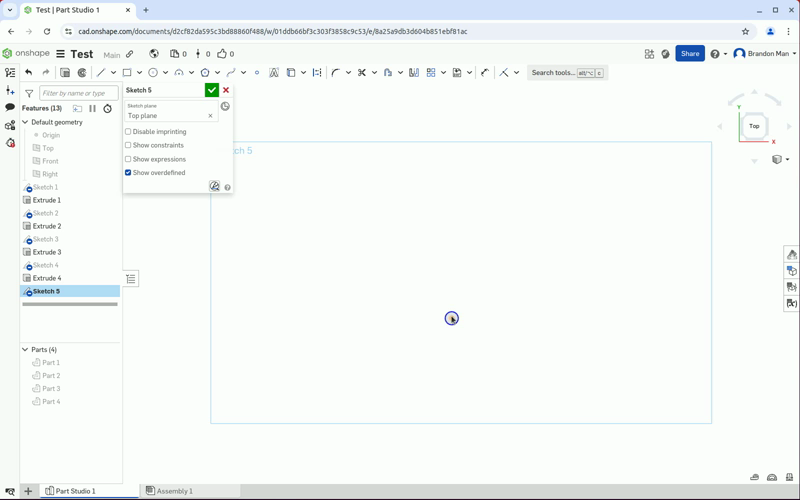
scroll(6)
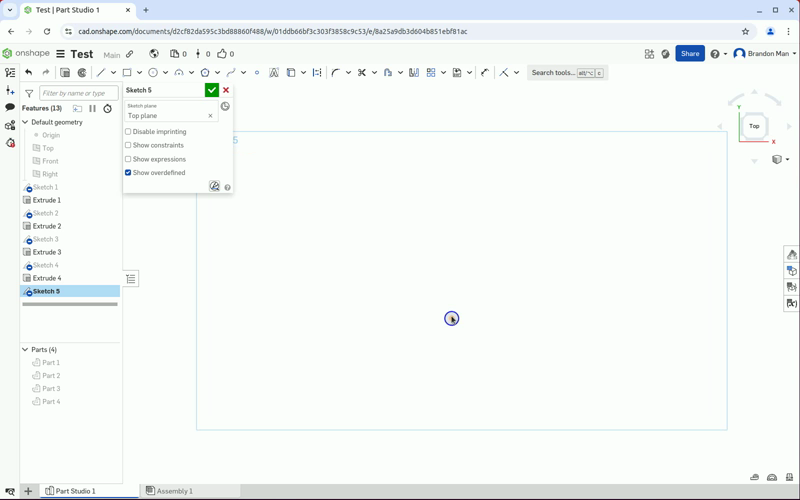
scroll(6)
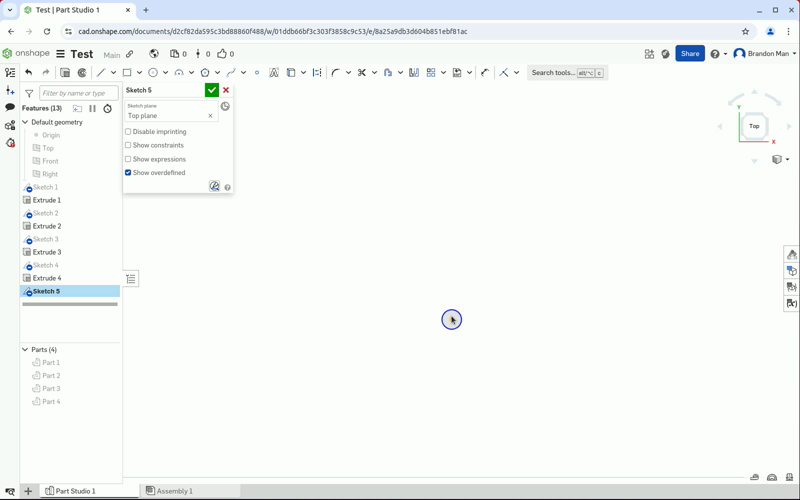
scroll(6)
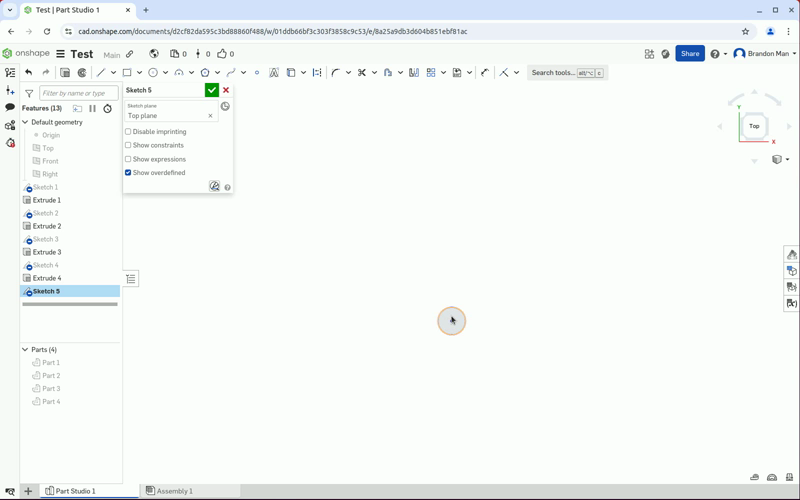
scroll(6)
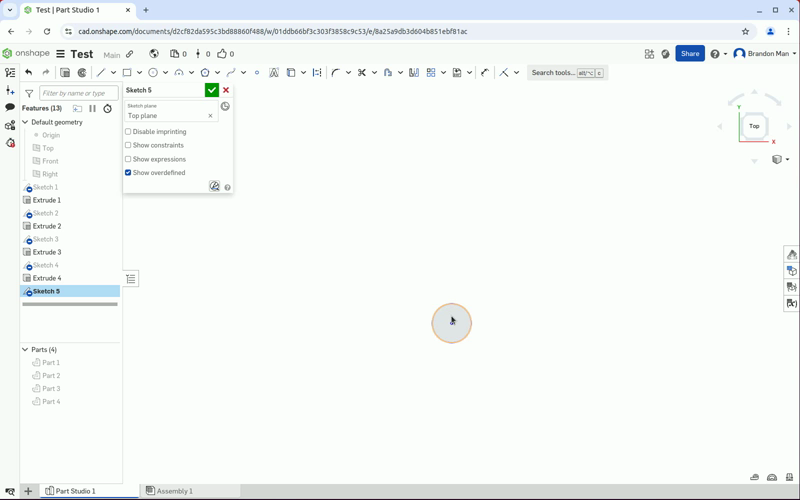
scroll(6)
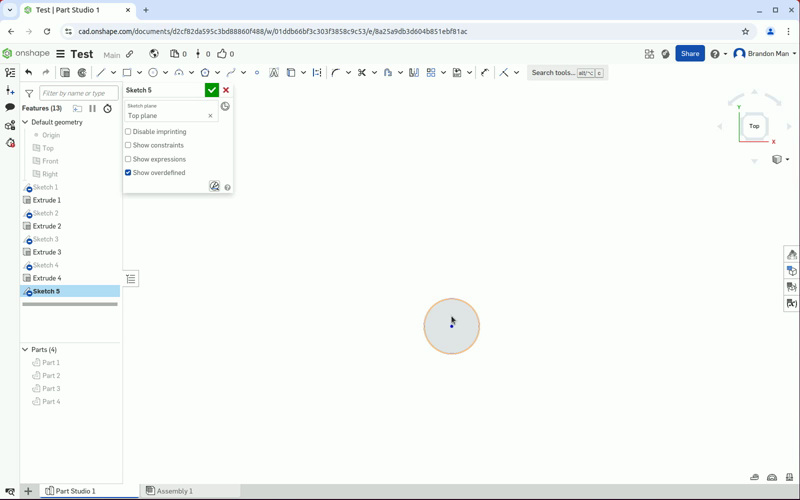
scroll(6)
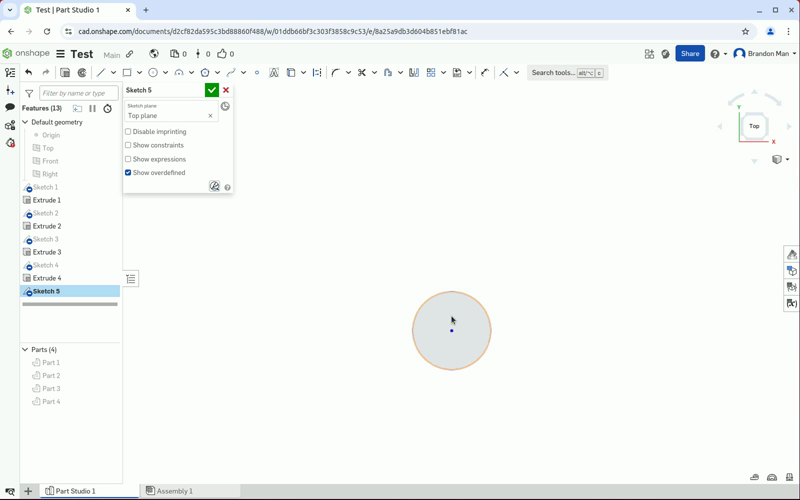
scroll(6)
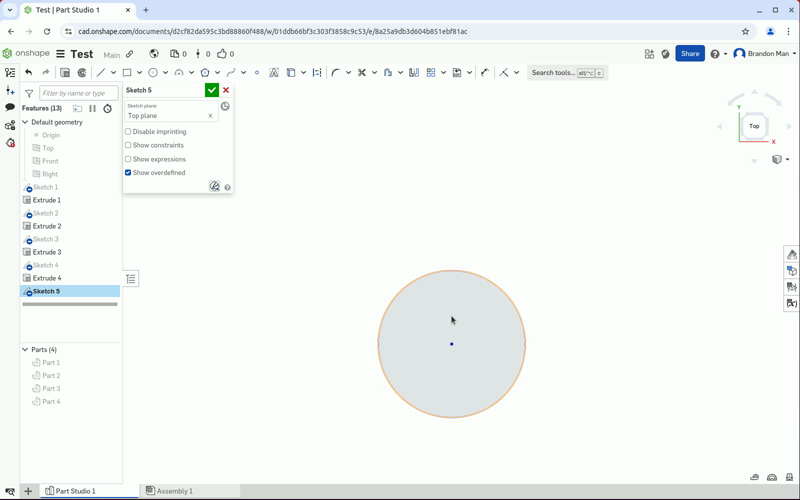
click(451, 315)
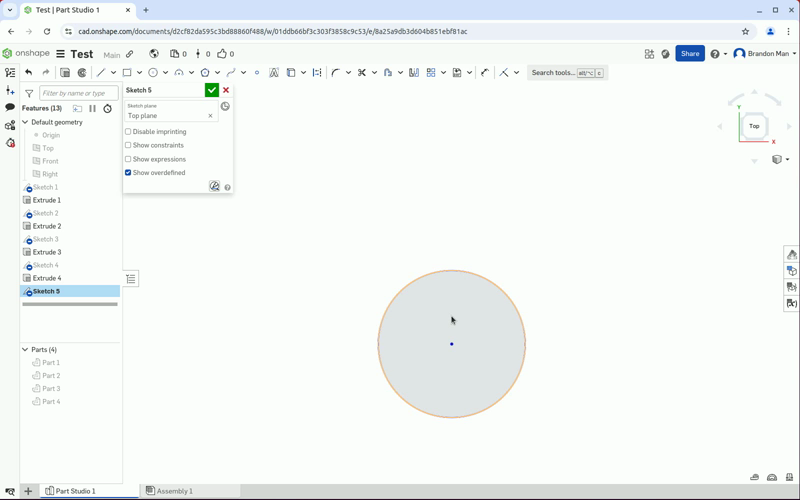
scroll(-6)
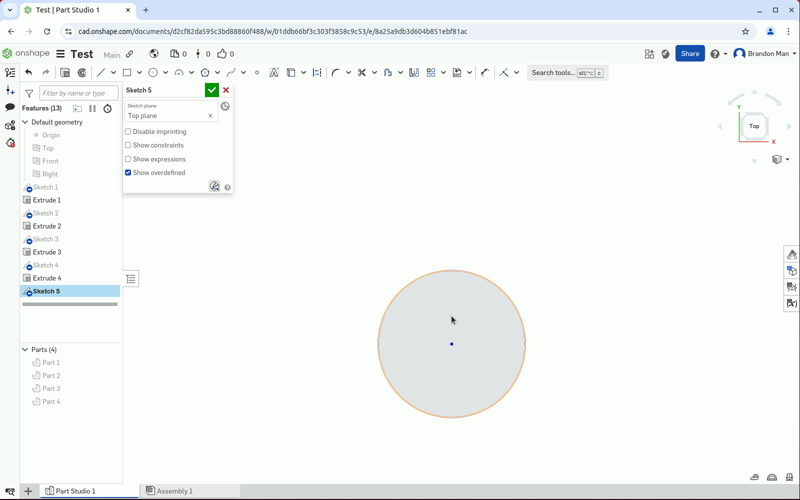
scroll(-6)
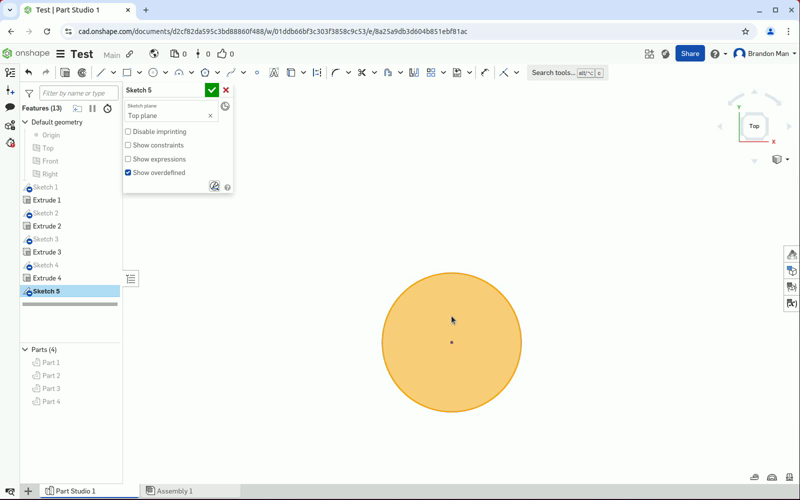
scroll(-6)
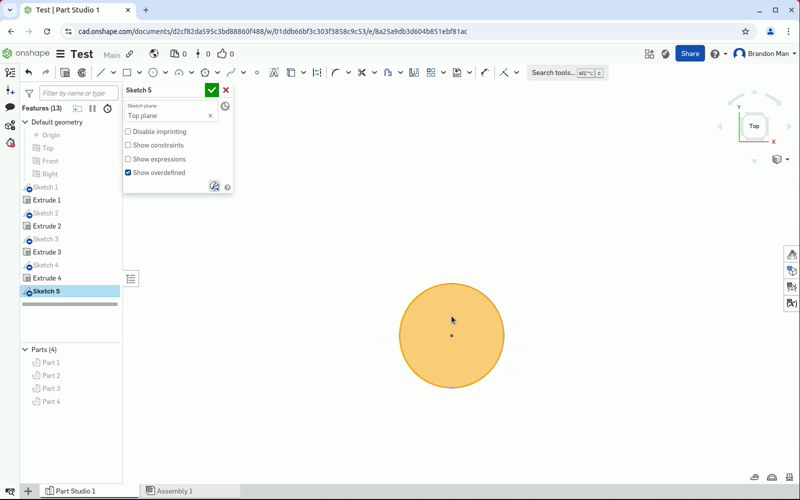
scroll(-6)
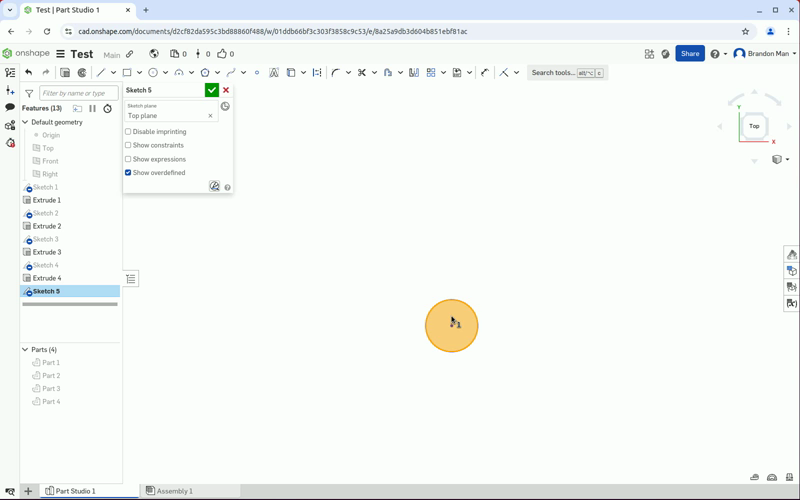
scroll(-6)
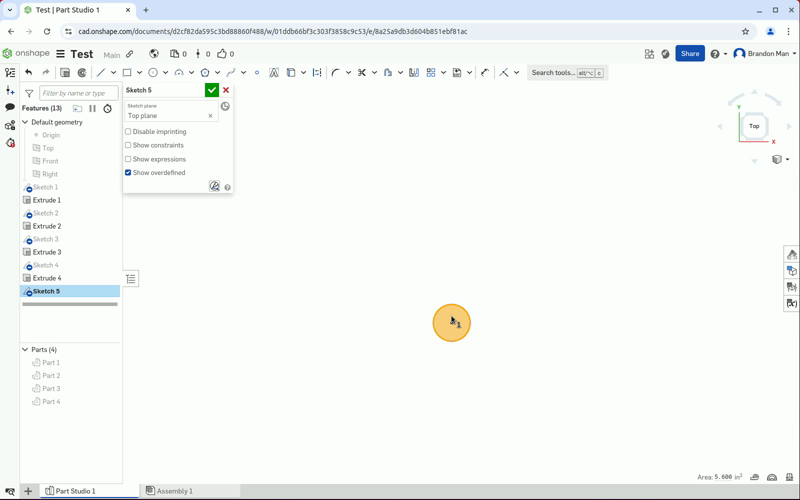
scroll(-6)
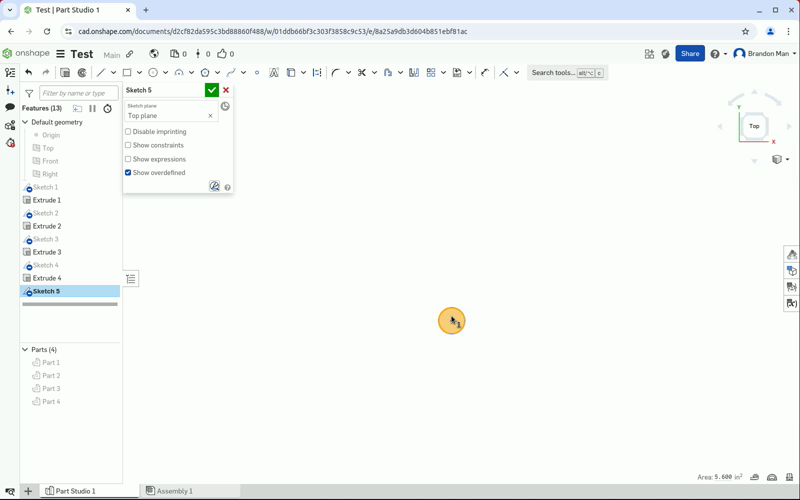
scroll(-6)
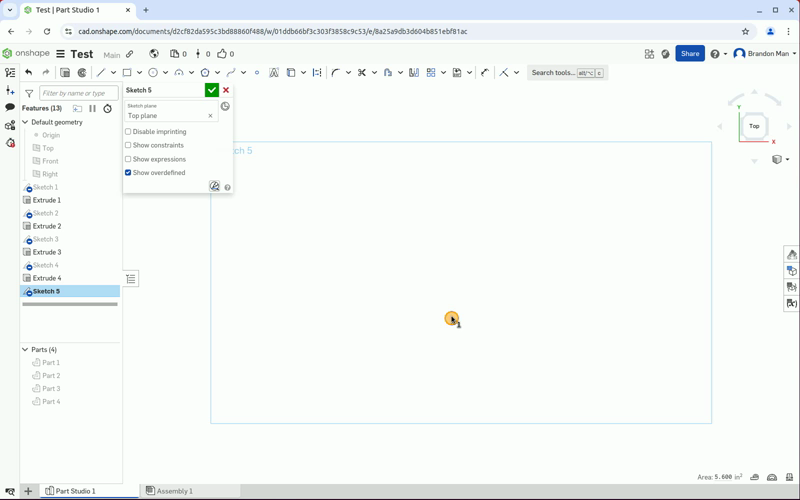
mouse_move(73, 352)
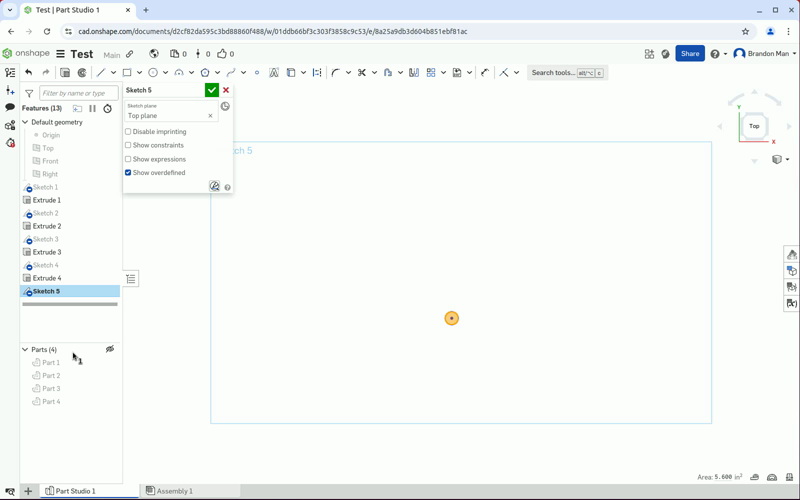
key(shift+y)
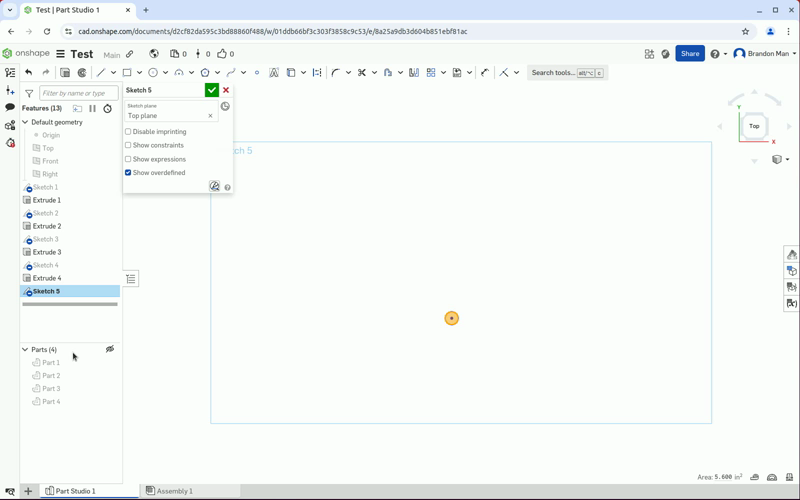
key(shift+e)
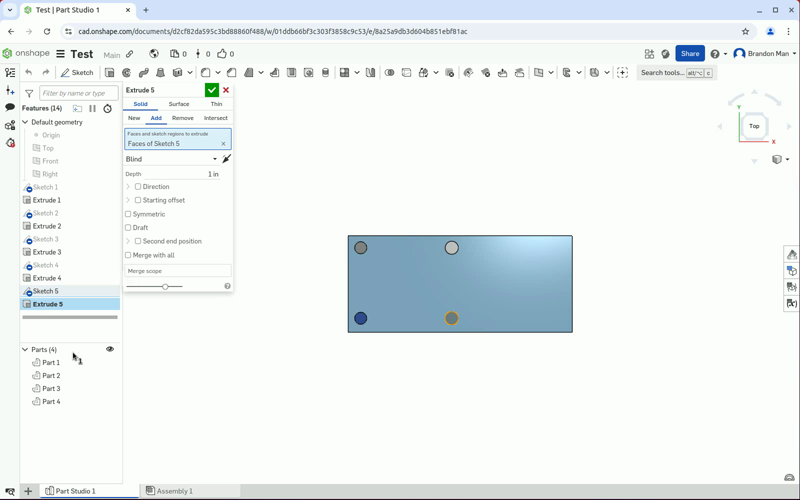
mouse_move(143, 106)
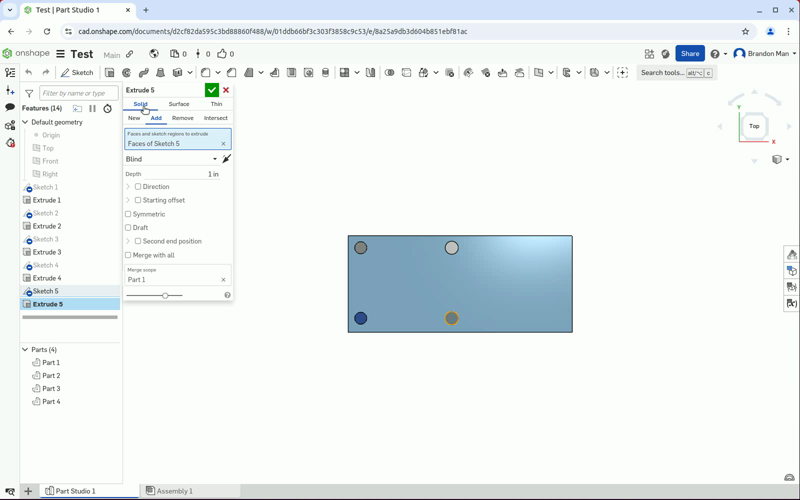
click(143, 106)
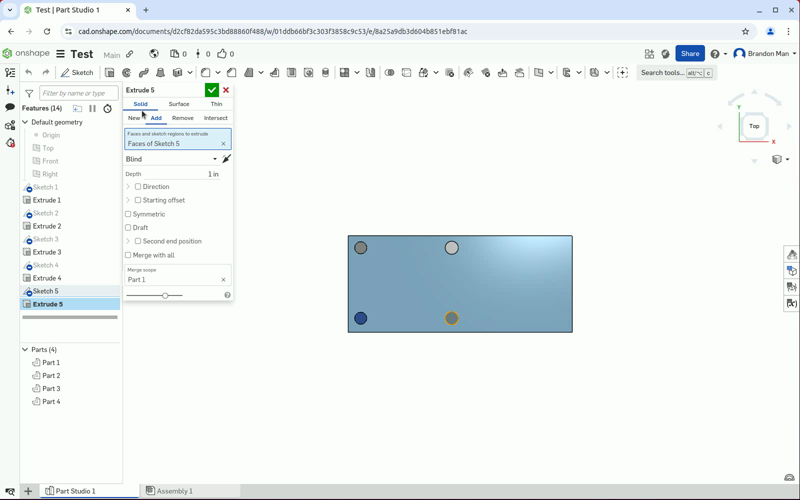
mouse_move(137, 120)
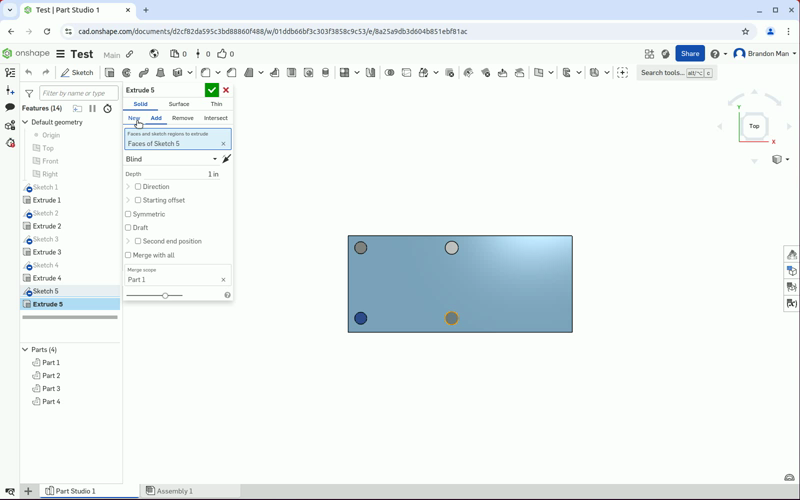
click(137, 120)
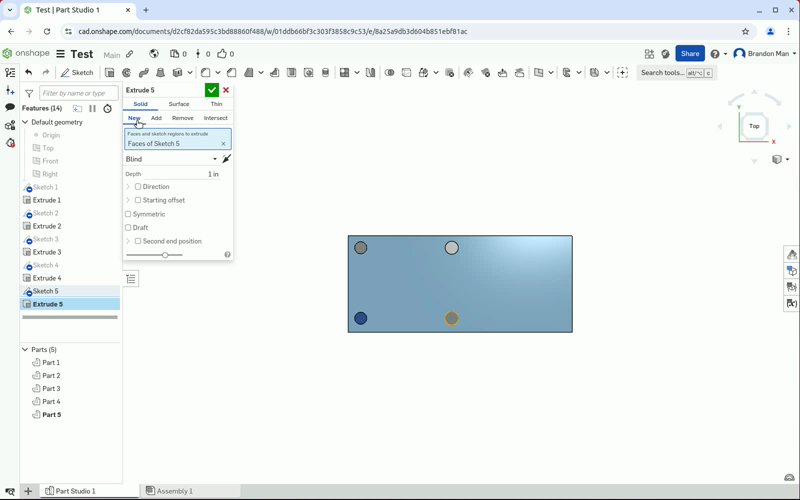
key(tab, 4)
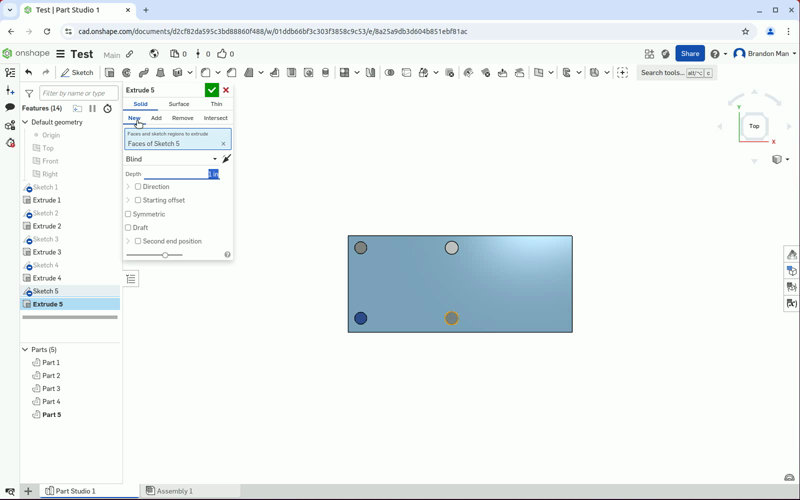
text(1.926)
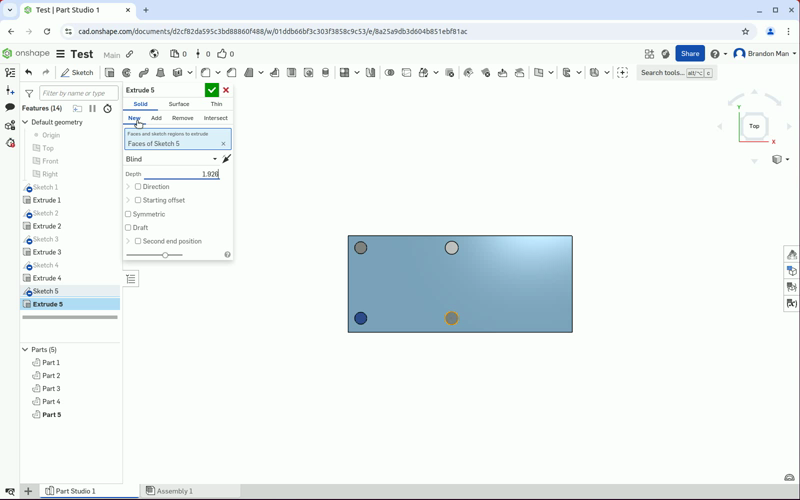
key(enter)
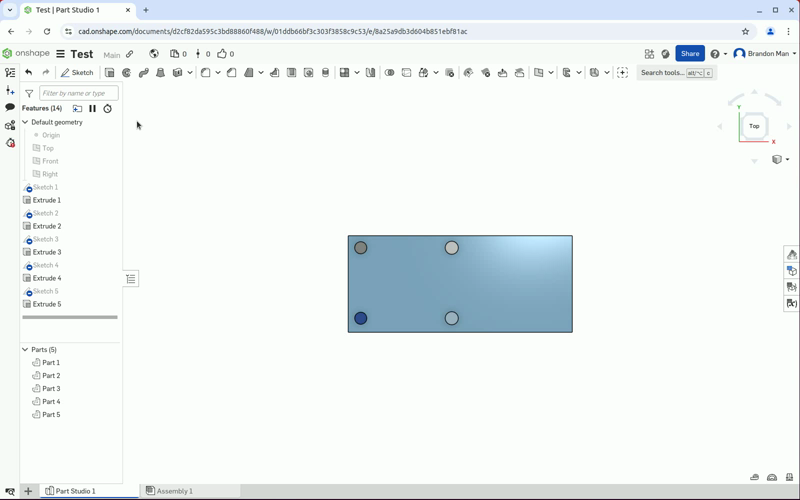
key(shift+h)
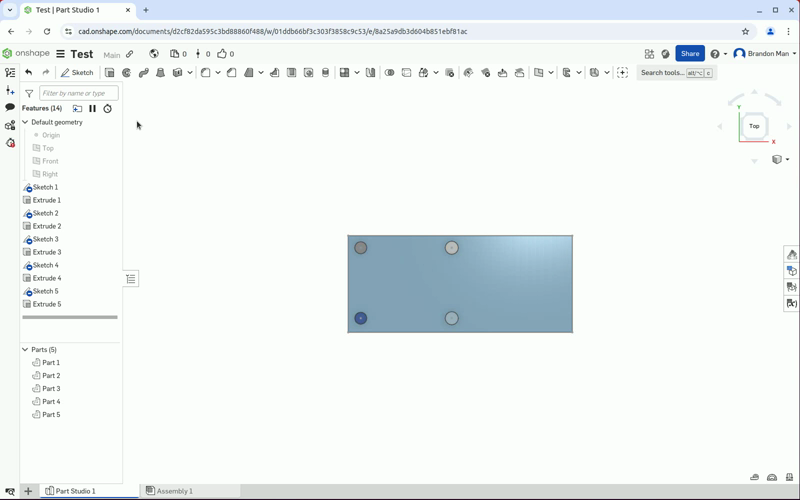
key(shift+h)
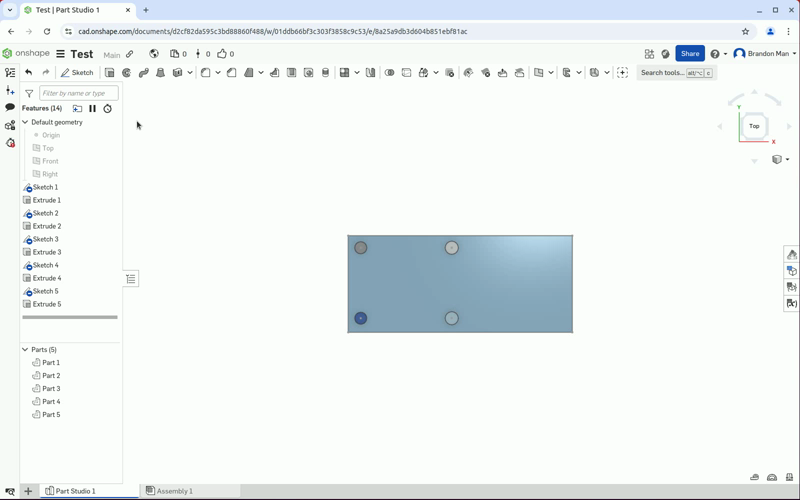
key(shift+7)
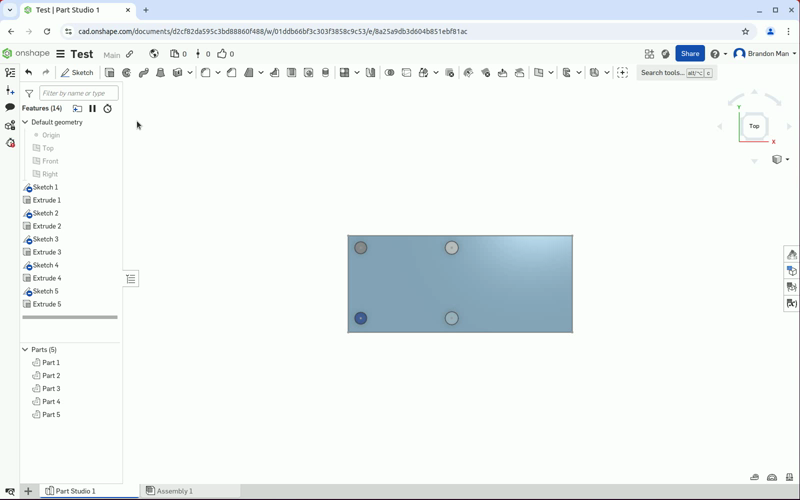
key(up, 3)
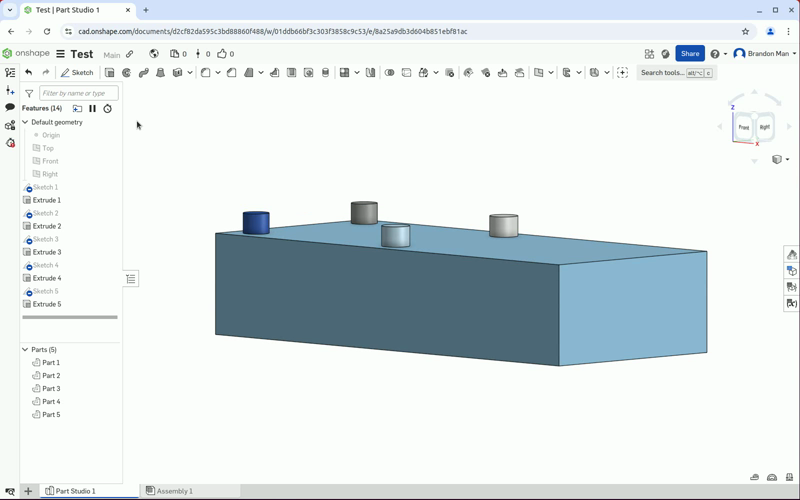
key(left, 3)
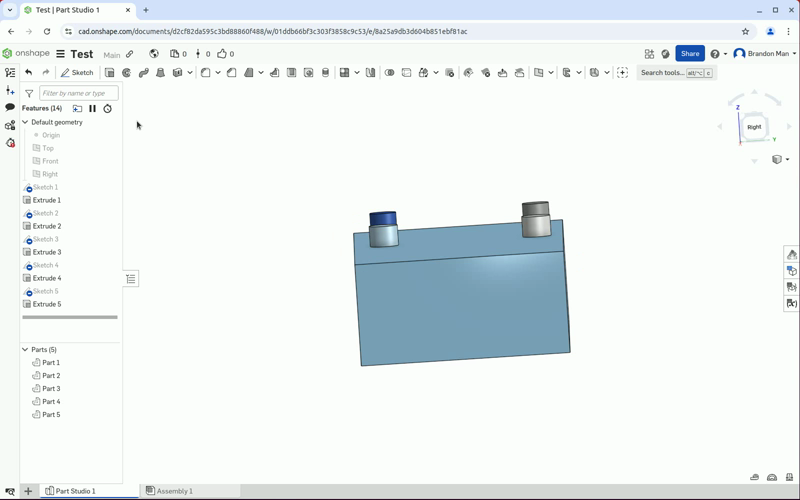
key(right, 3)
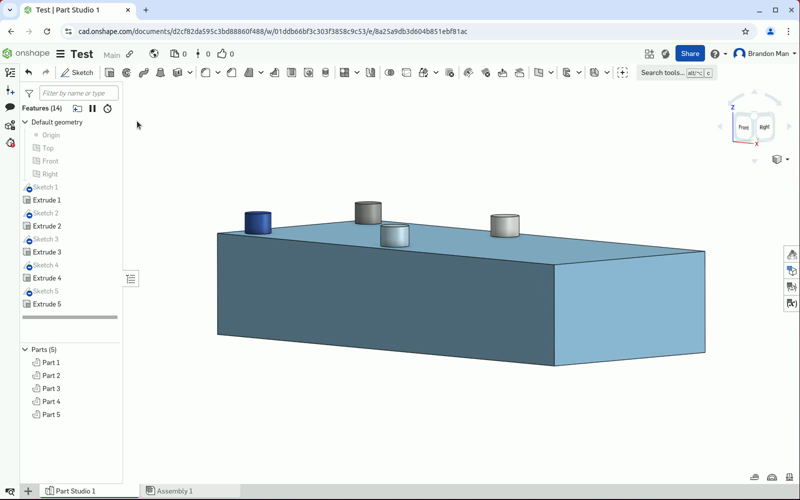
key(down, 3)
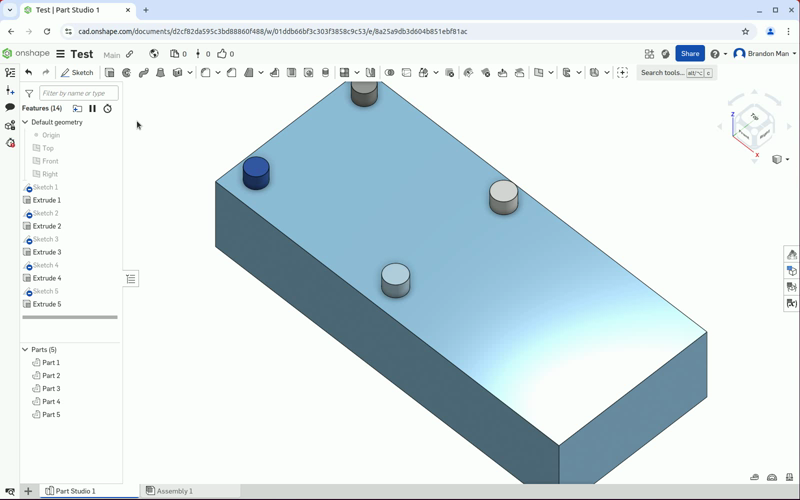
mouse_move(73, 189)
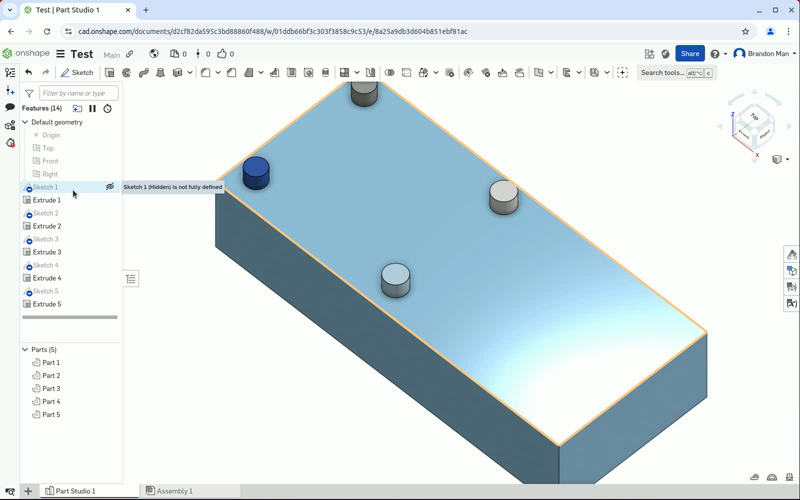
click(73, 189)